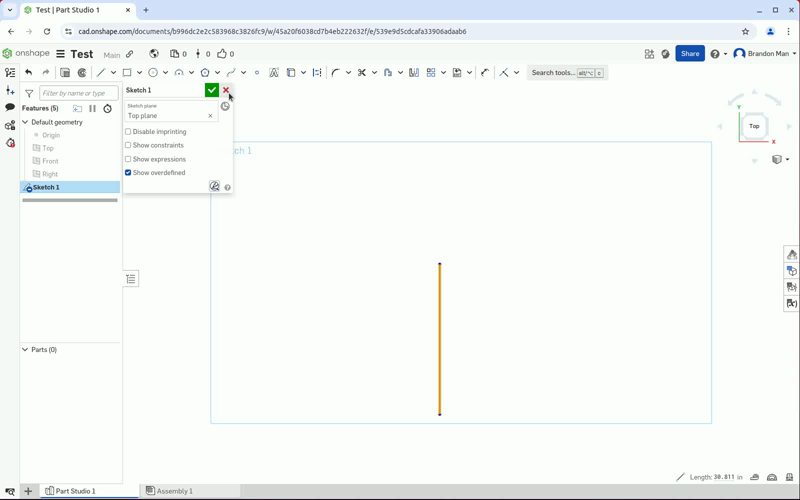
key(shift+h)
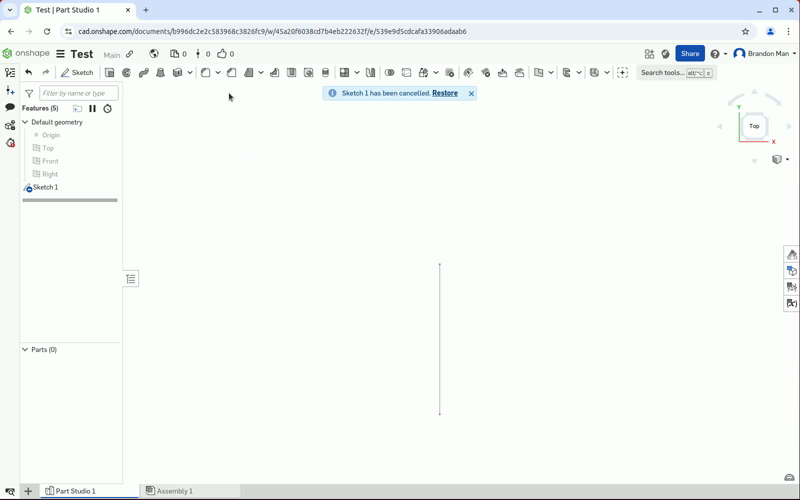
key(shift+s)
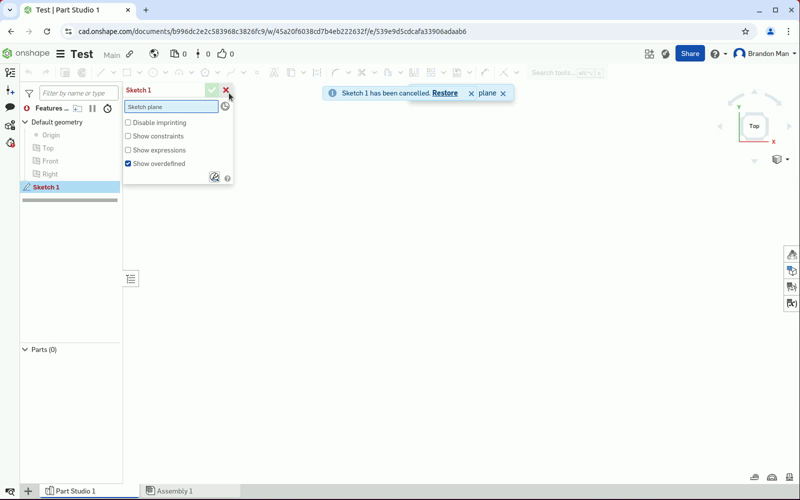
mouse_move(73, 150)
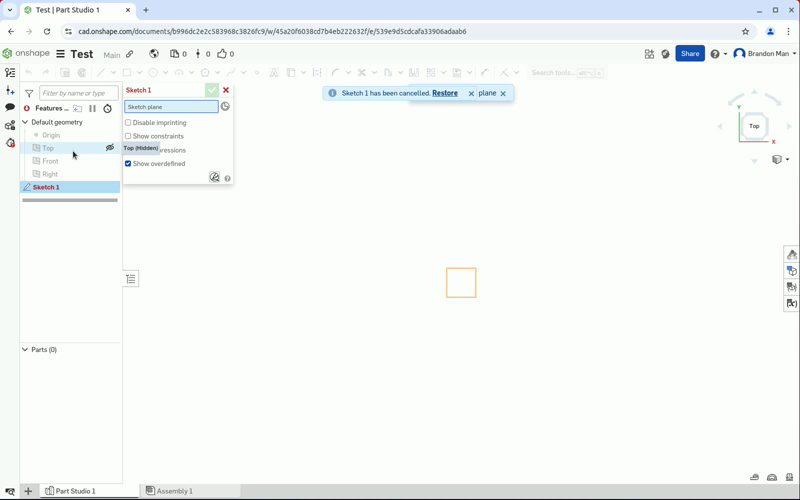
click(73, 150)
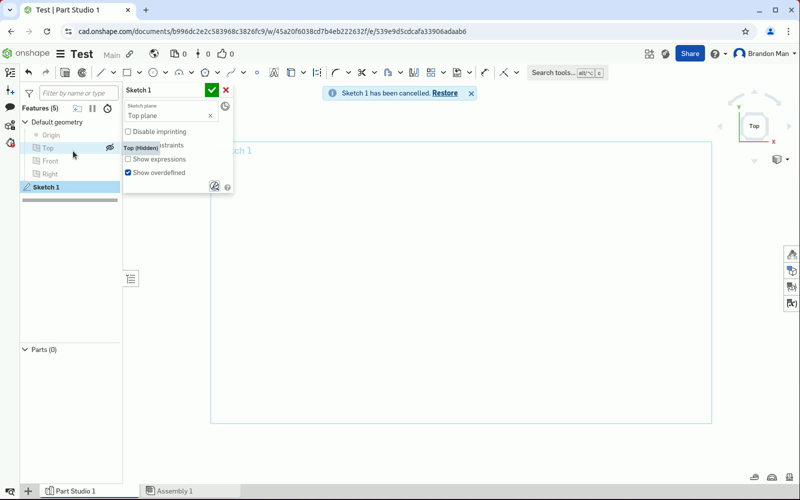
mouse_move(73, 352)
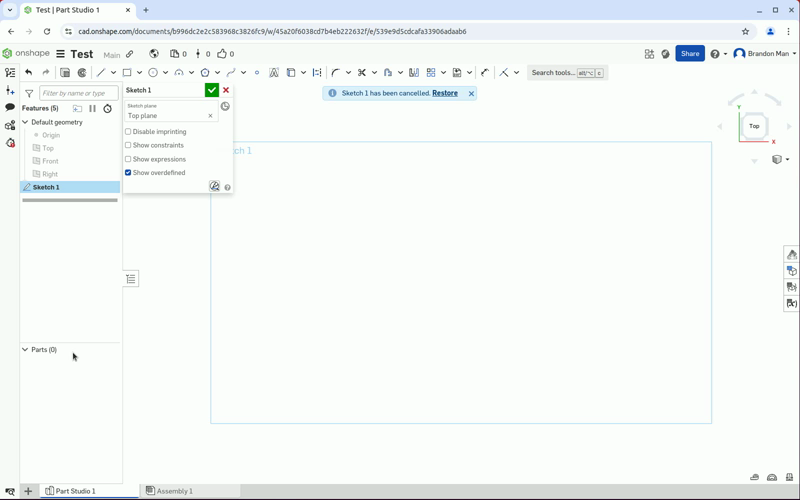
key(y)
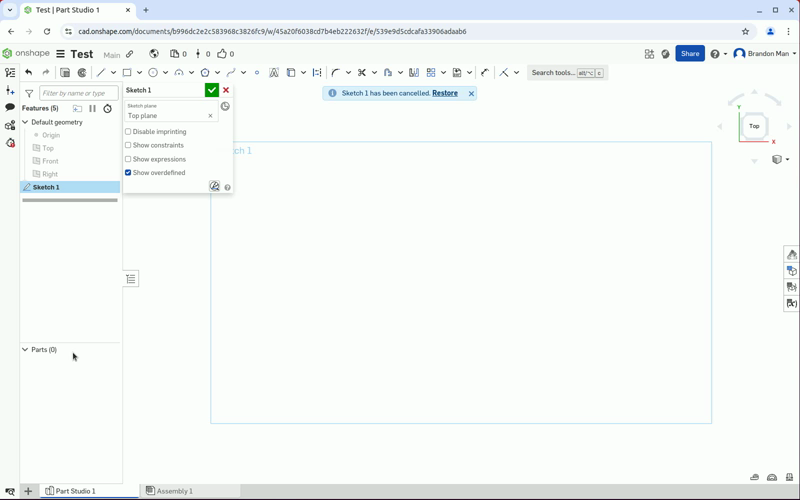
key(l)
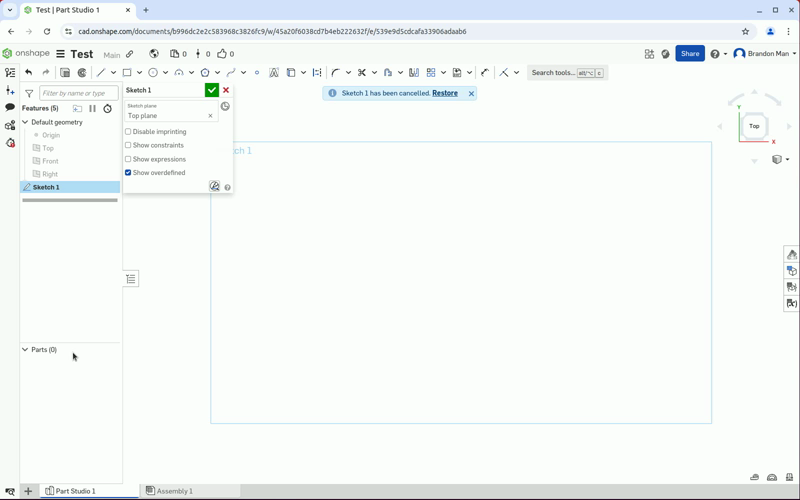
key_down(shift)
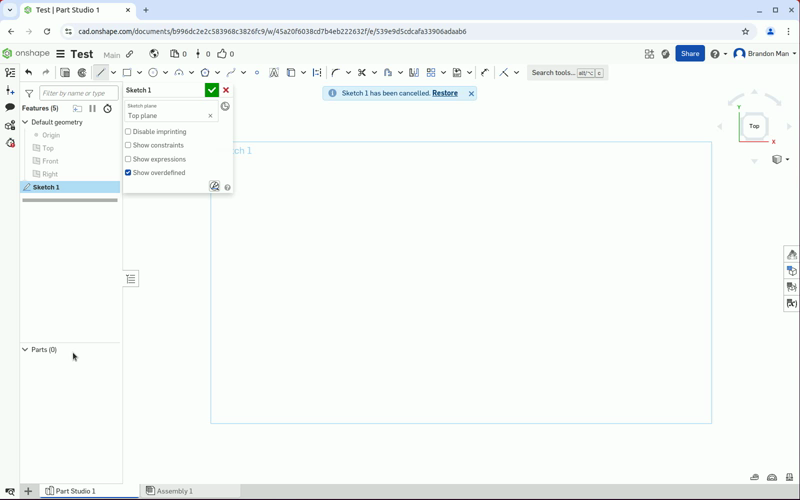
mouse_move(341, 320)
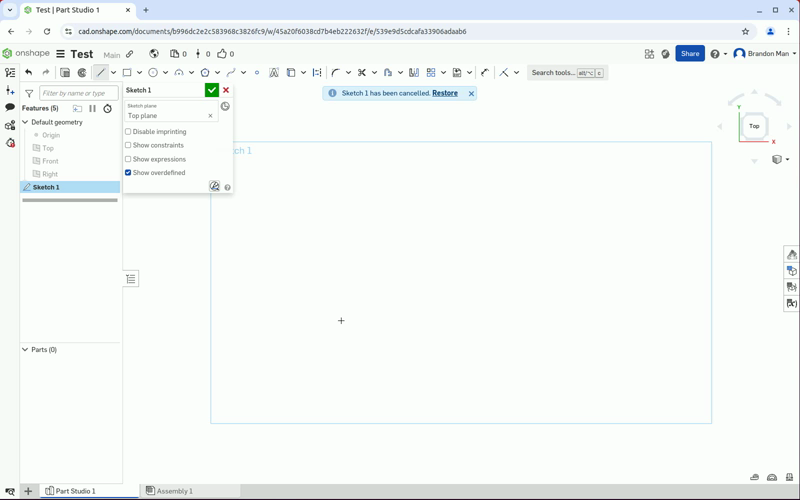
click(341, 320)
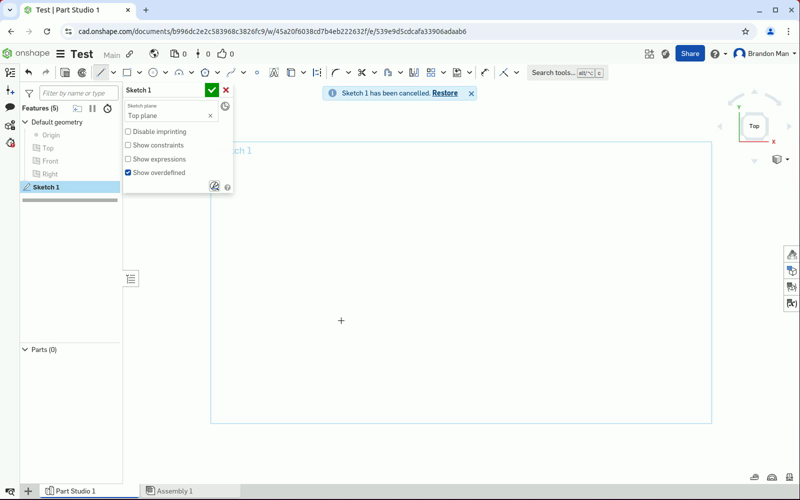
key_up(shift)
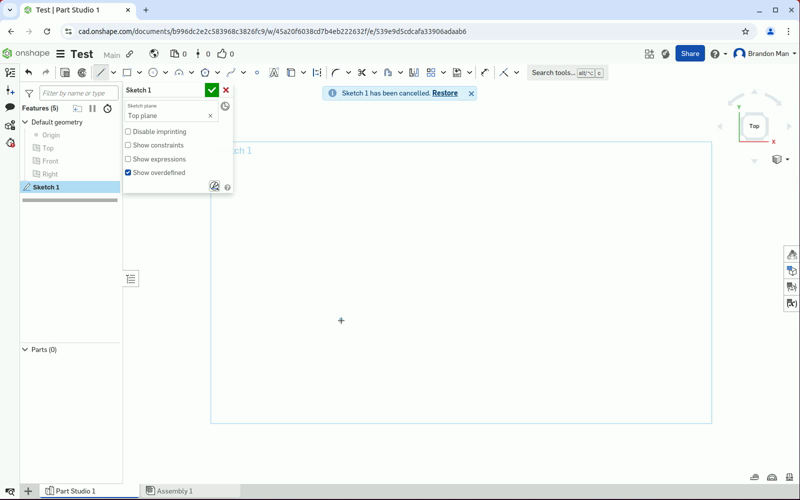
key_down(shift)
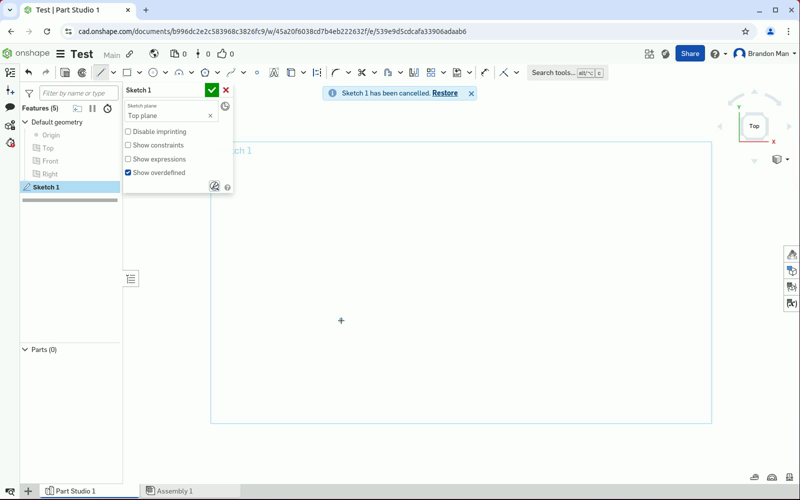
mouse_move(371, 320)
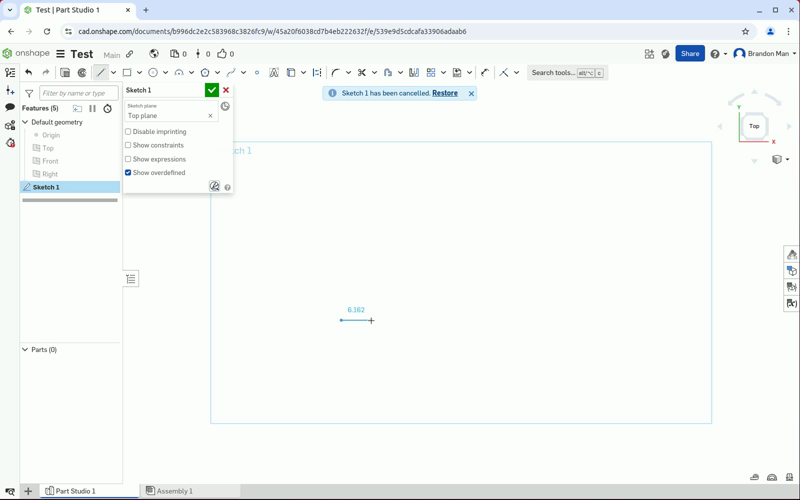
mouse_move(383, 320)
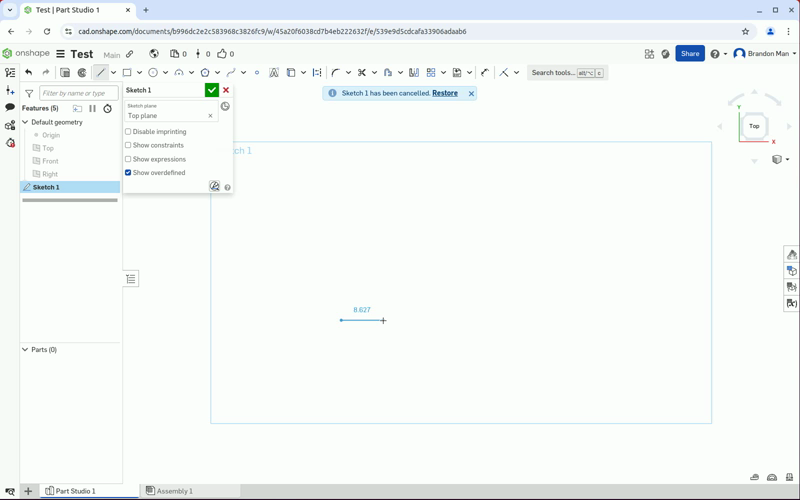
click(383, 320)
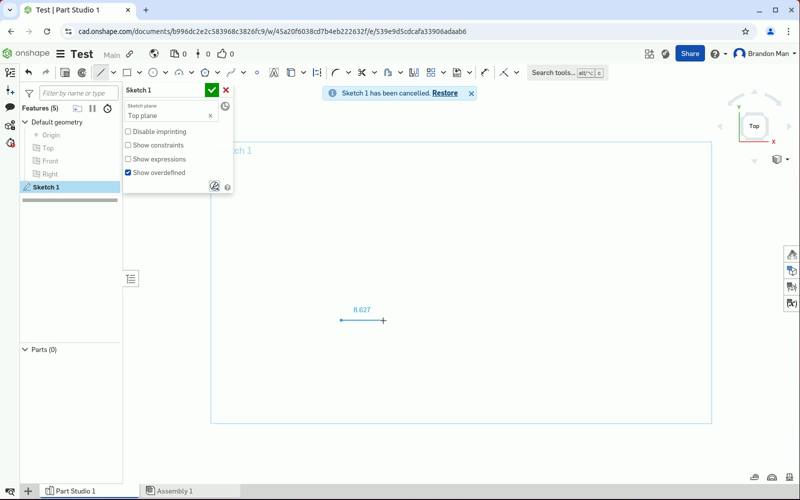
key_up(shift)
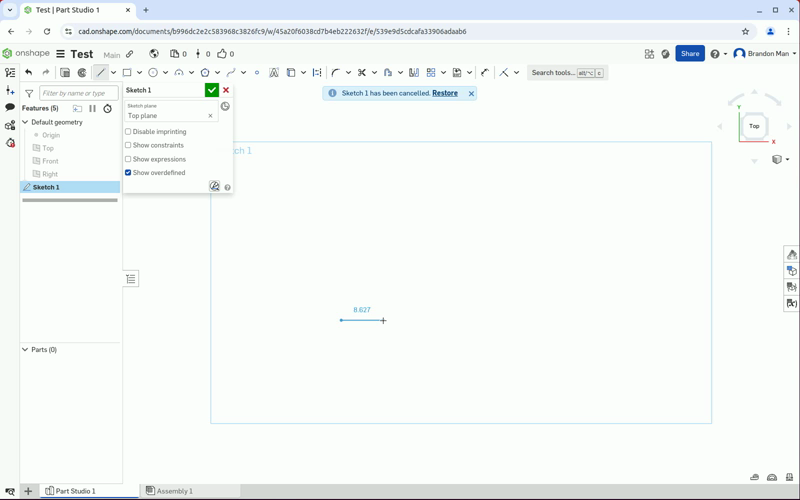
key_down(shift)
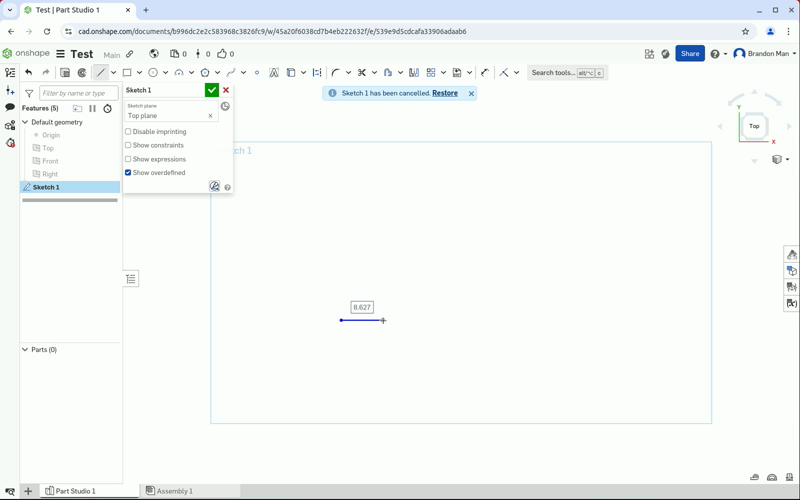
mouse_move(383, 247)
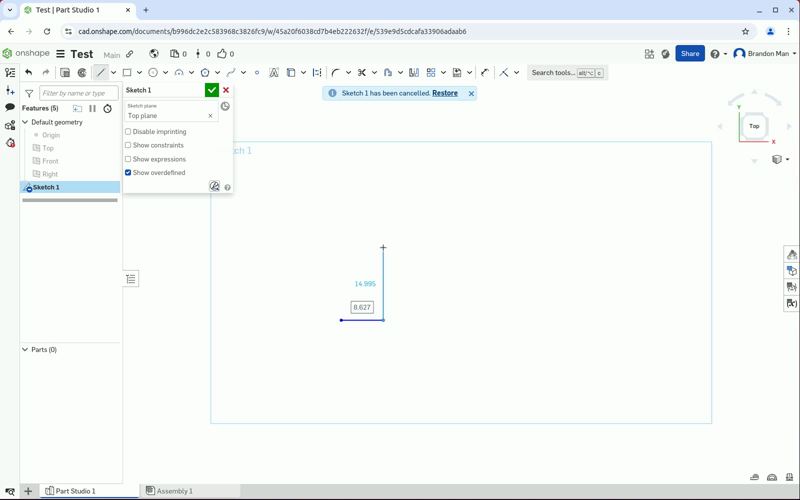
click(383, 247)
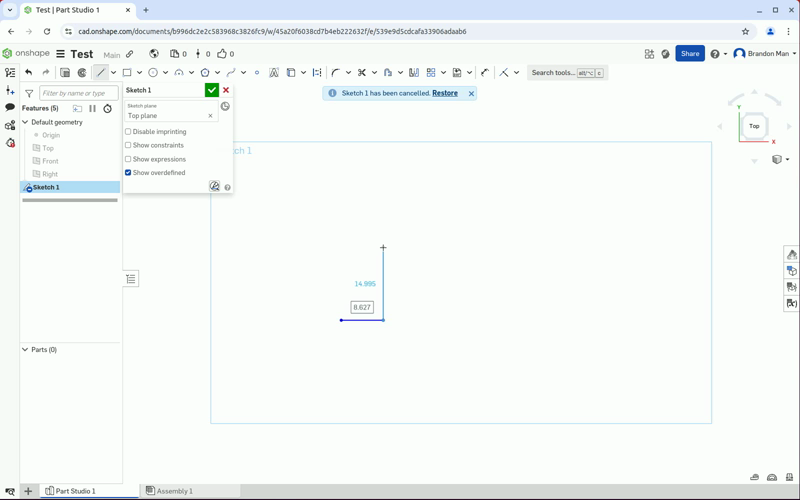
key_up(shift)
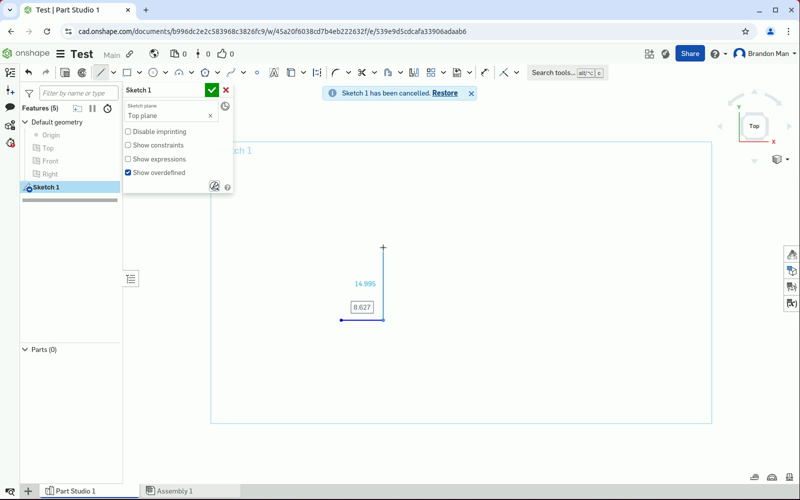
key_down(shift)
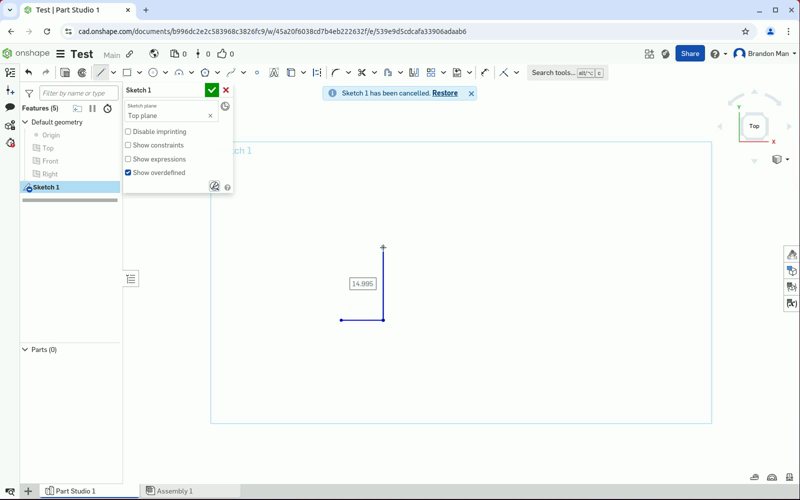
mouse_move(413, 247)
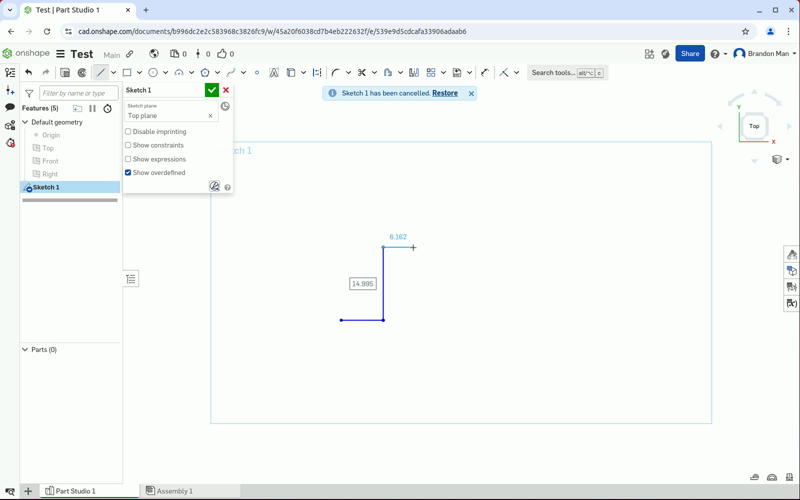
mouse_move(341, 247)
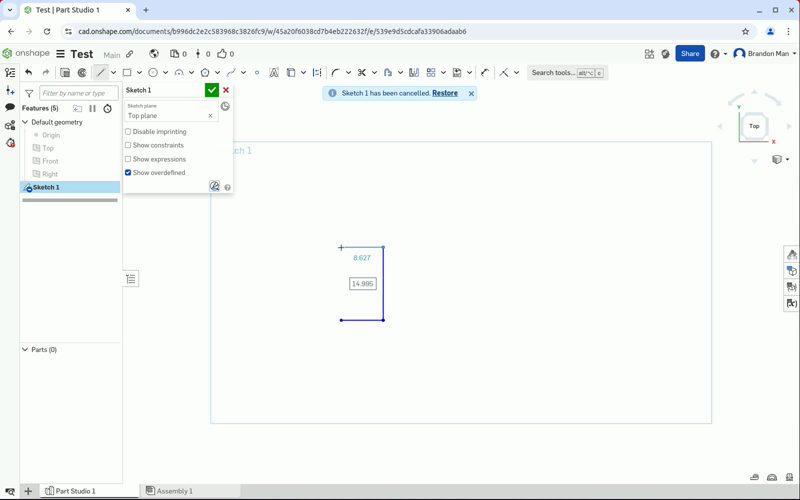
click(341, 247)
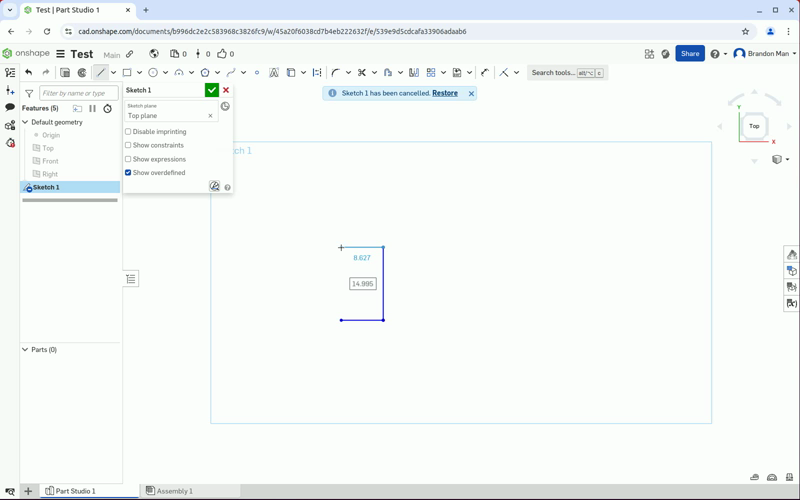
key_up(shift)
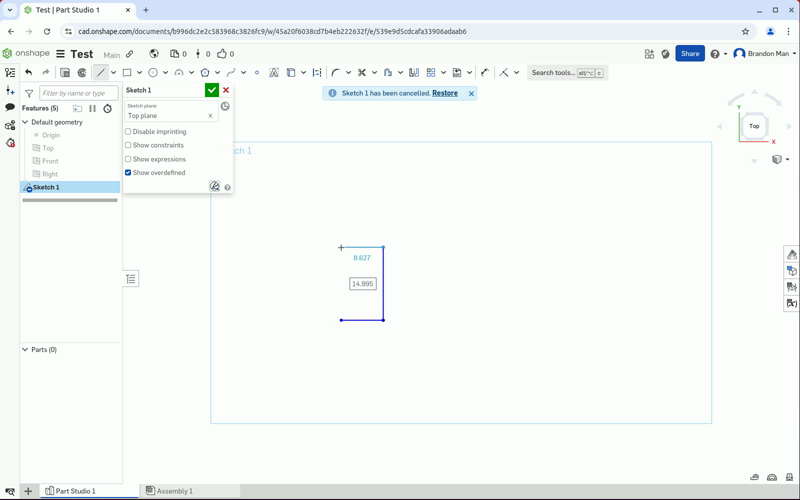
key_down(shift)
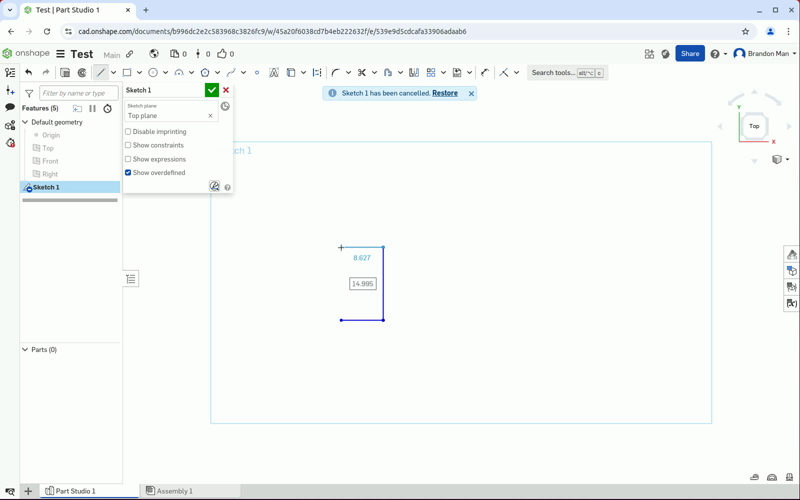
mouse_move(341, 320)
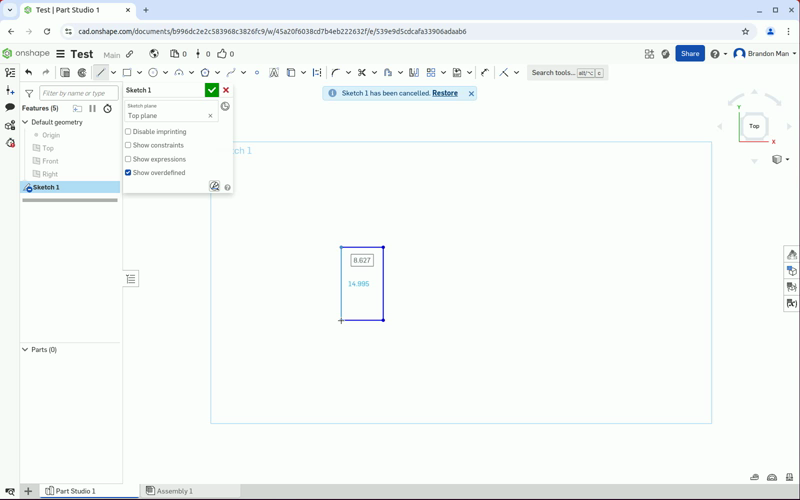
key_up(shift)
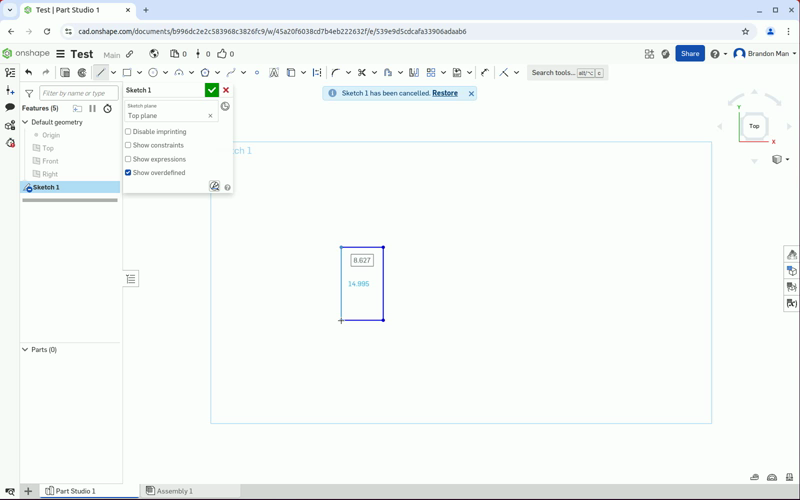
click(341, 320)
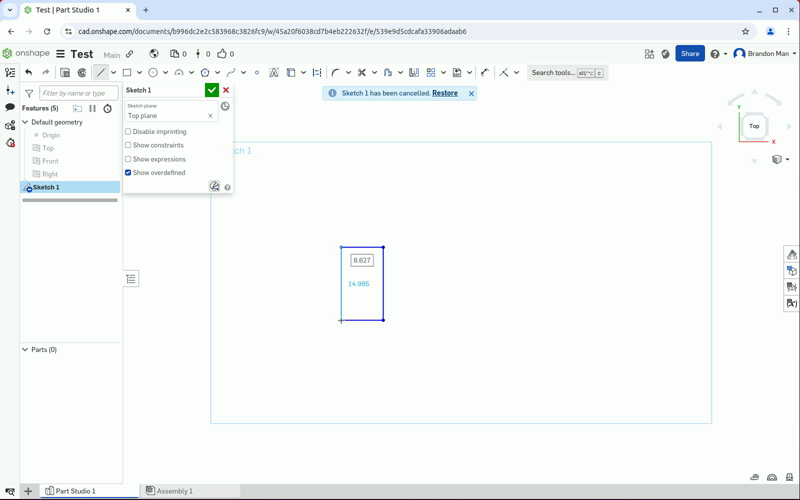
key(esc)
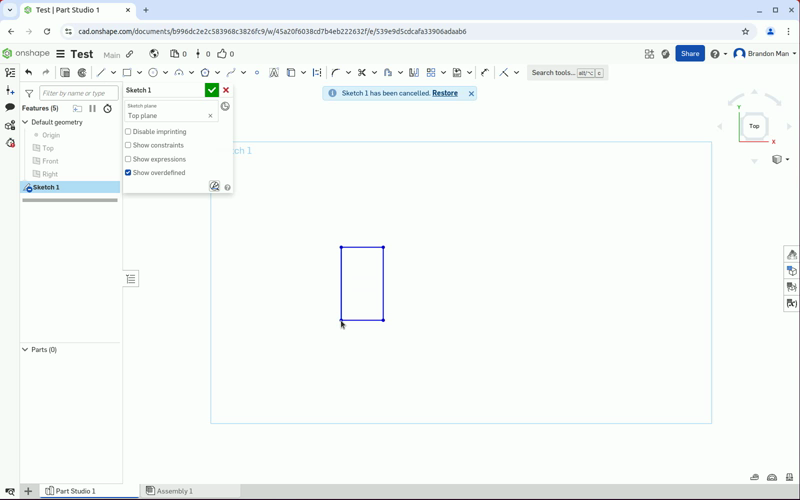
mouse_move(348, 299)
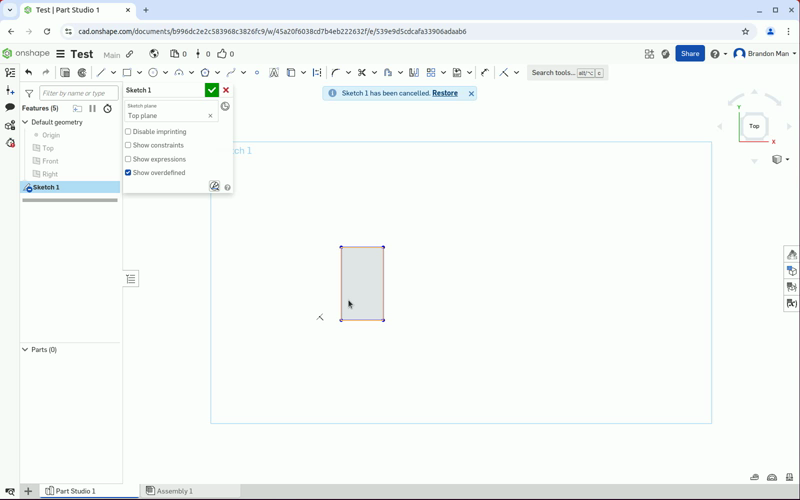
click(348, 299)
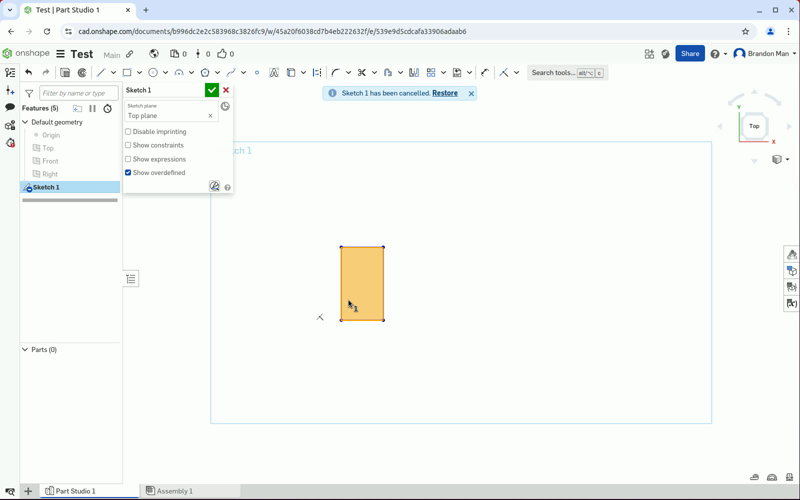
mouse_move(73, 352)
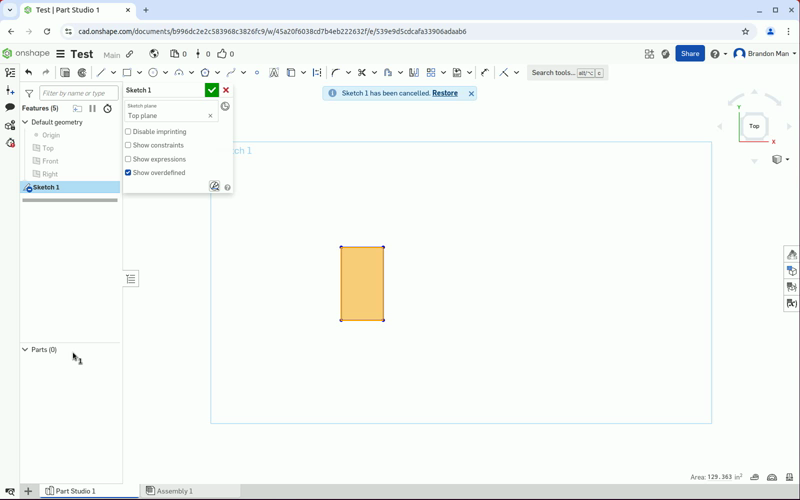
key(shift+y)
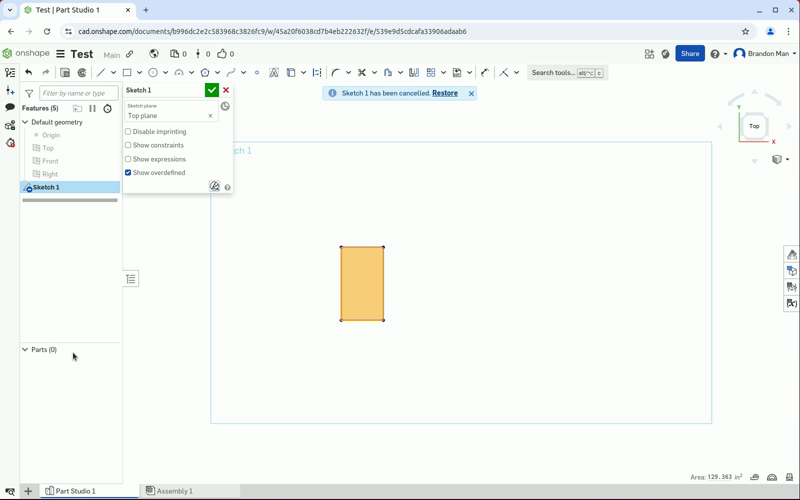
key(shift+e)
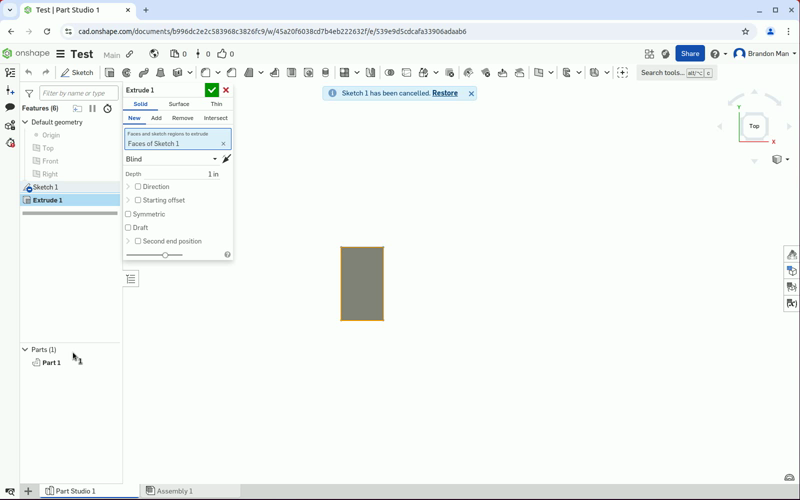
mouse_move(143, 106)
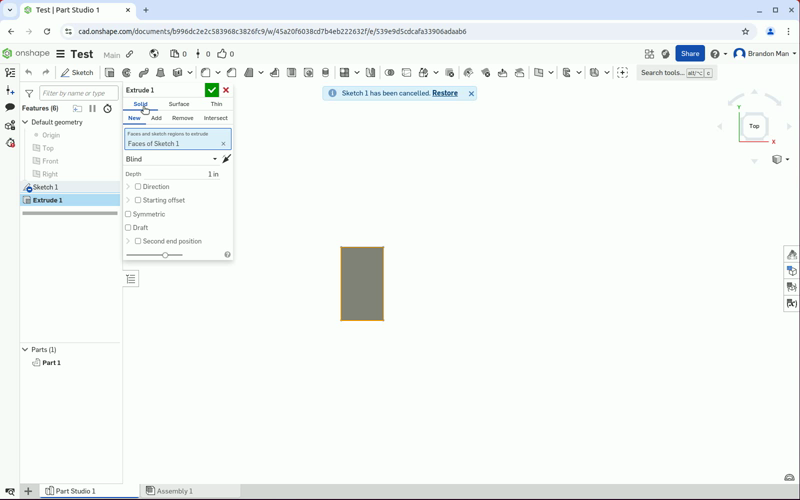
click(143, 106)
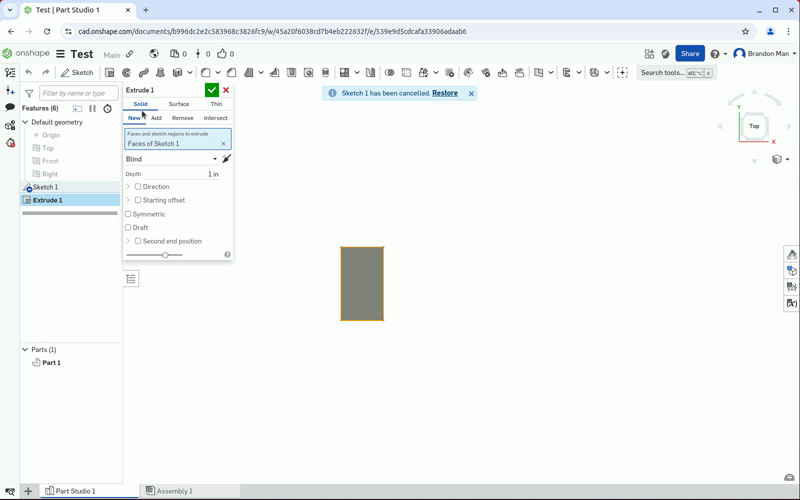
mouse_move(137, 120)
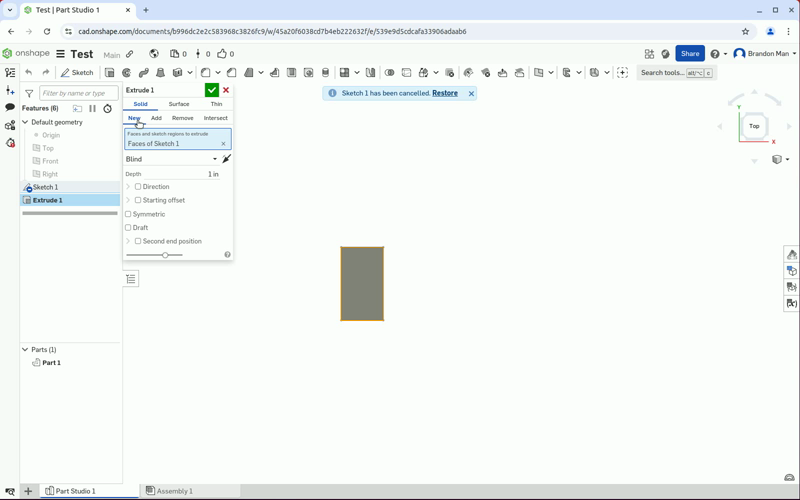
click(137, 120)
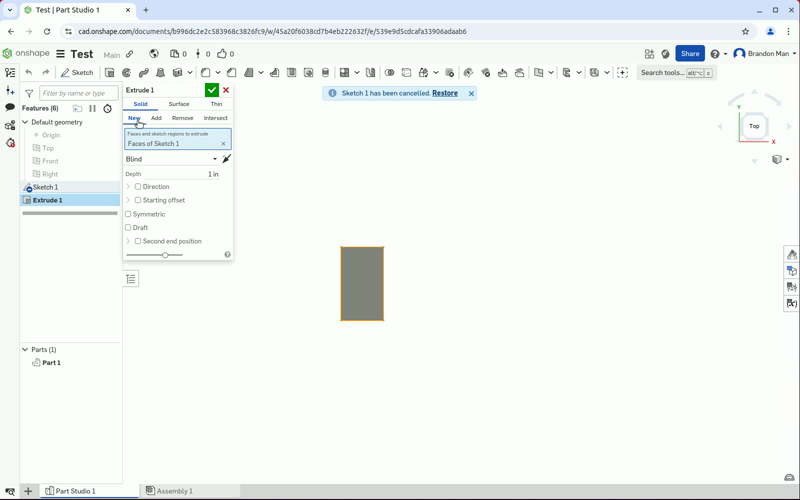
key(tab, 4)
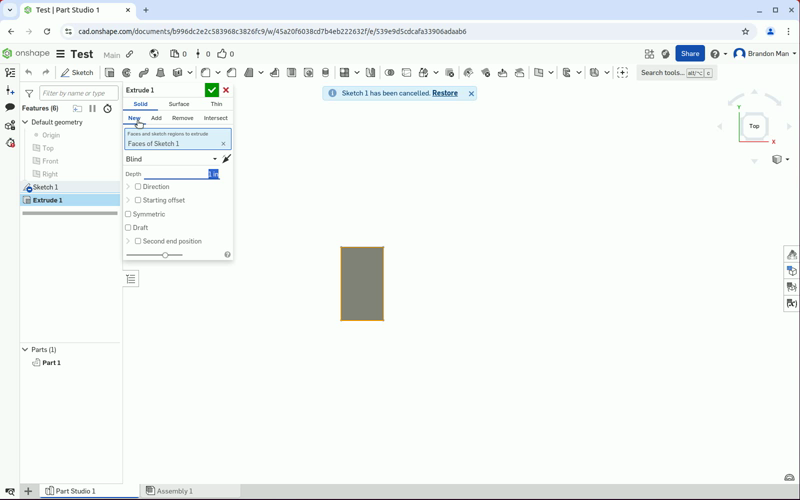
text(5.777)
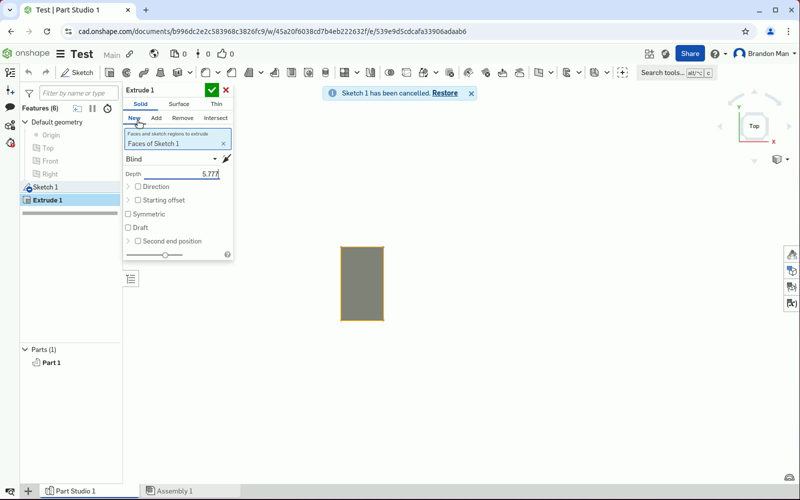
key(enter)
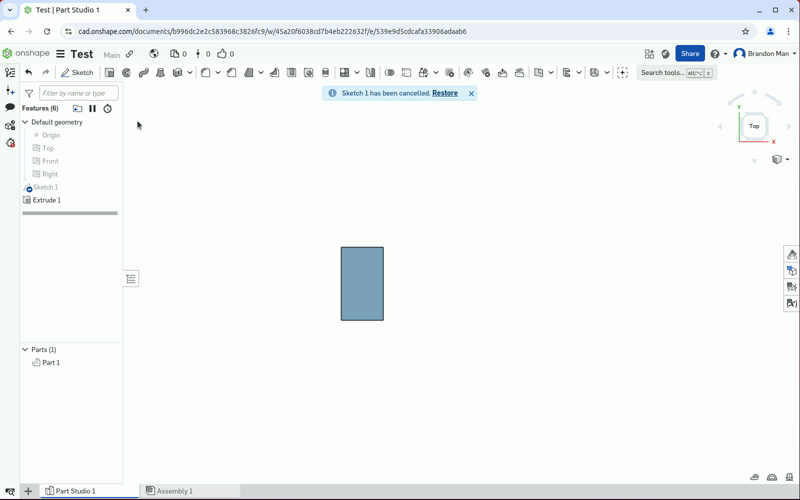
key(shift+h)
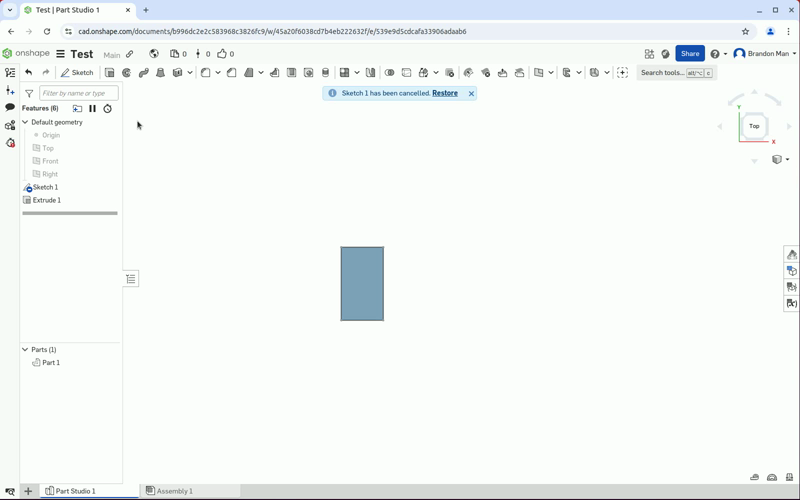
key(shift+h)
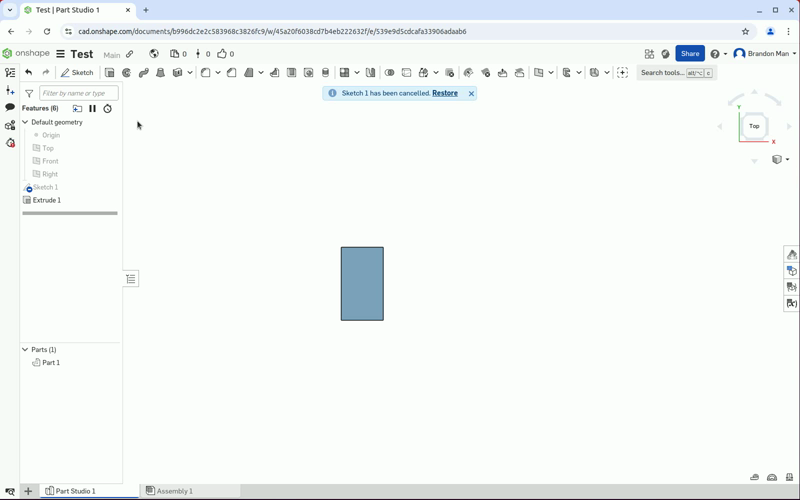
mouse_move(73, 189)
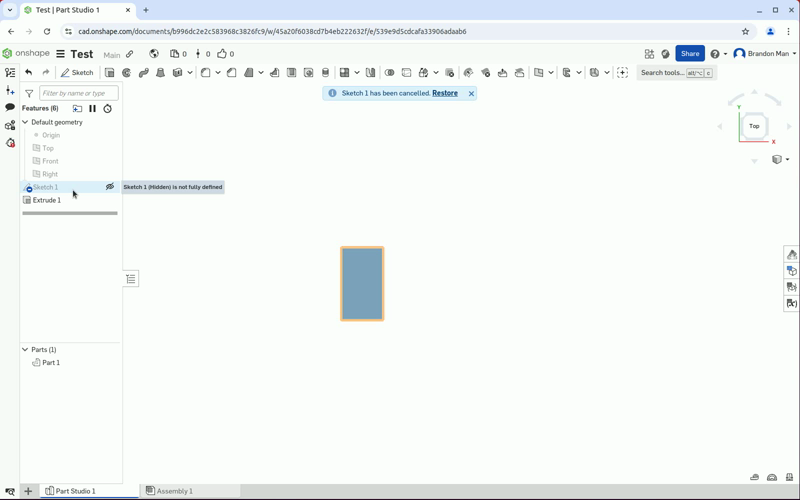
click(73, 189)
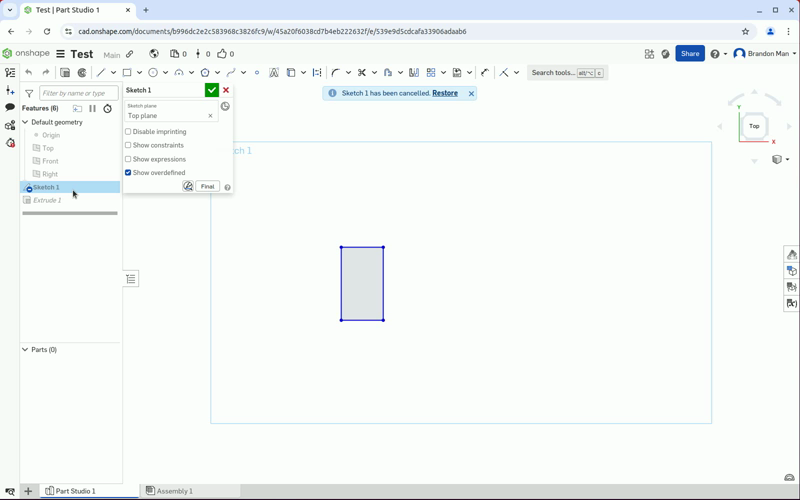
mouse_move(229, 92)
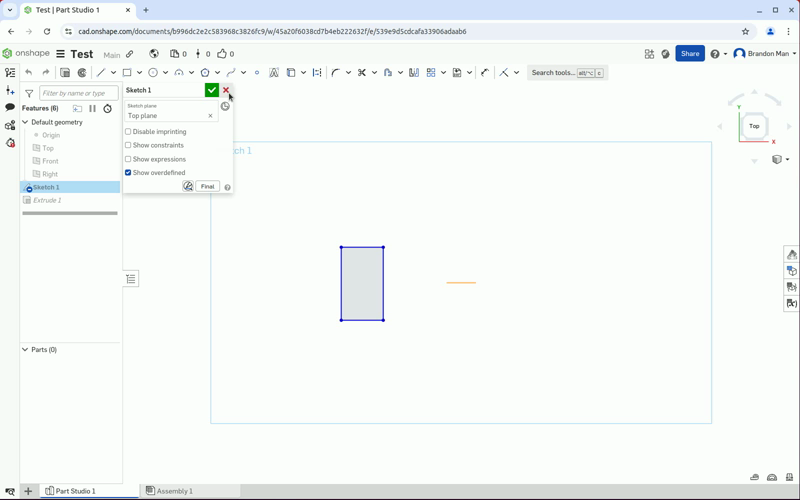
click(229, 92)
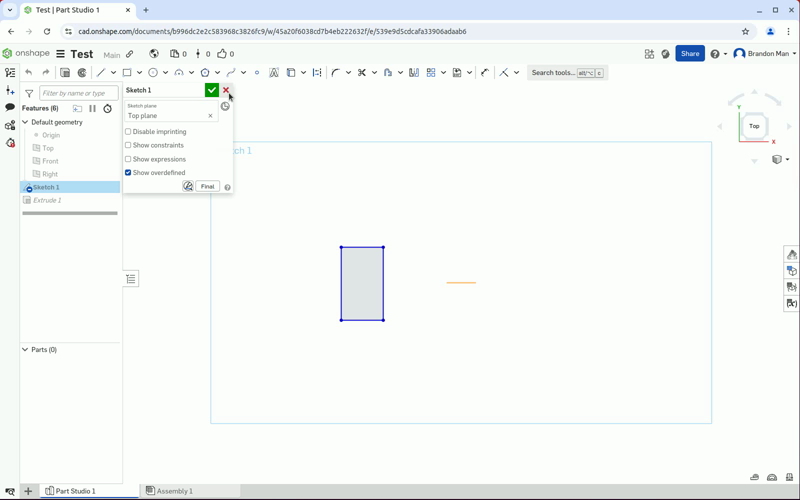
key(shift+s)
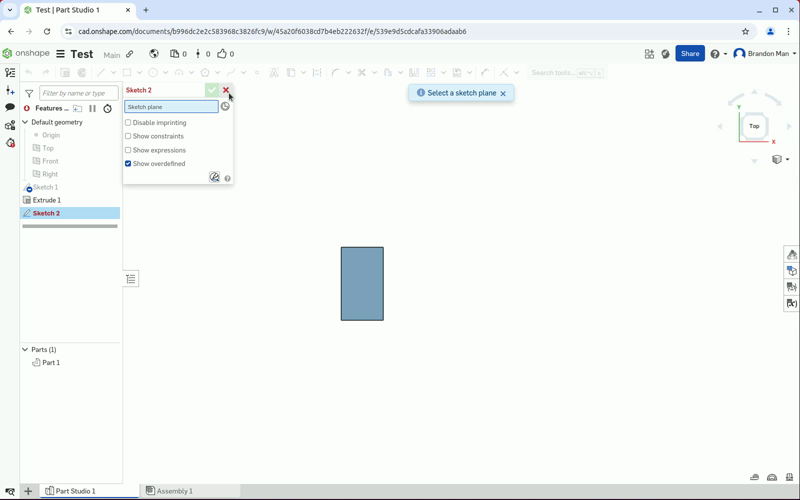
mouse_move(73, 150)
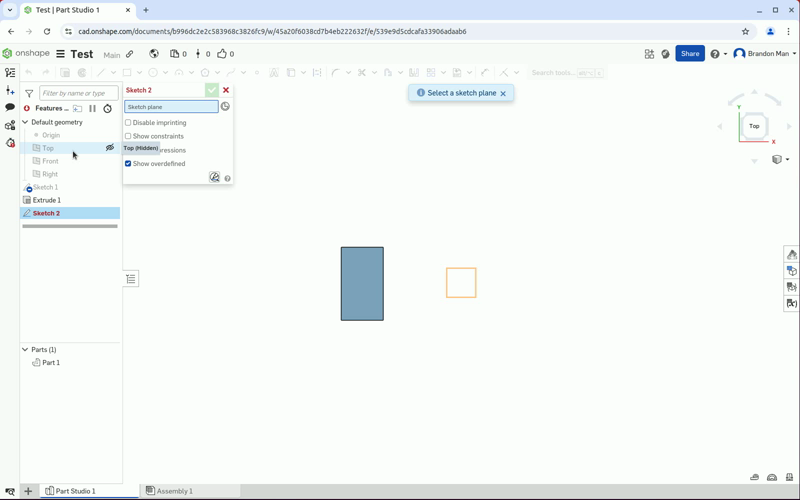
click(73, 150)
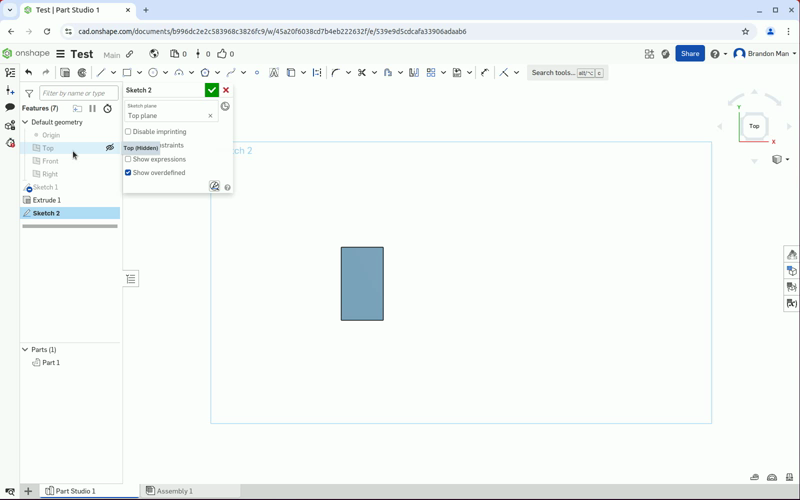
mouse_move(73, 352)
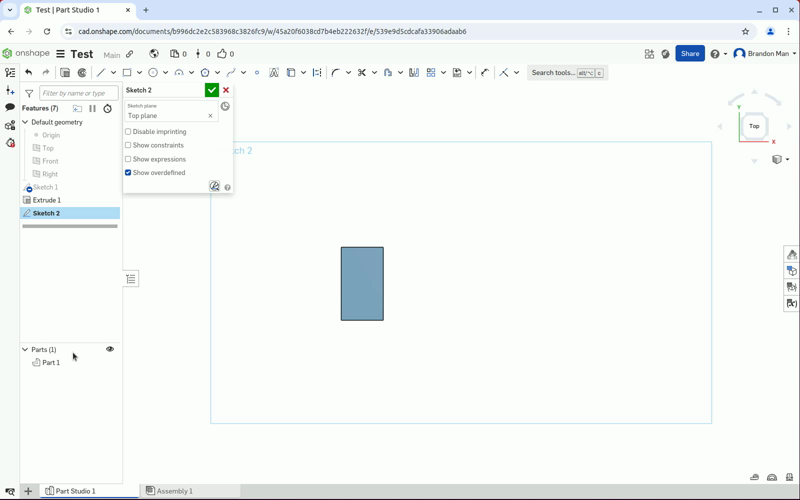
key(y)
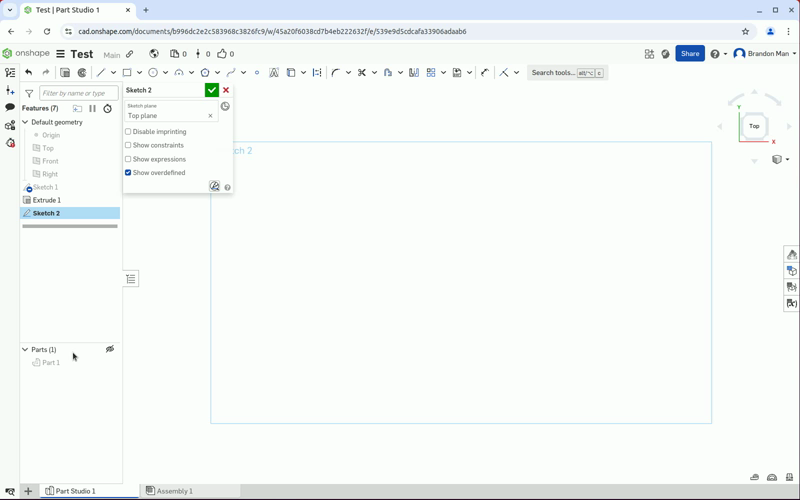
key(l)
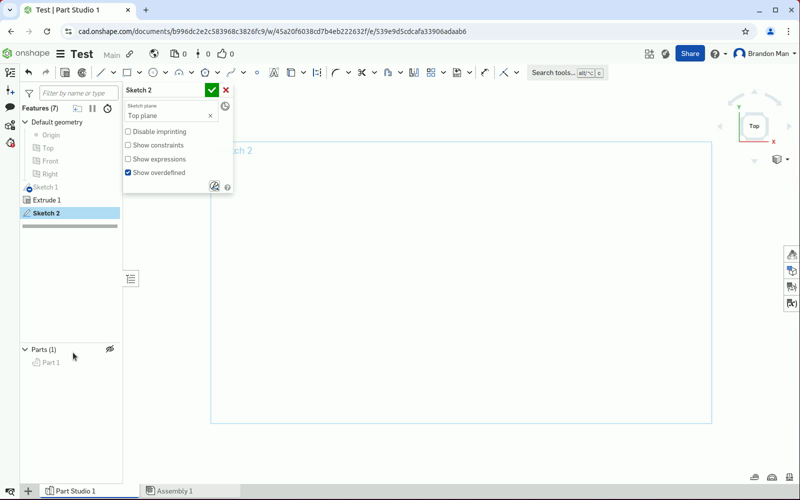
key_down(shift)
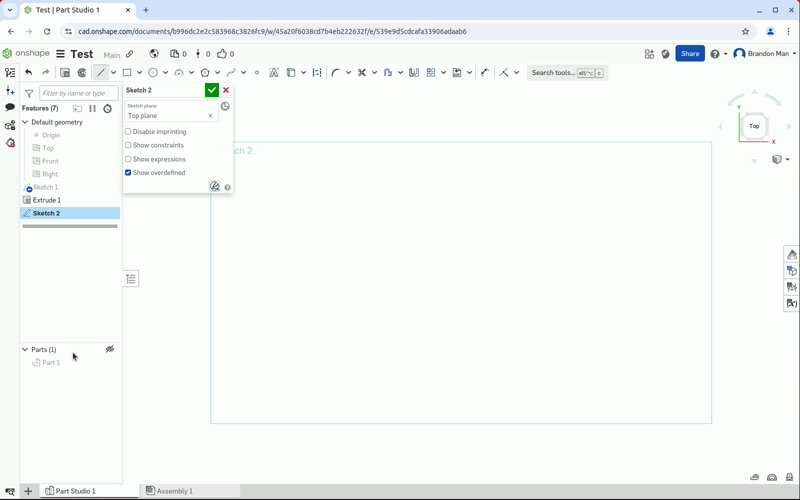
mouse_move(341, 320)
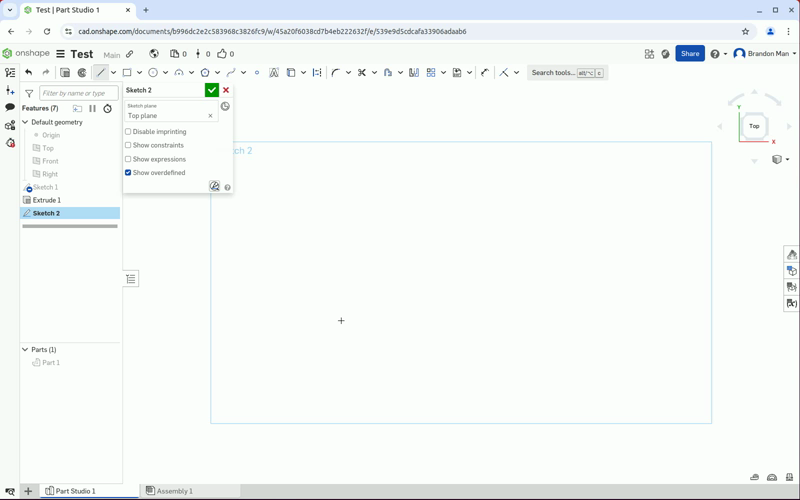
click(341, 320)
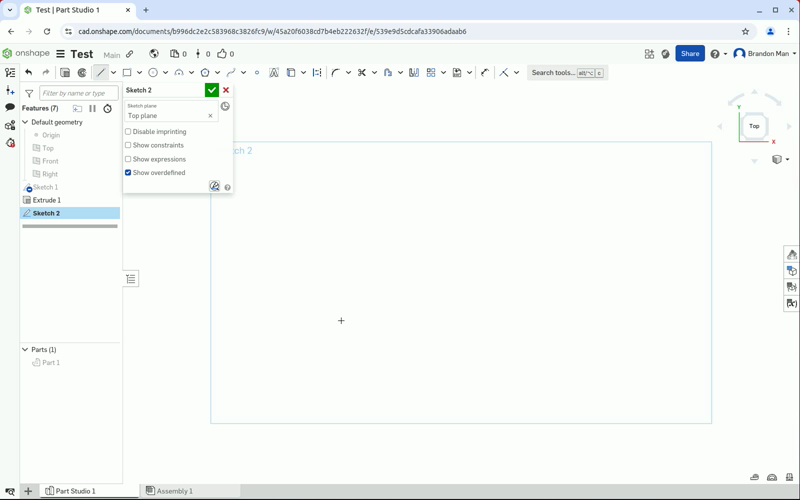
key_up(shift)
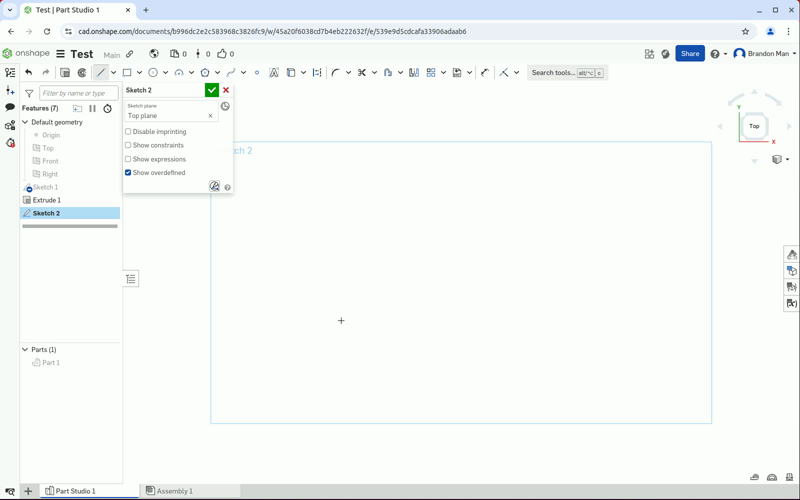
key_down(shift)
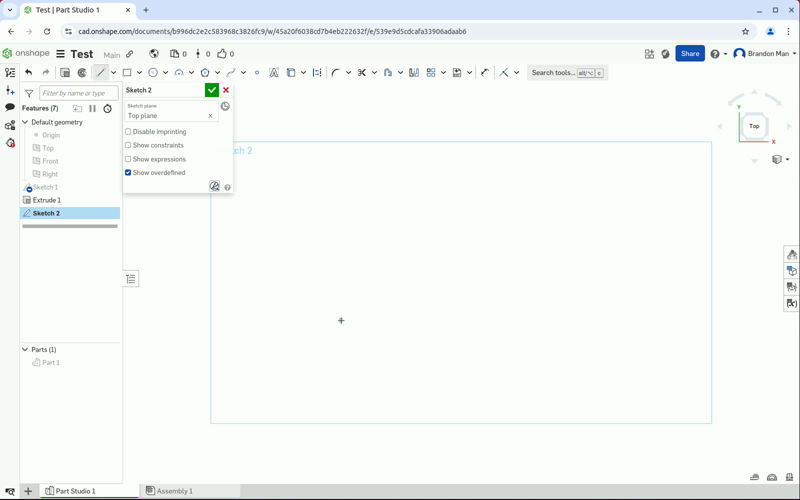
mouse_move(371, 320)
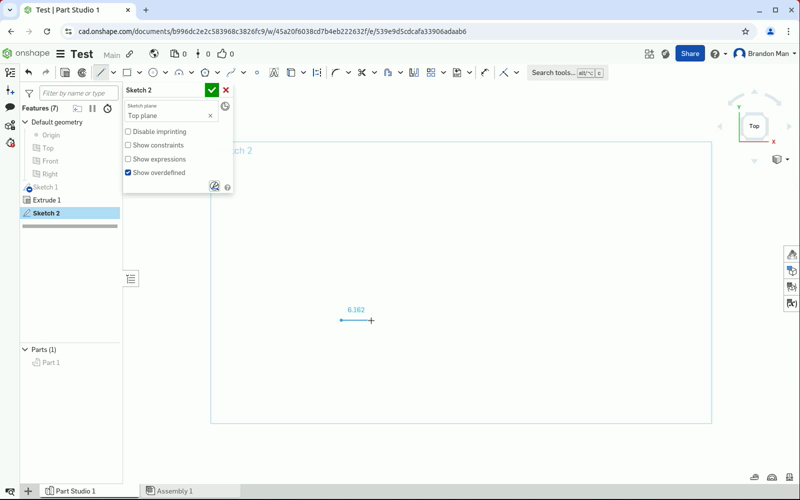
mouse_move(383, 320)
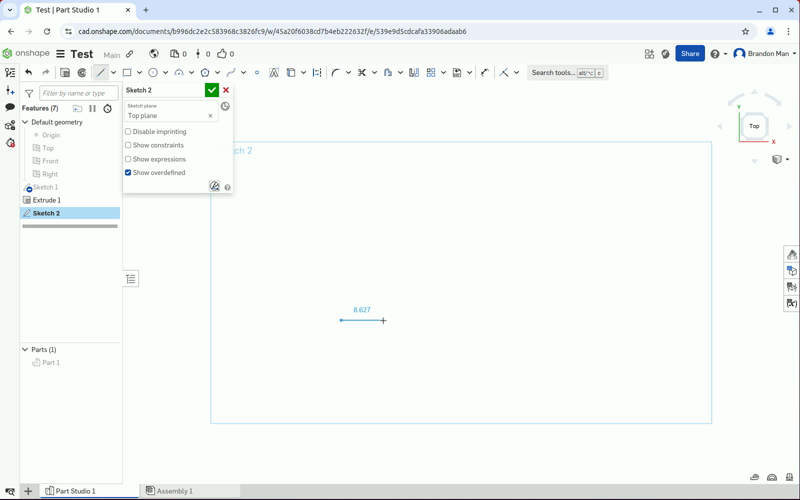
click(383, 320)
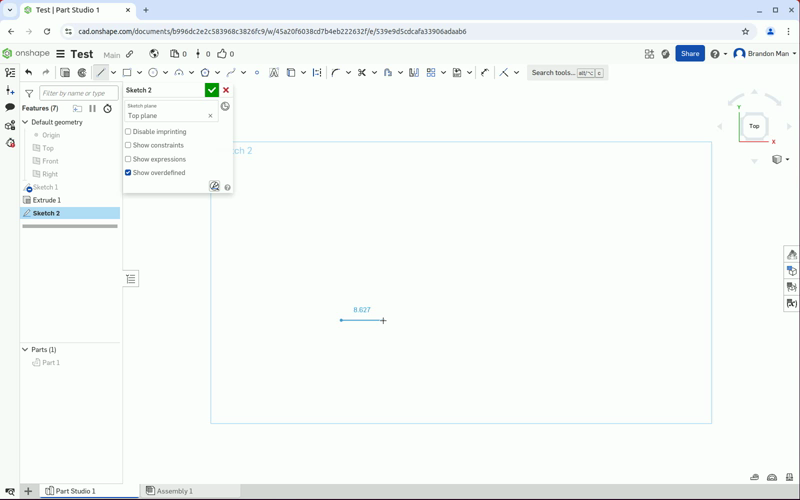
key_up(shift)
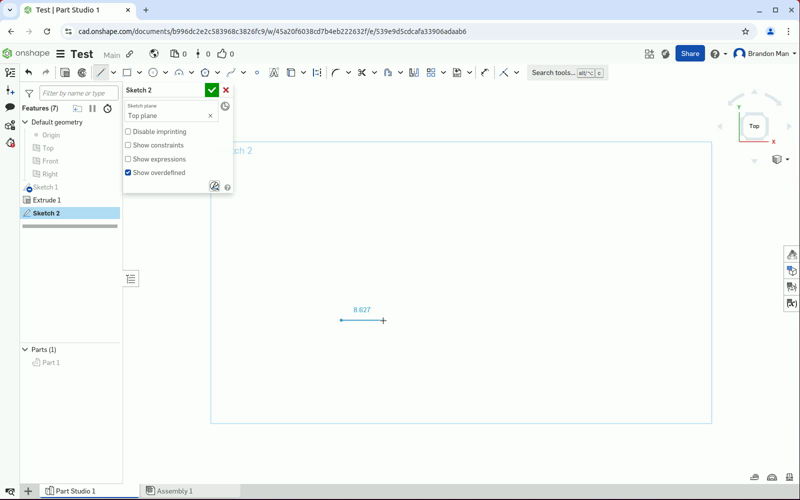
key_down(shift)
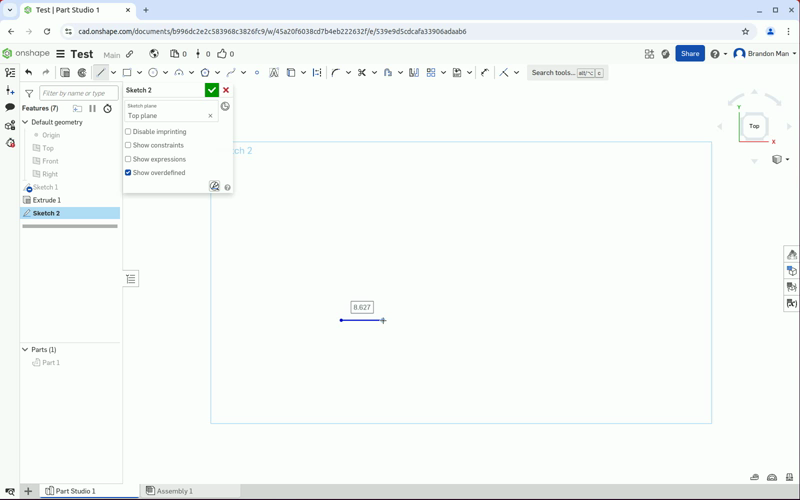
mouse_move(383, 247)
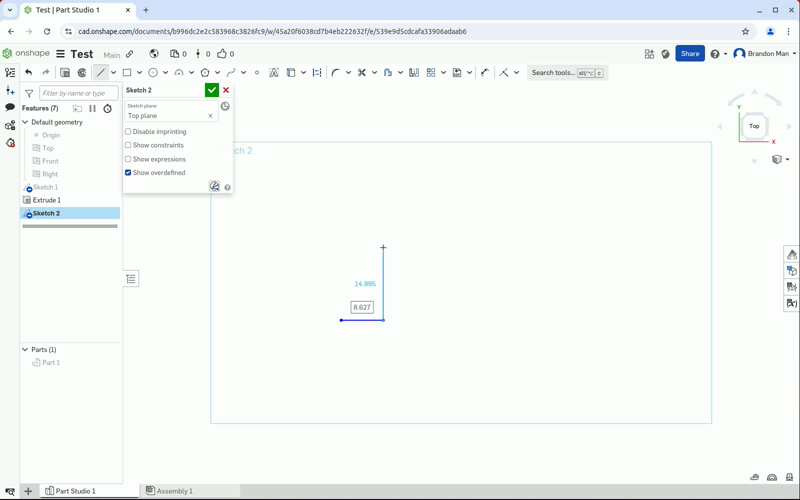
click(383, 247)
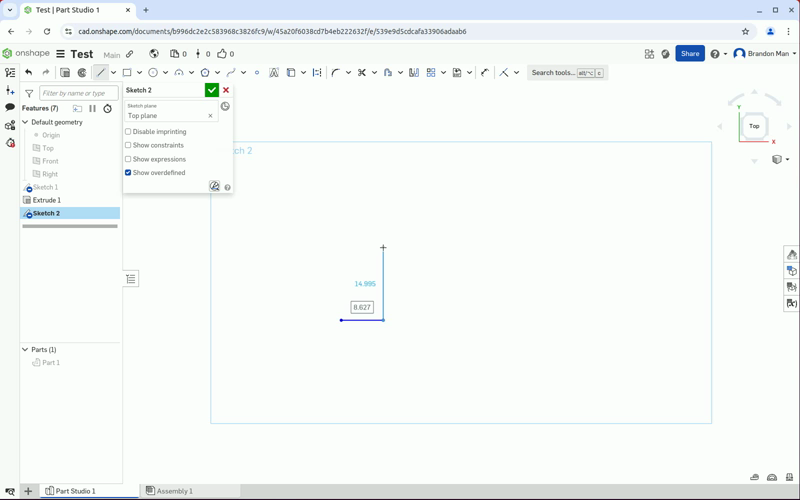
key_up(shift)
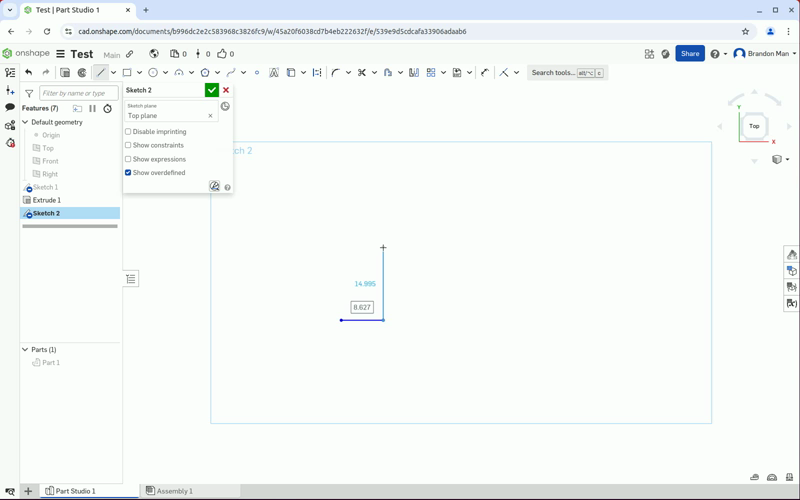
key_down(shift)
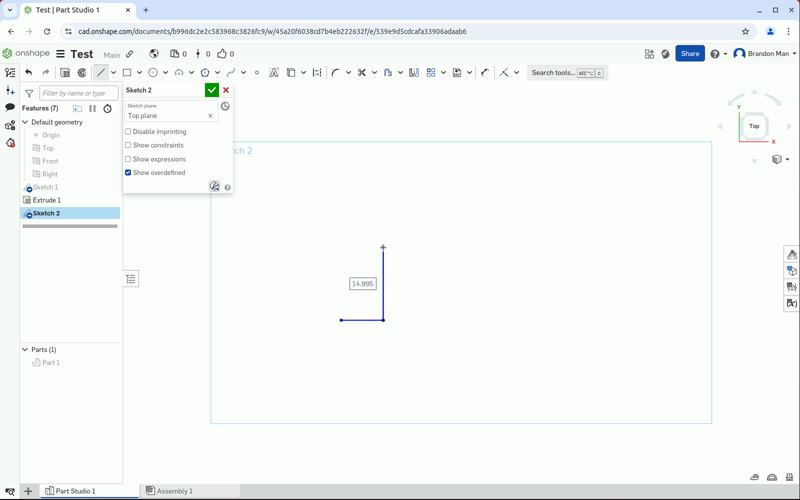
mouse_move(413, 247)
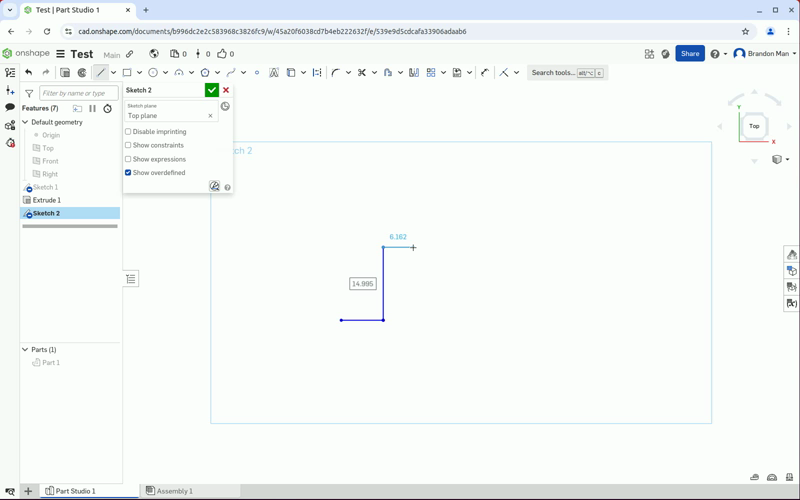
mouse_move(341, 247)
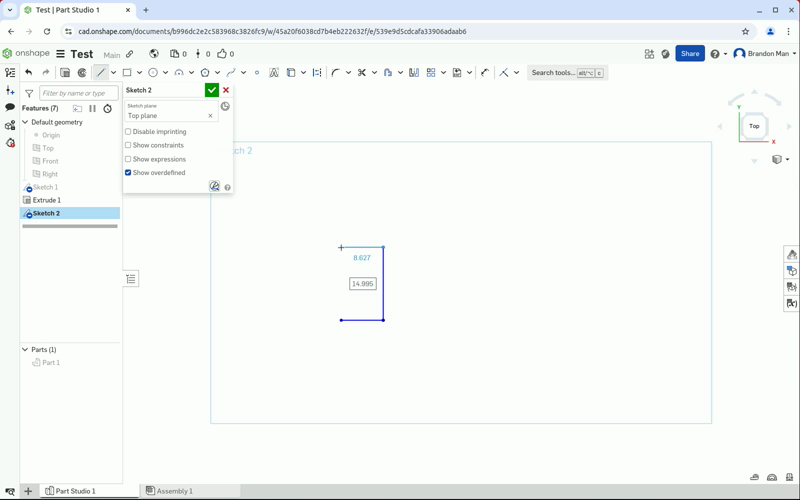
click(341, 247)
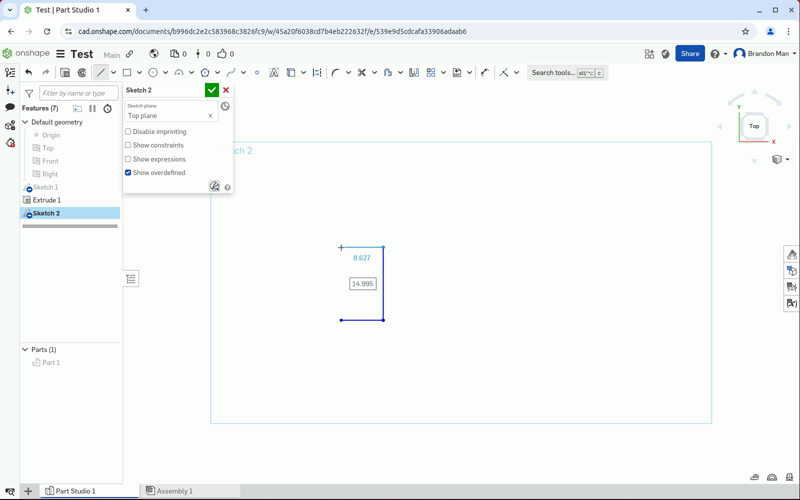
key_up(shift)
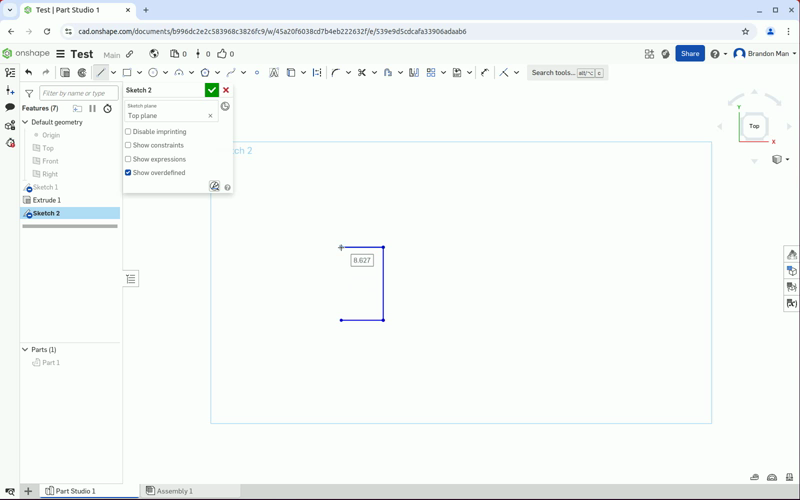
key_down(shift)
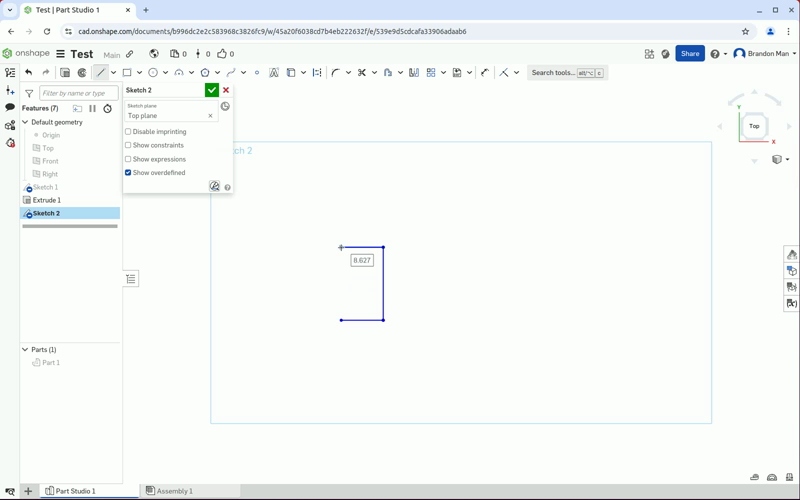
mouse_move(341, 320)
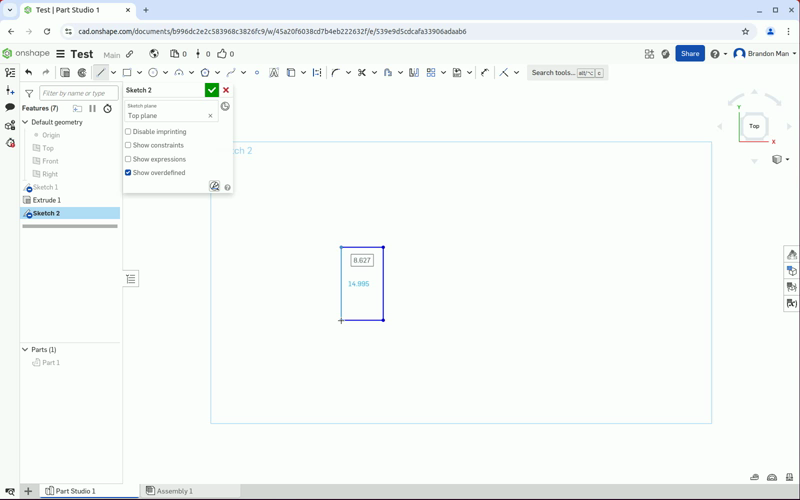
key_up(shift)
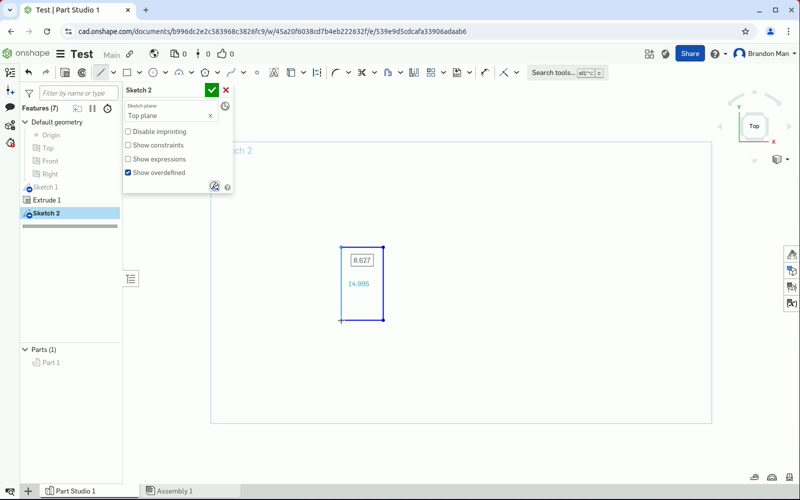
click(341, 320)
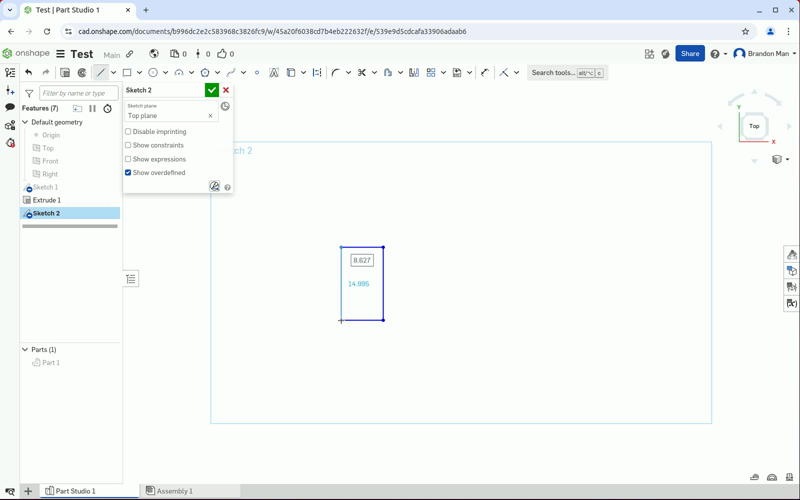
key(esc)
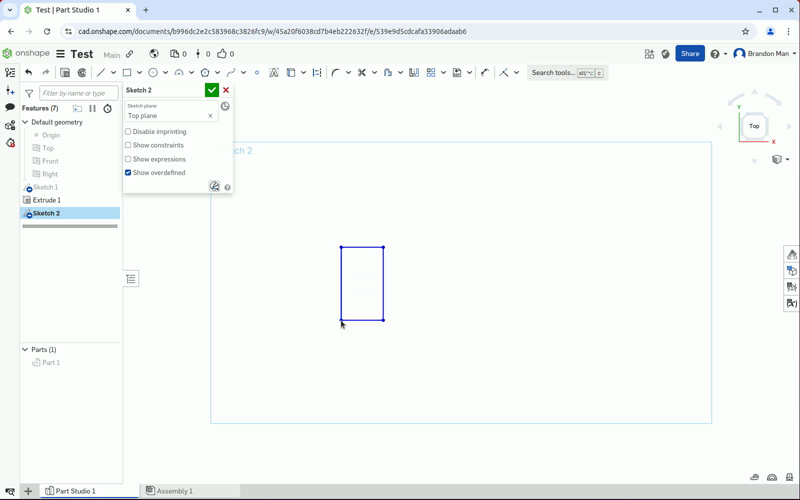
mouse_move(381, 316)
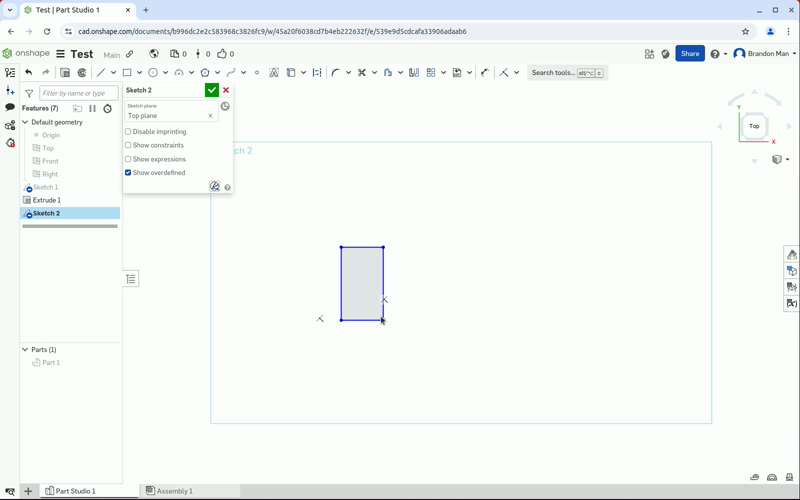
click(381, 316)
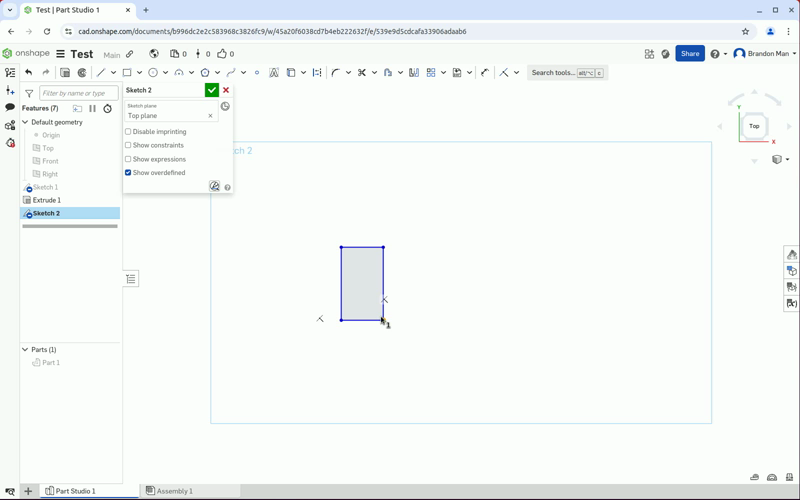
mouse_move(73, 352)
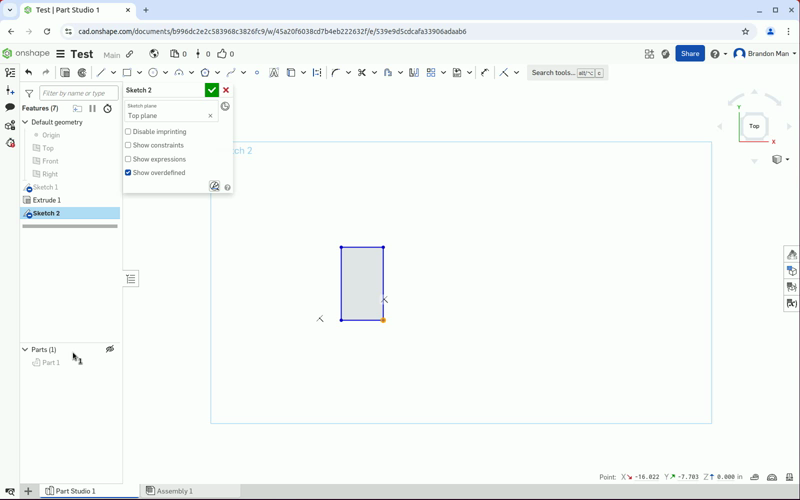
key(shift+y)
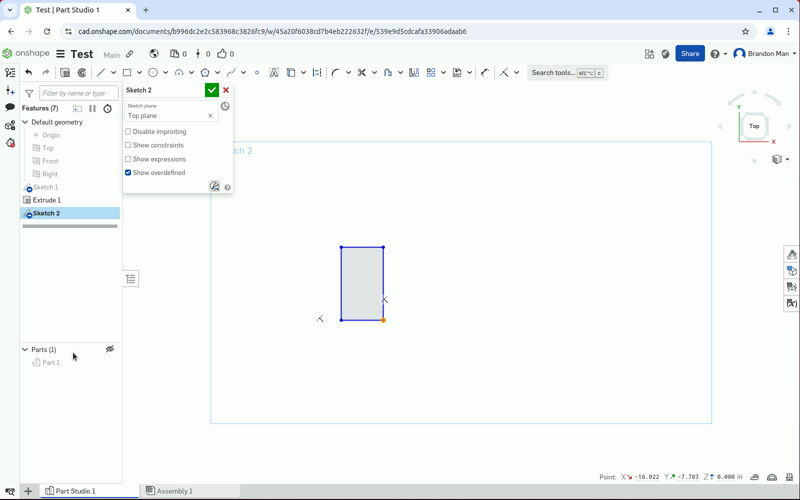
key(shift+e)
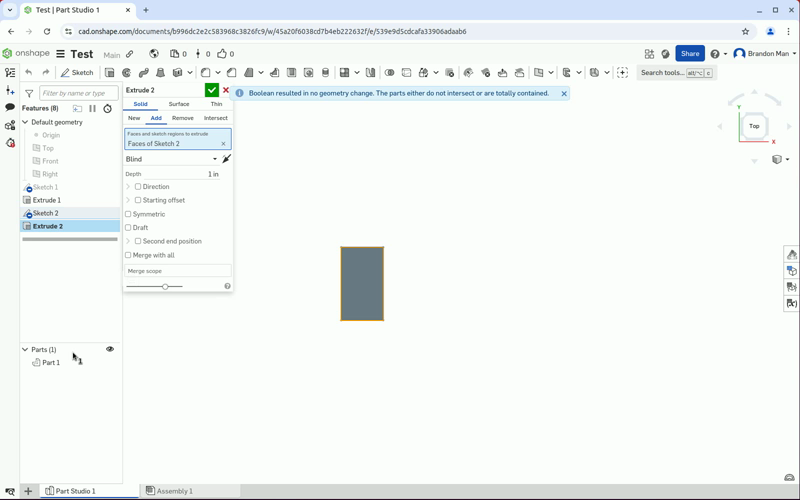
mouse_move(143, 106)
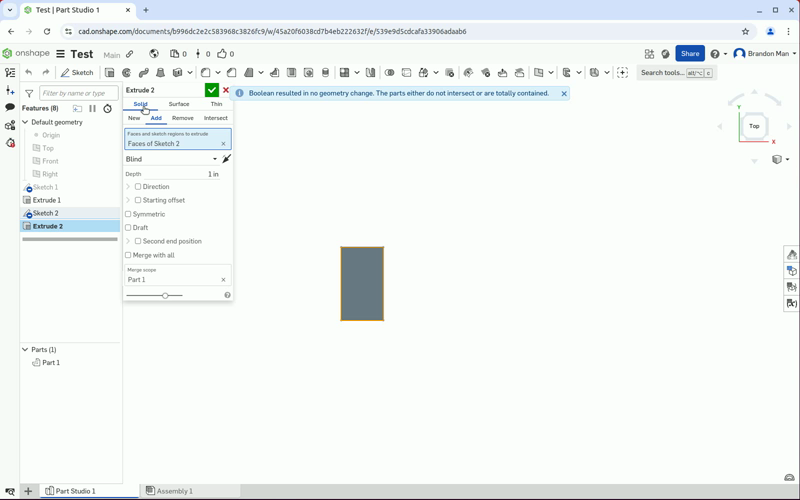
click(143, 106)
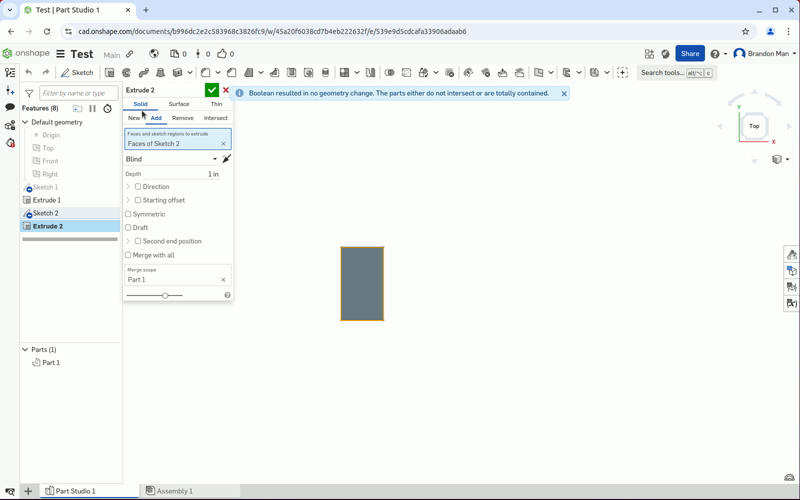
mouse_move(137, 120)
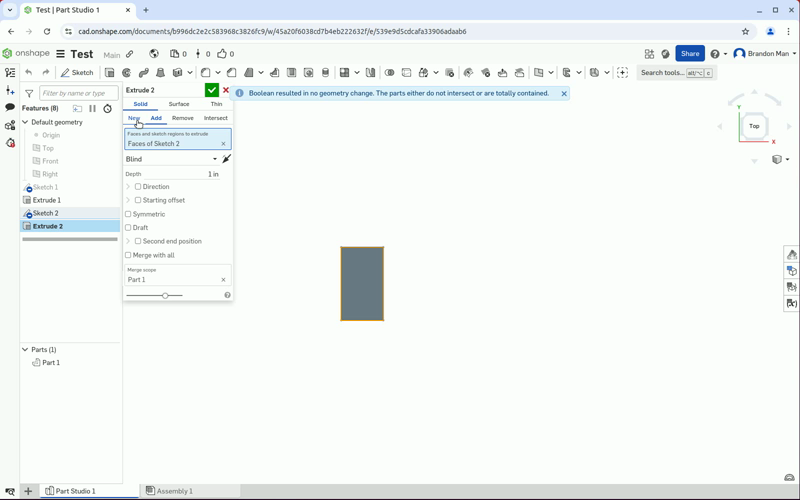
click(137, 120)
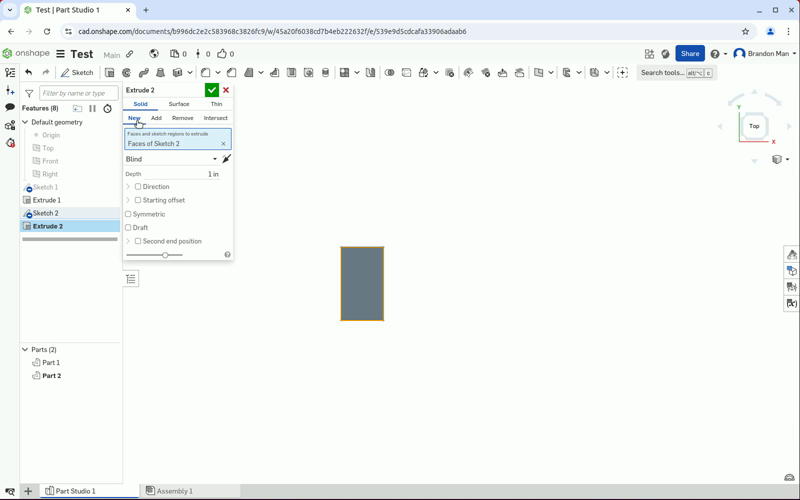
key(tab, 4)
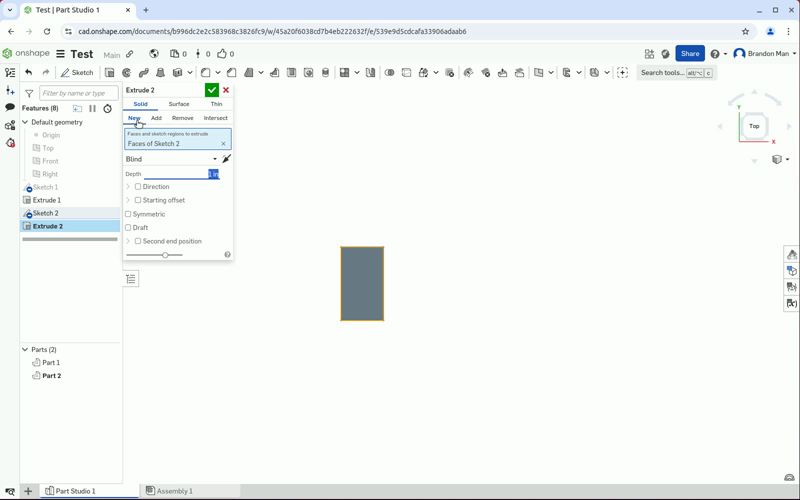
text(5.777)
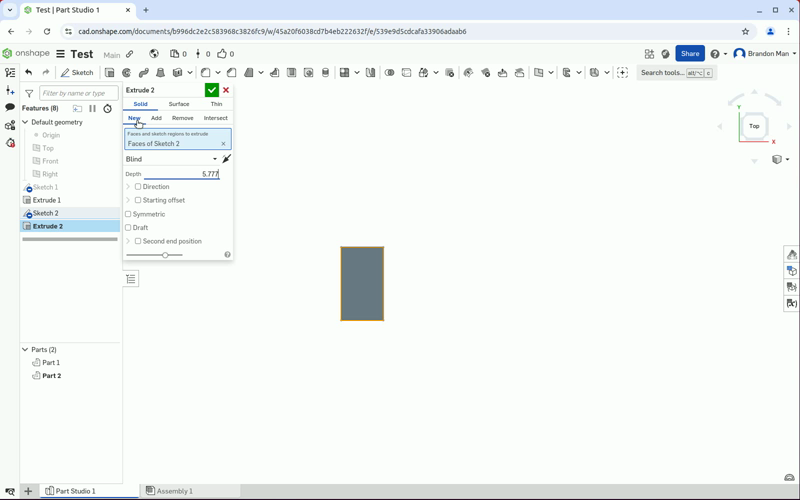
key(enter)
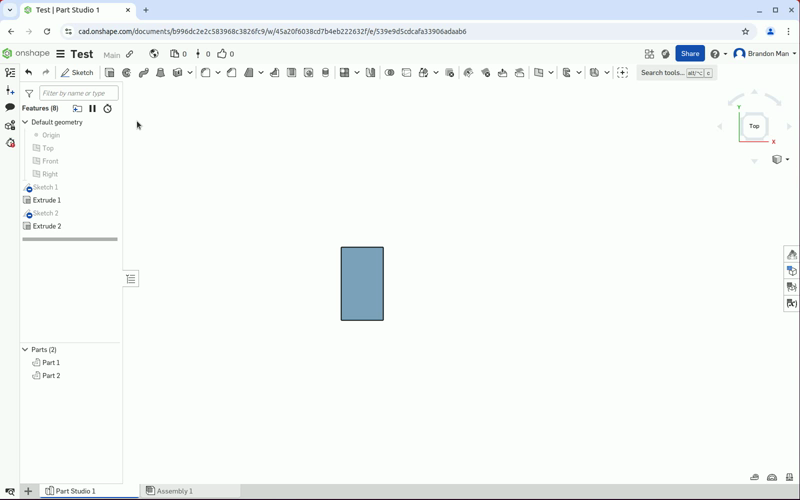
key(shift+h)
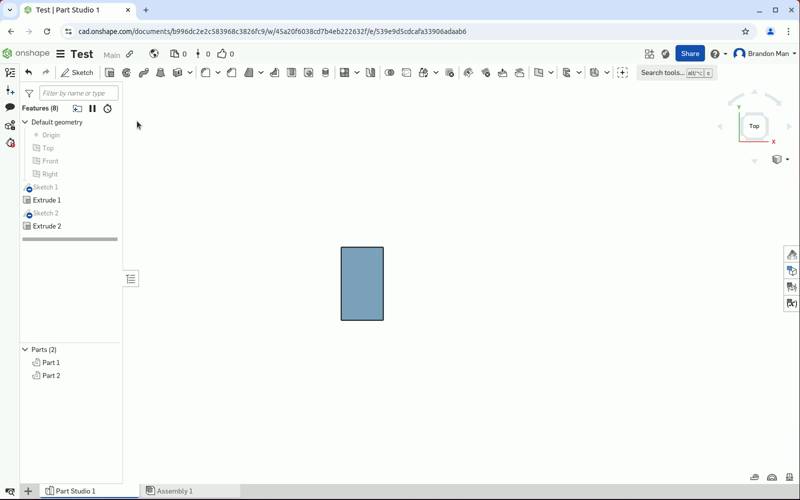
key(shift+h)
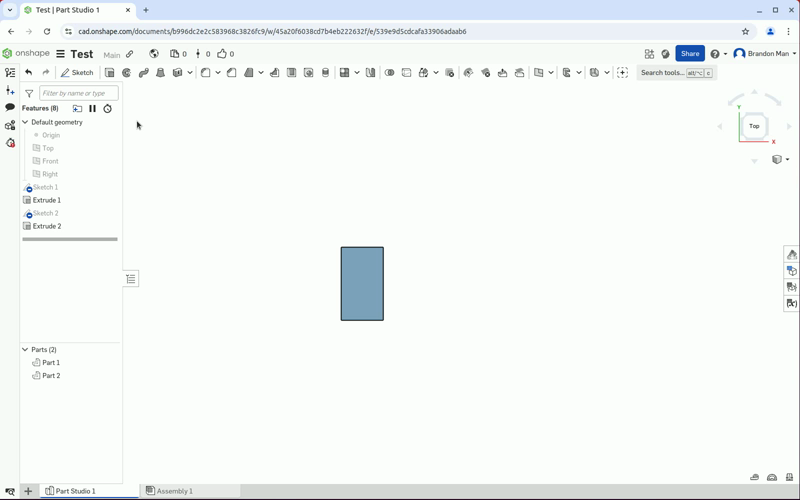
mouse_move(73, 189)
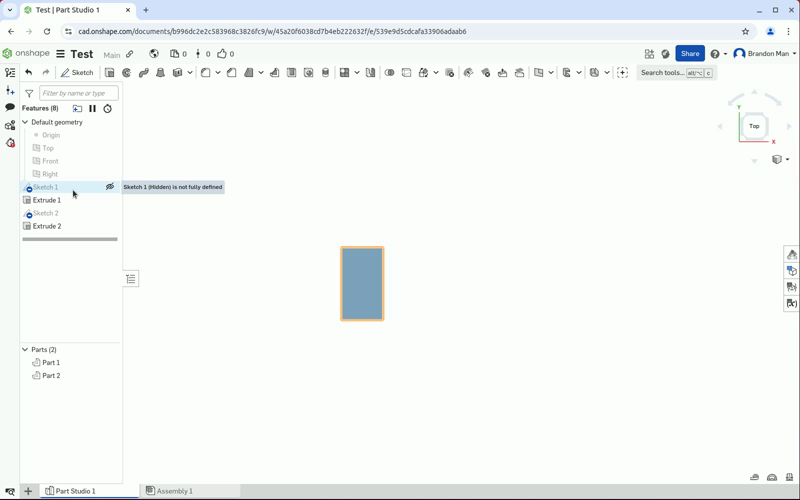
click(73, 189)
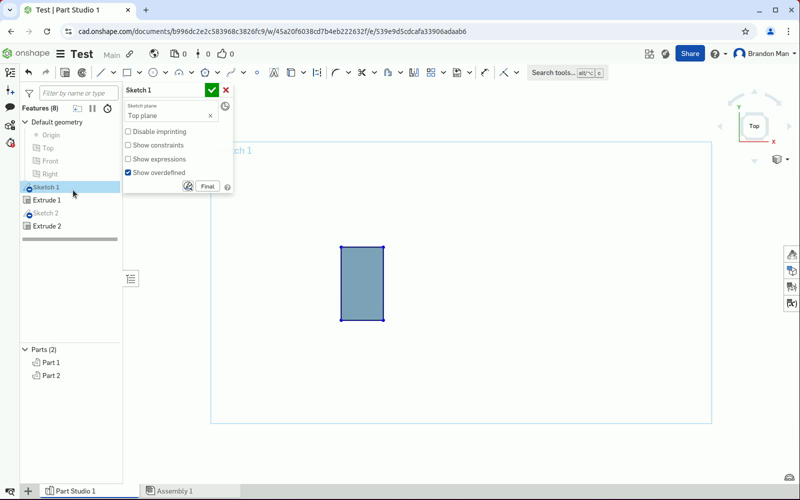
mouse_move(229, 92)
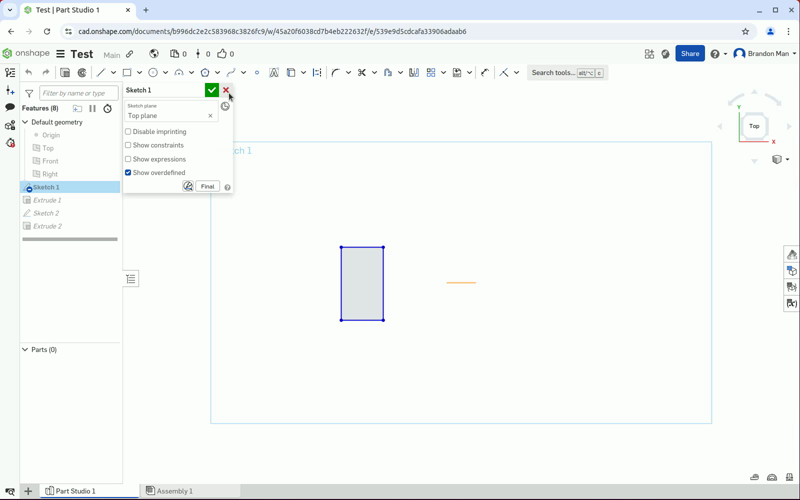
click(229, 92)
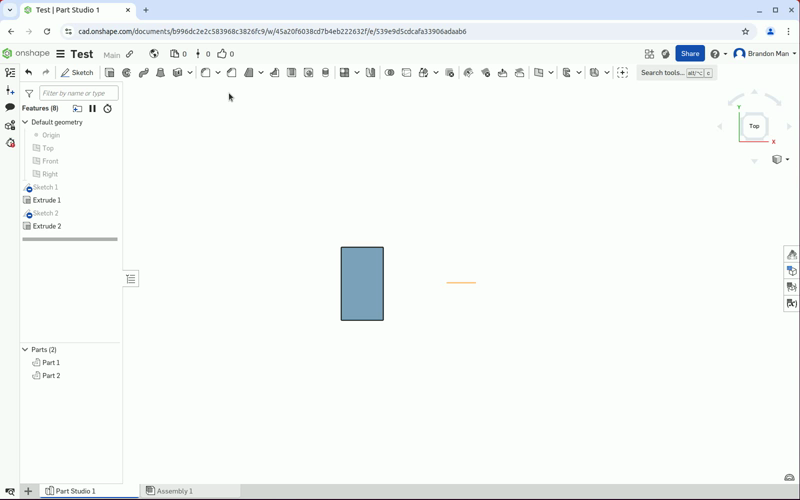
mouse_move(541, 75)
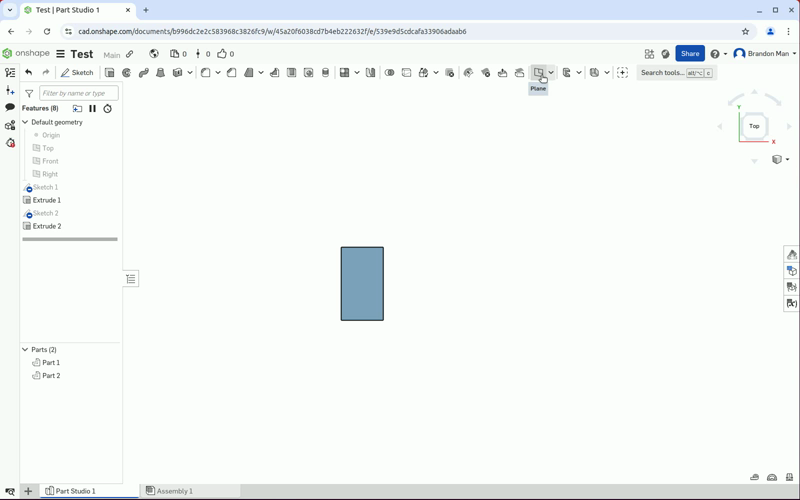
click(541, 75)
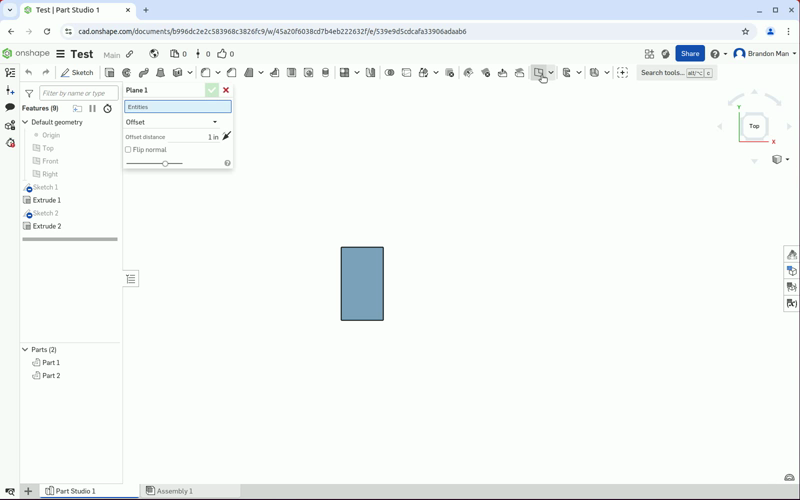
mouse_move(73, 150)
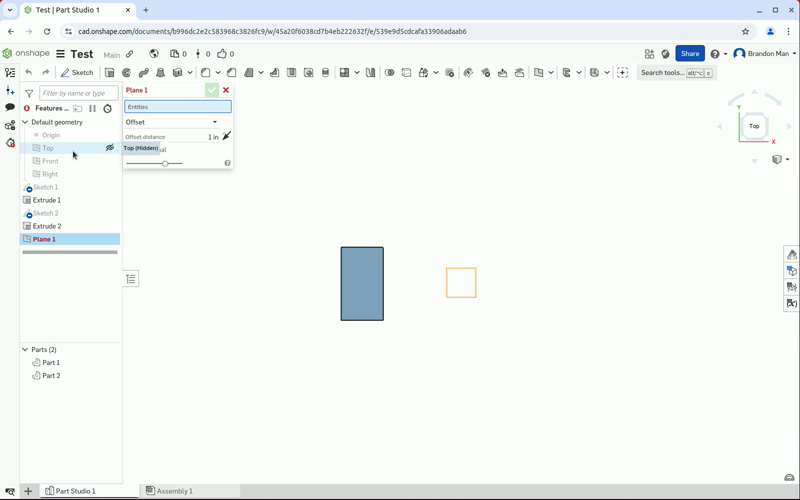
click(73, 150)
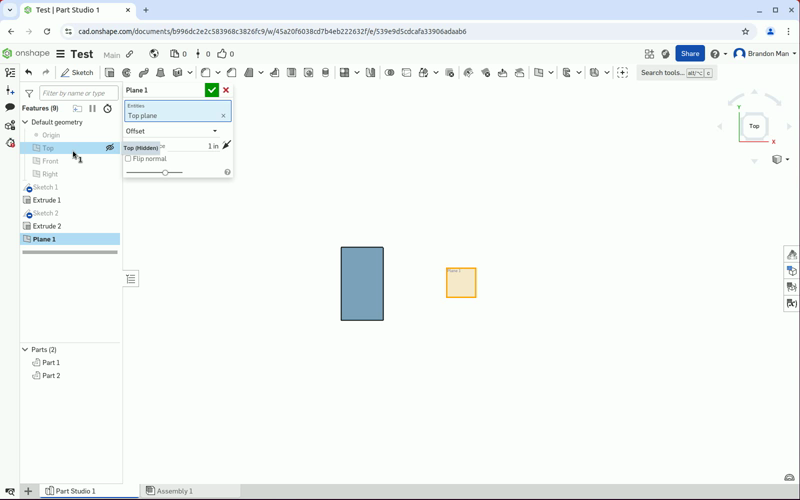
key(tab, 2)
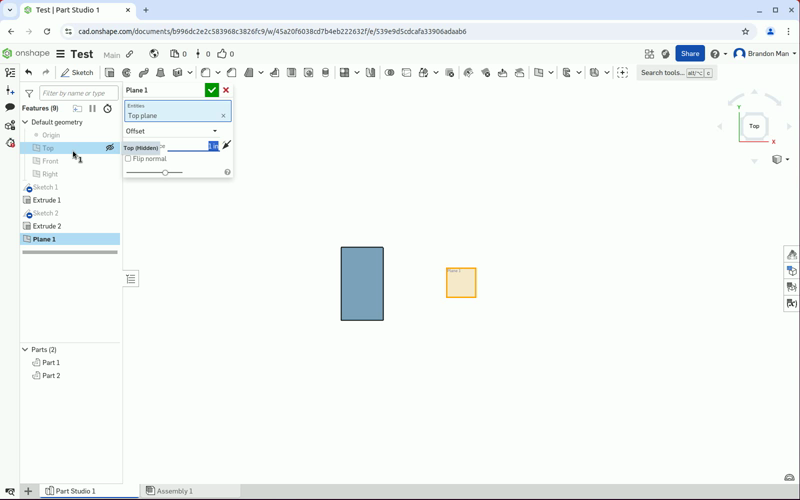
text(5.792)
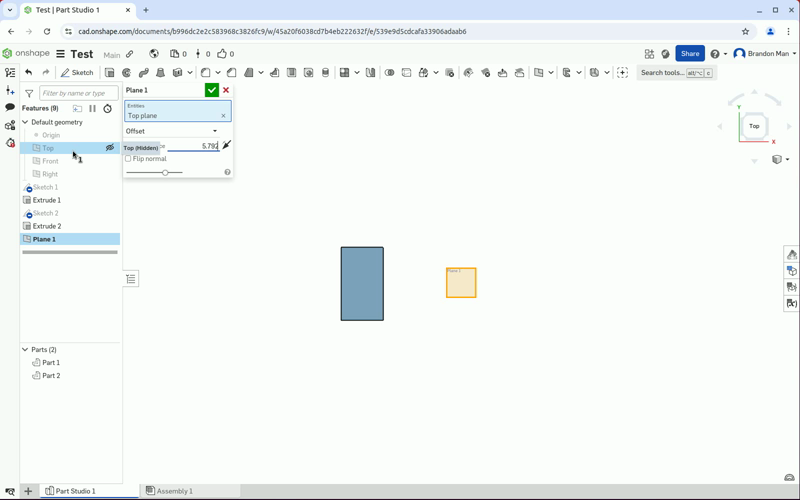
key(enter, 2)
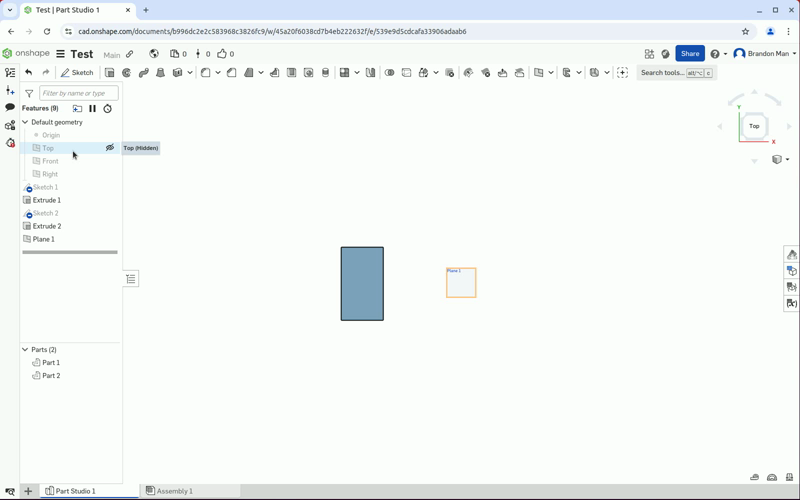
key(shift+s)
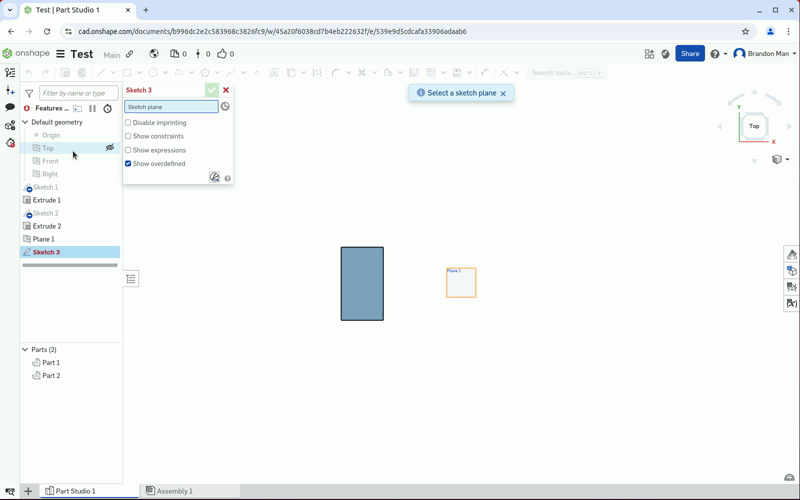
mouse_move(73, 241)
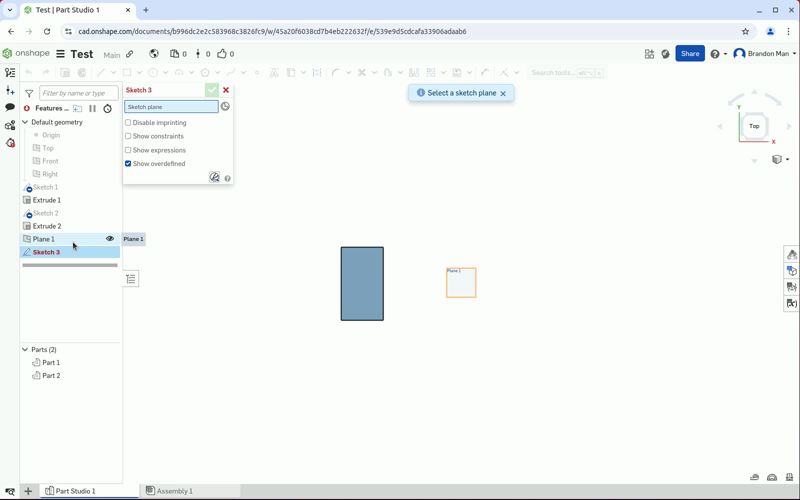
click(73, 241)
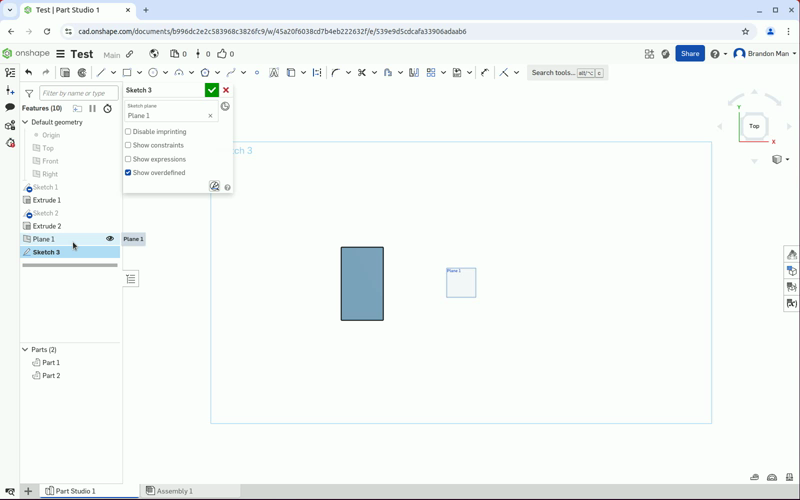
mouse_move(73, 352)
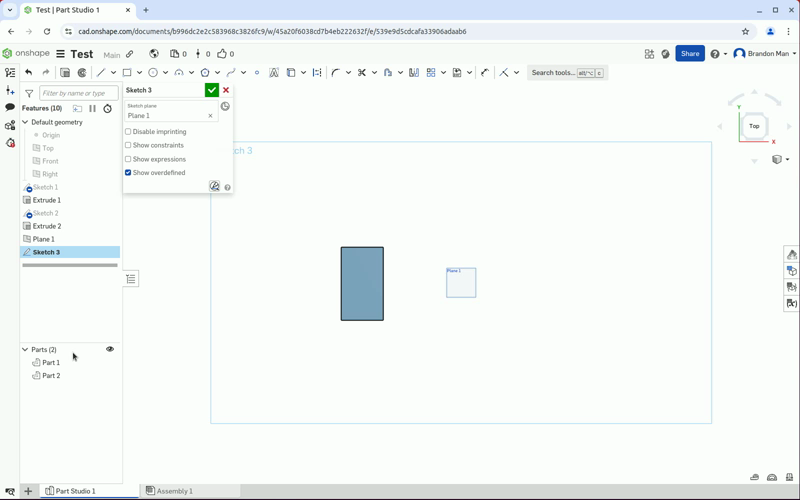
key(y)
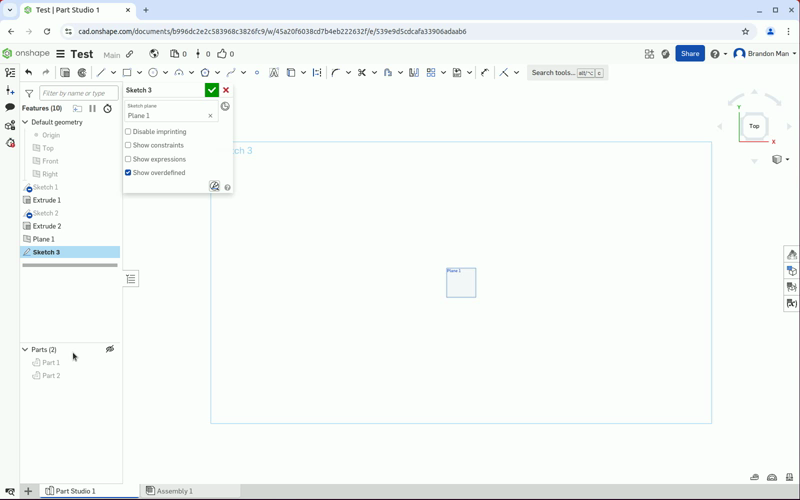
key(l)
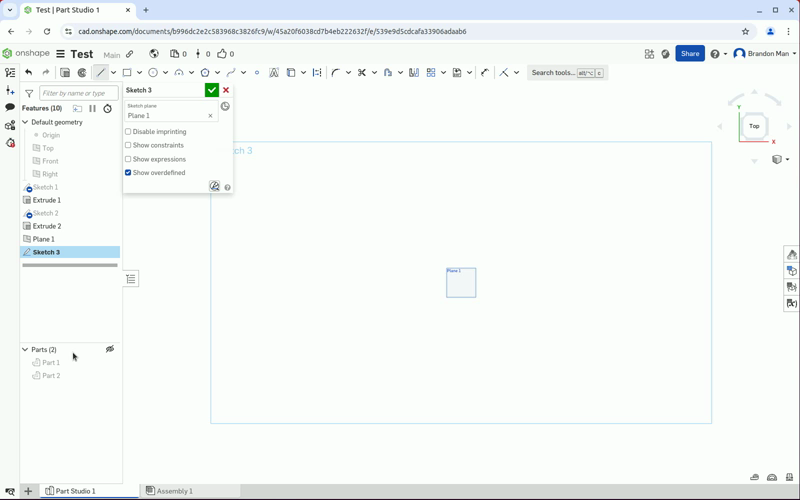
key_down(shift)
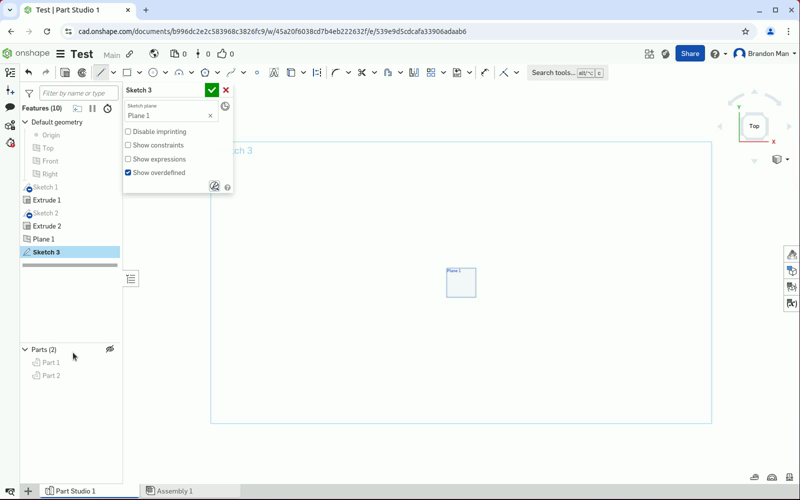
mouse_move(341, 320)
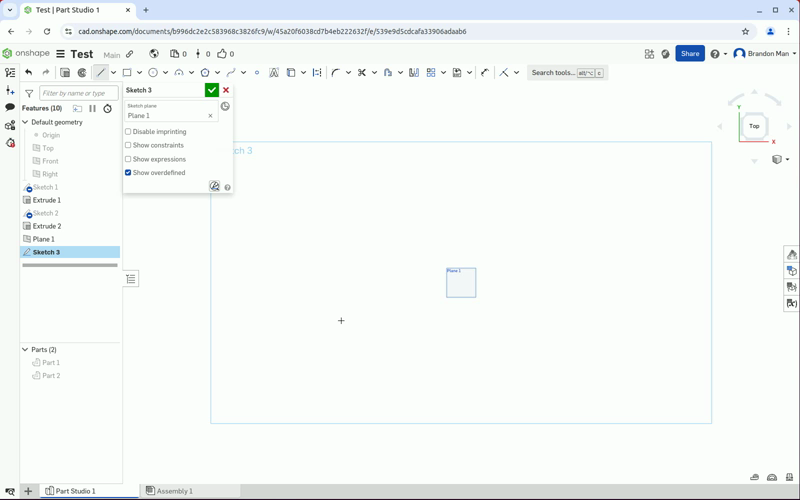
click(341, 320)
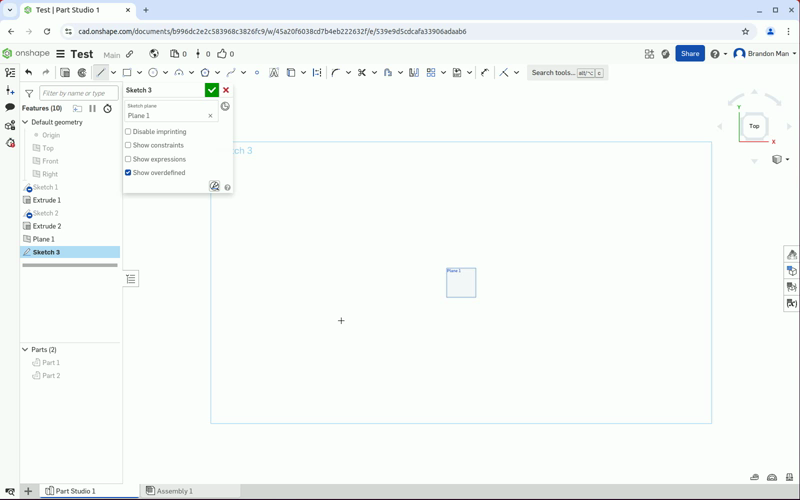
key_up(shift)
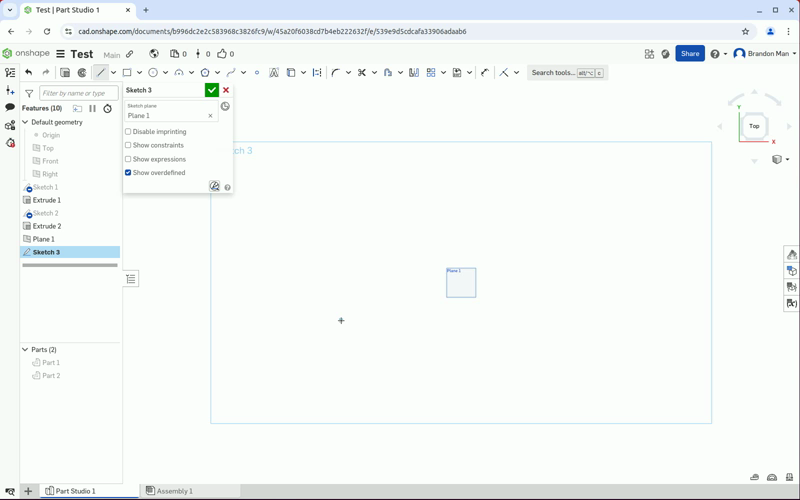
key_down(shift)
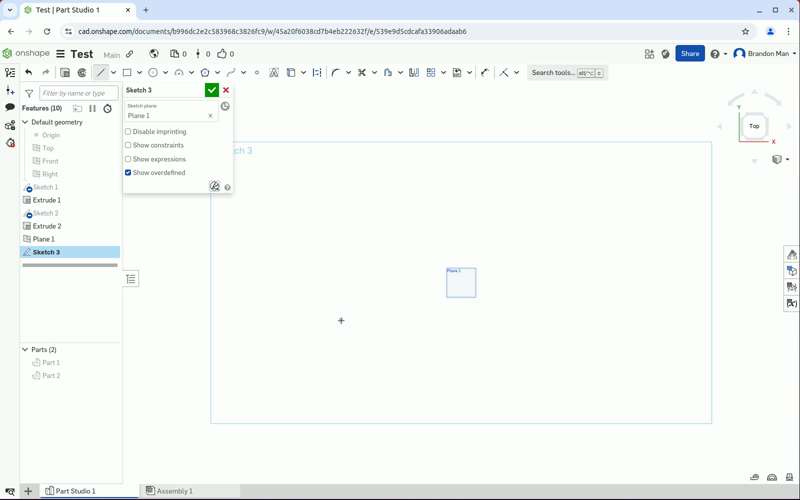
mouse_move(371, 320)
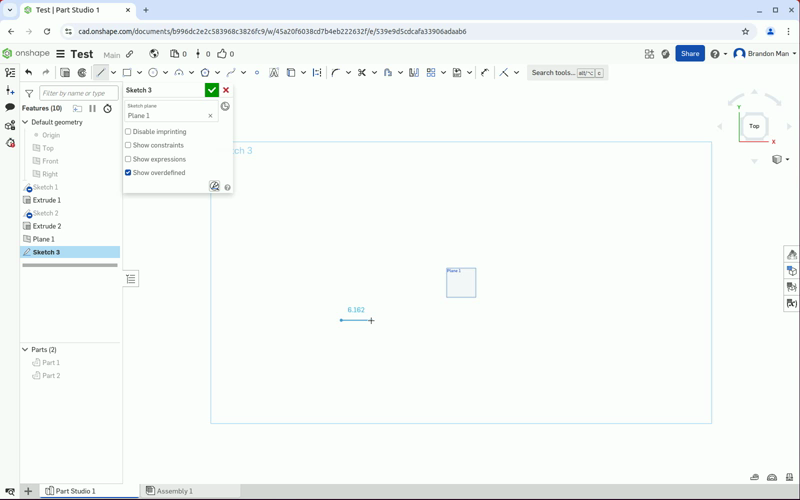
mouse_move(348, 320)
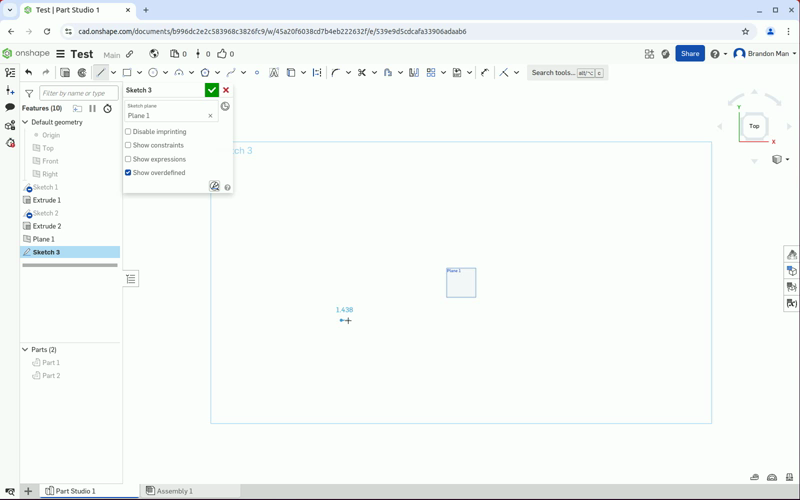
scroll(6)
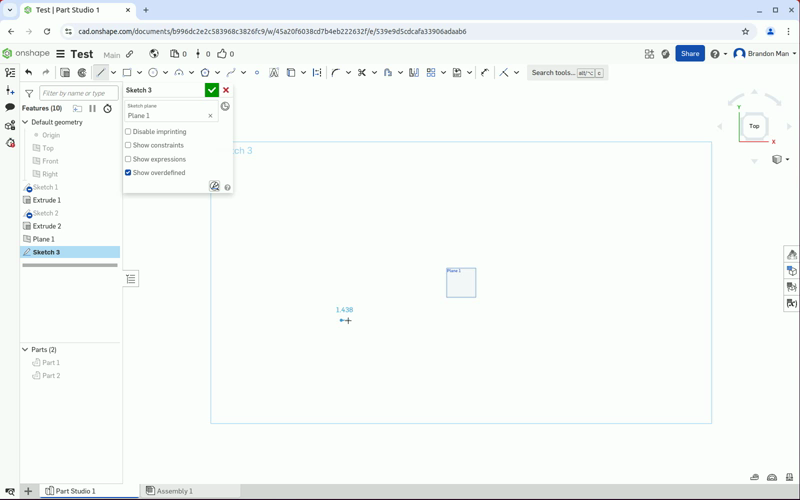
scroll(6)
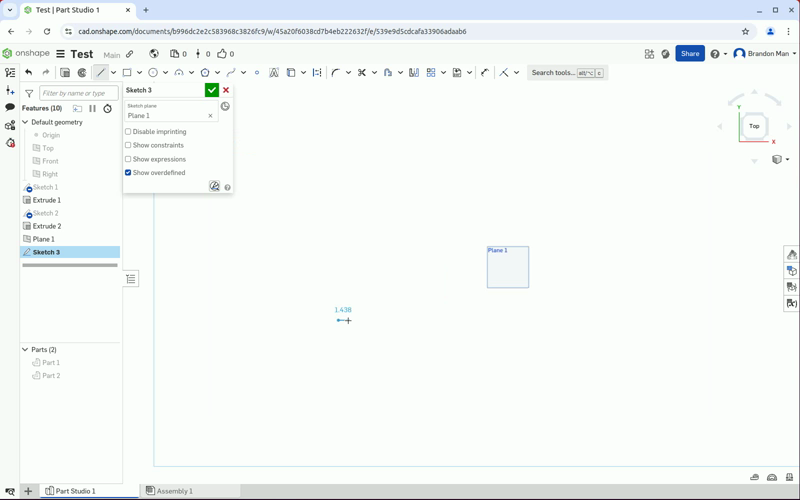
scroll(6)
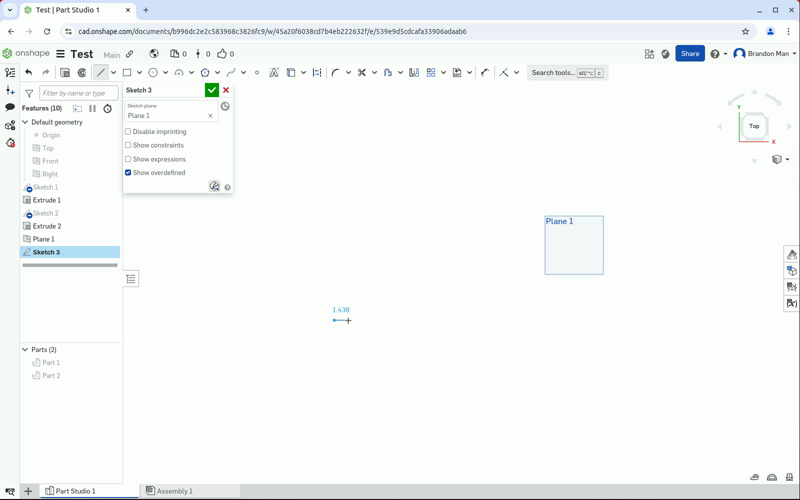
scroll(6)
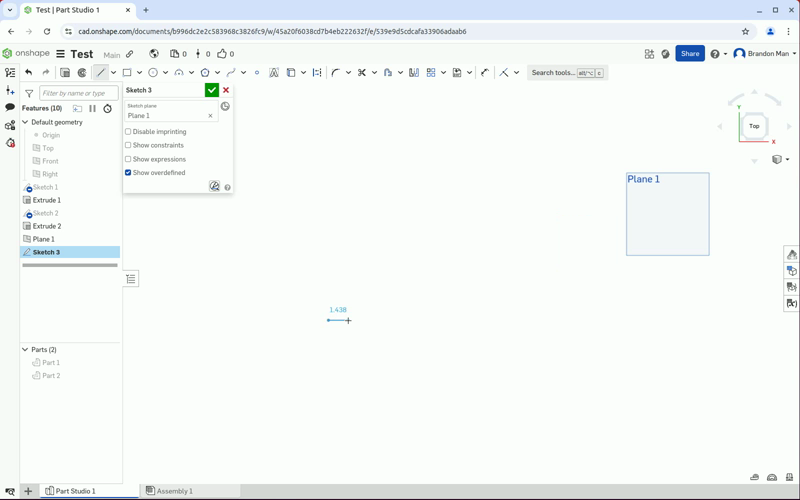
scroll(6)
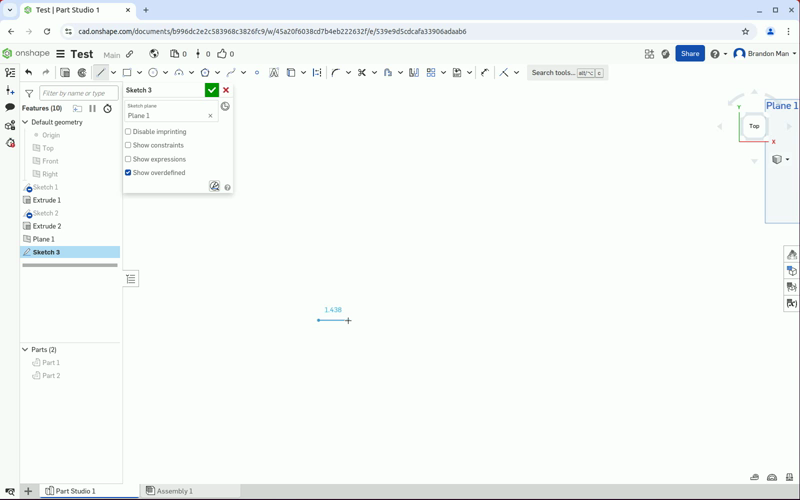
scroll(6)
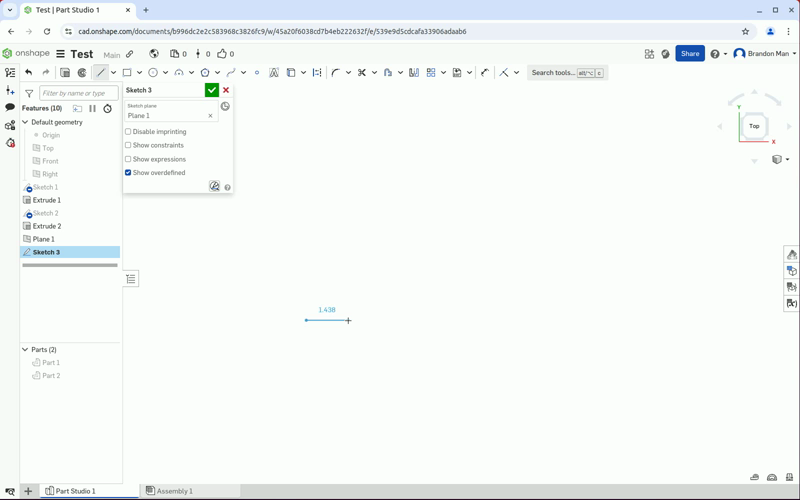
scroll(6)
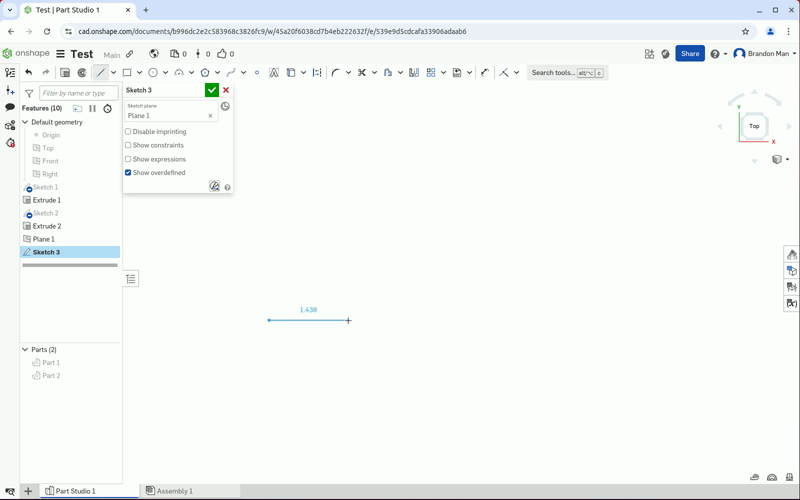
click(348, 320)
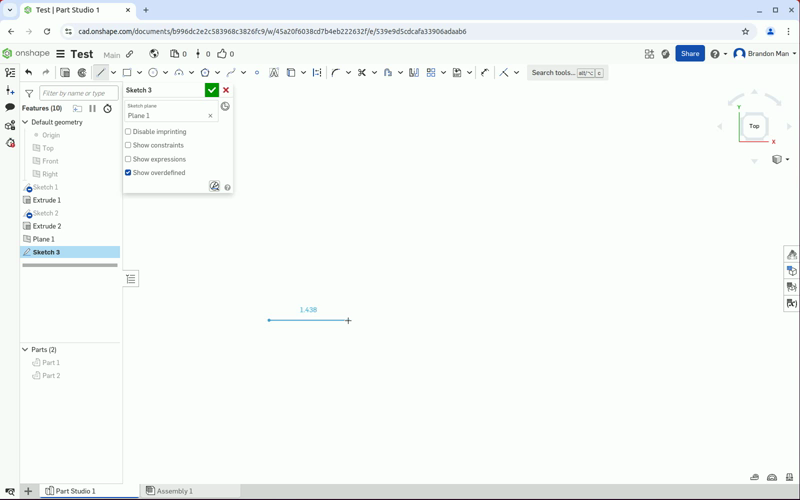
scroll(-6)
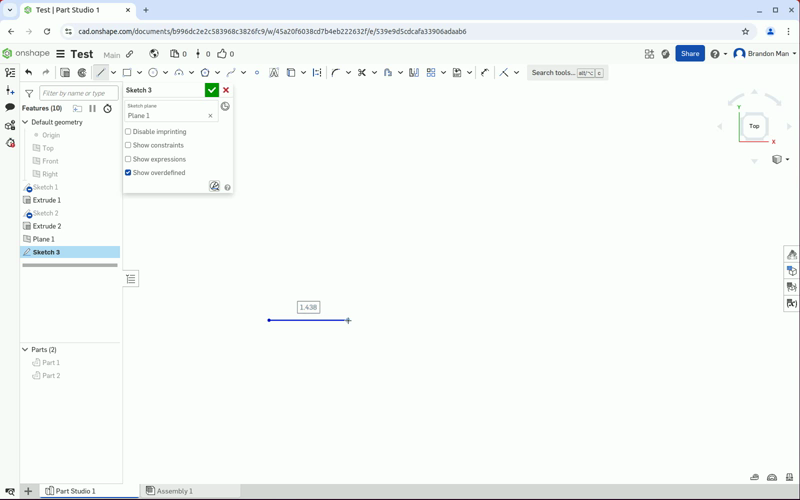
scroll(-6)
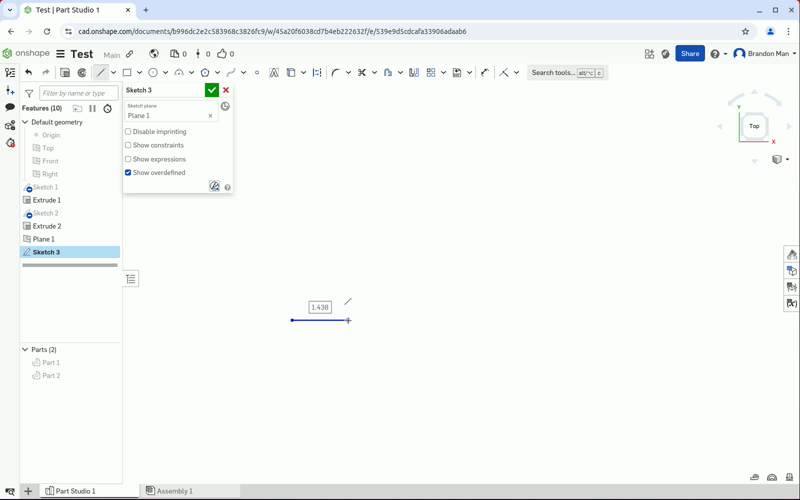
scroll(-6)
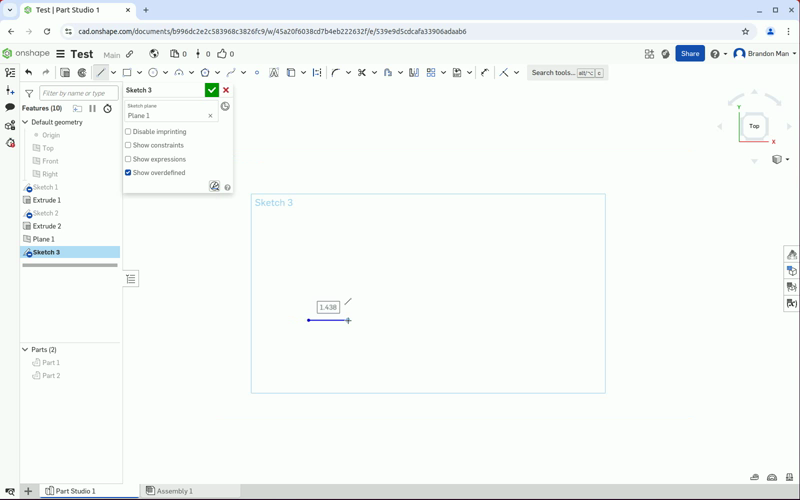
scroll(-6)
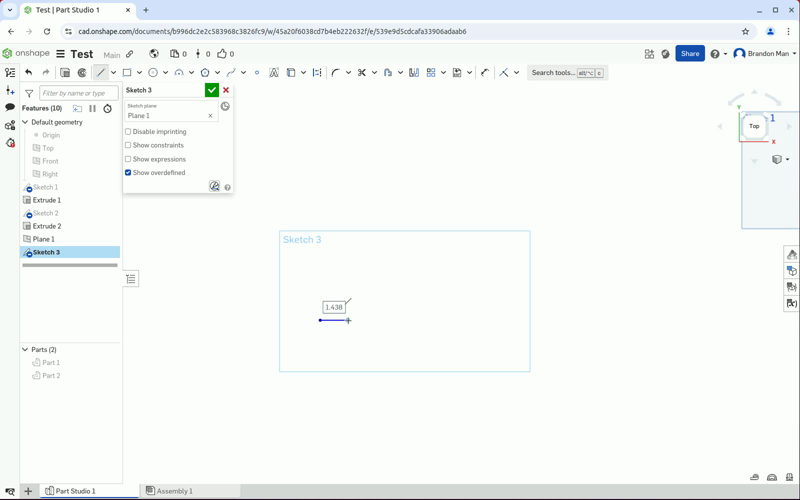
scroll(-6)
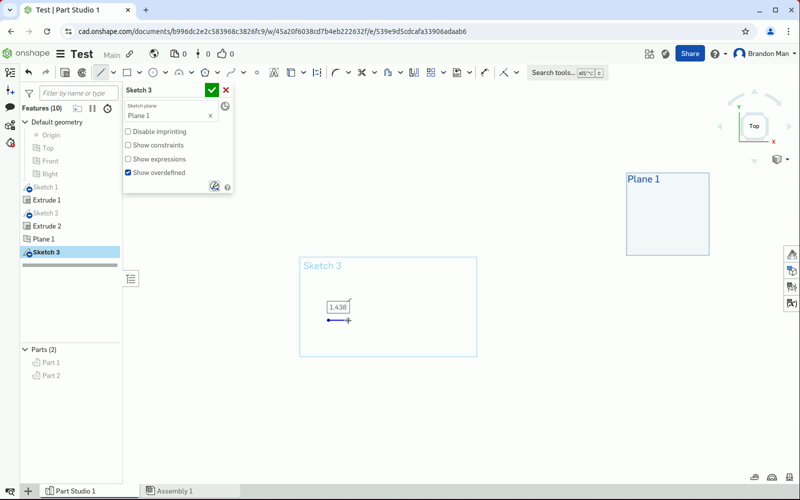
scroll(-6)
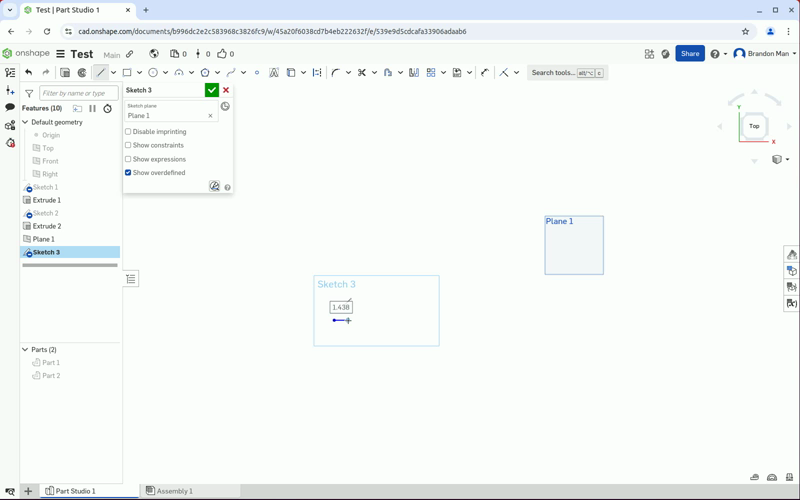
scroll(-6)
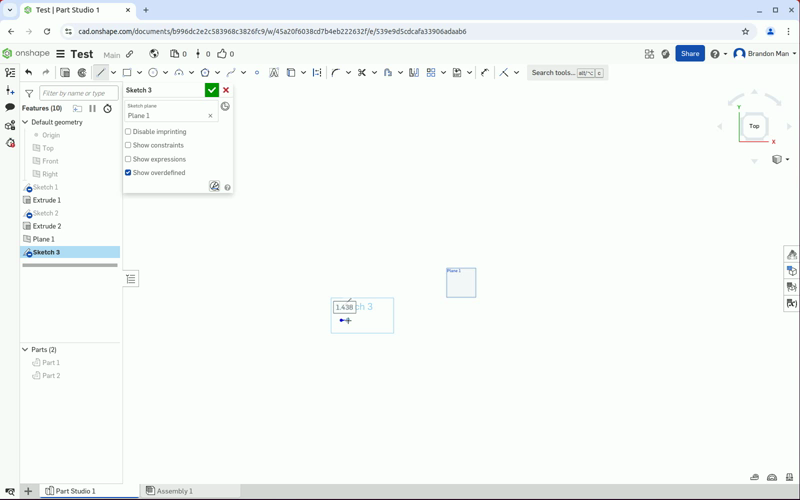
key_up(shift)
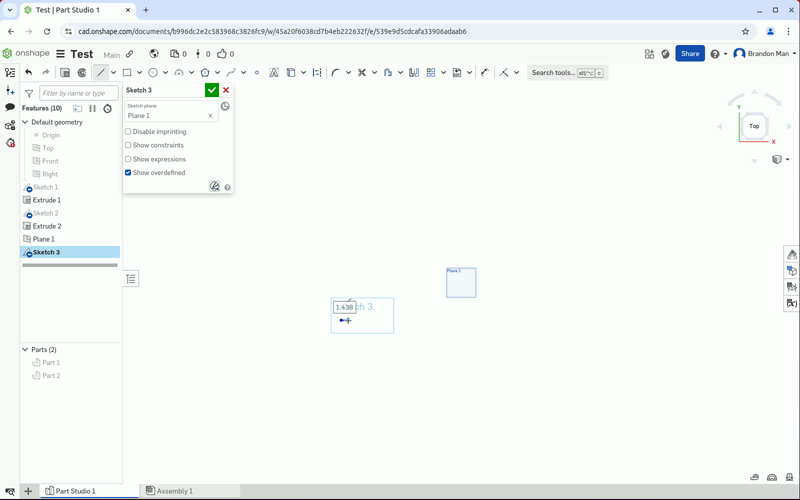
key_down(shift)
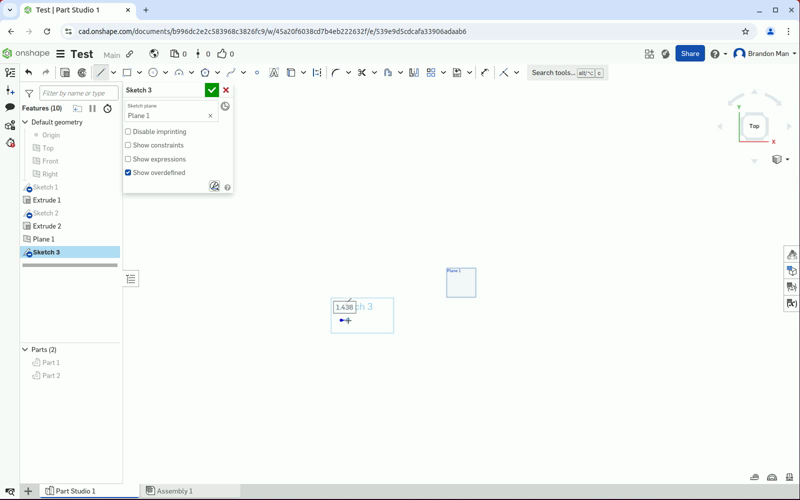
mouse_move(378, 320)
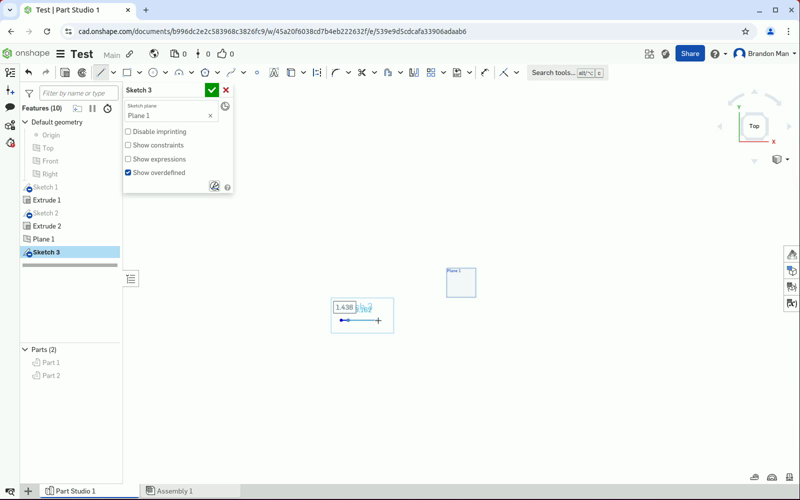
mouse_move(358, 281)
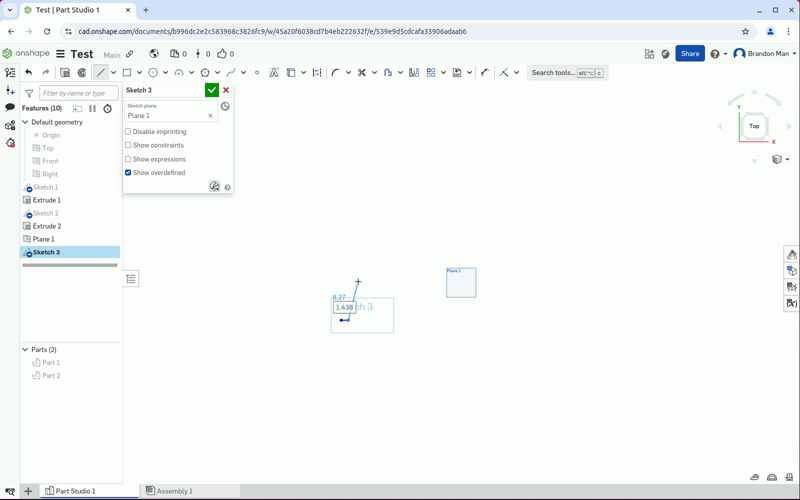
click(358, 281)
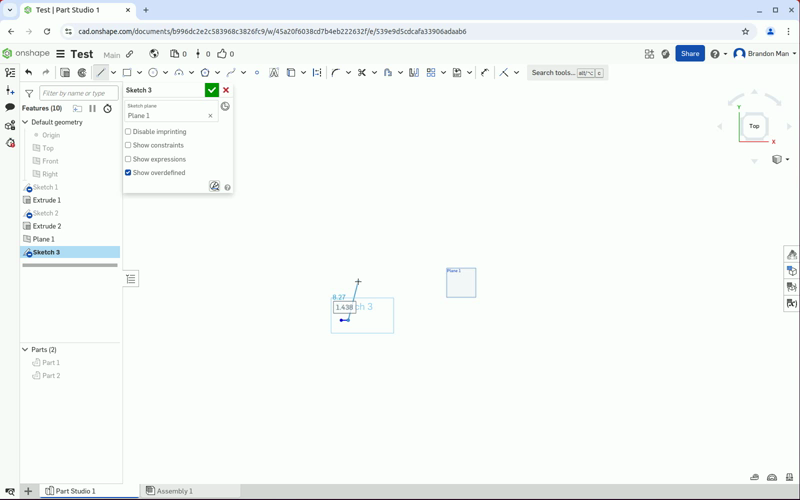
key_up(shift)
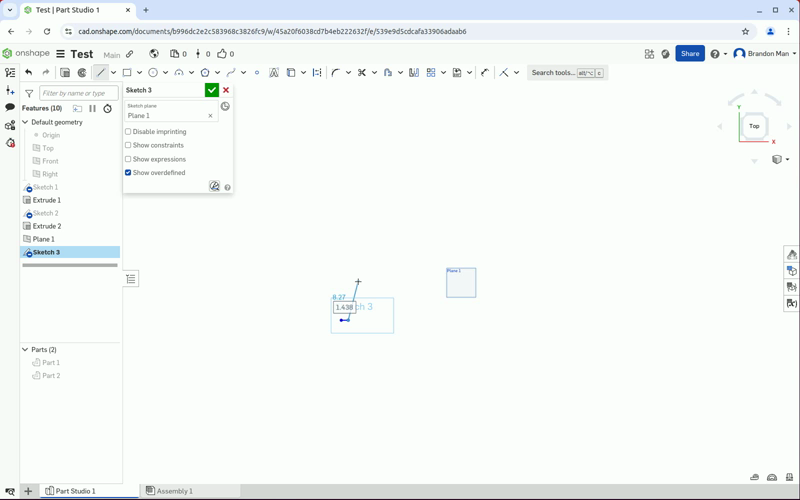
key_down(shift)
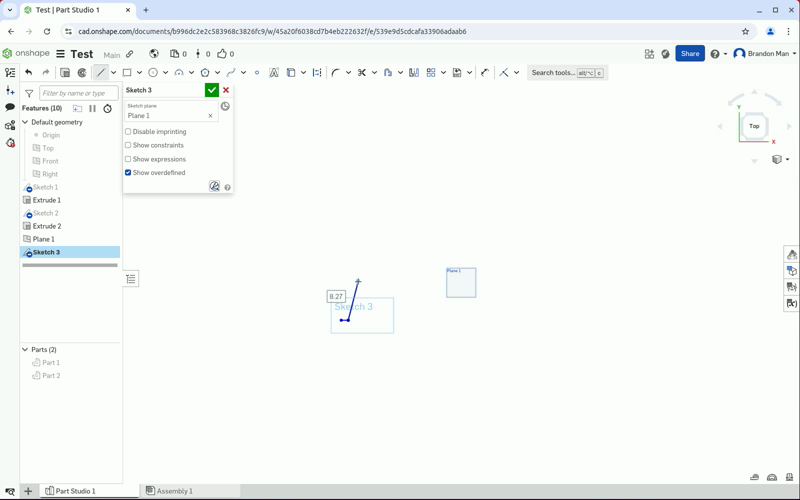
mouse_move(388, 281)
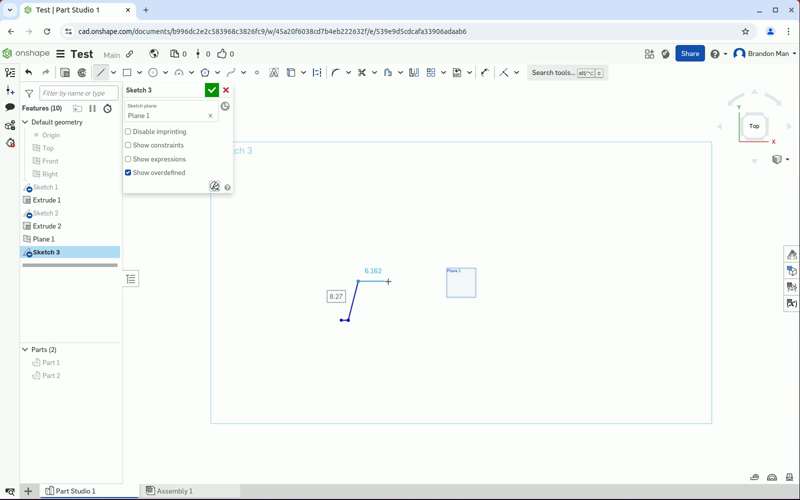
mouse_move(364, 281)
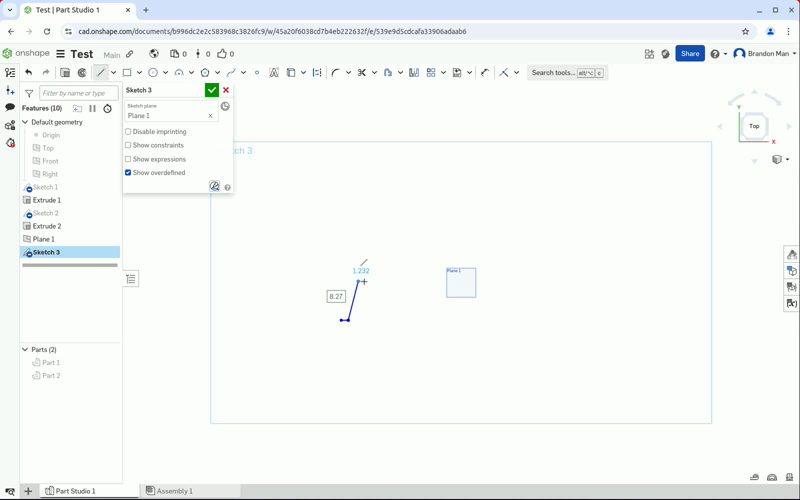
scroll(6)
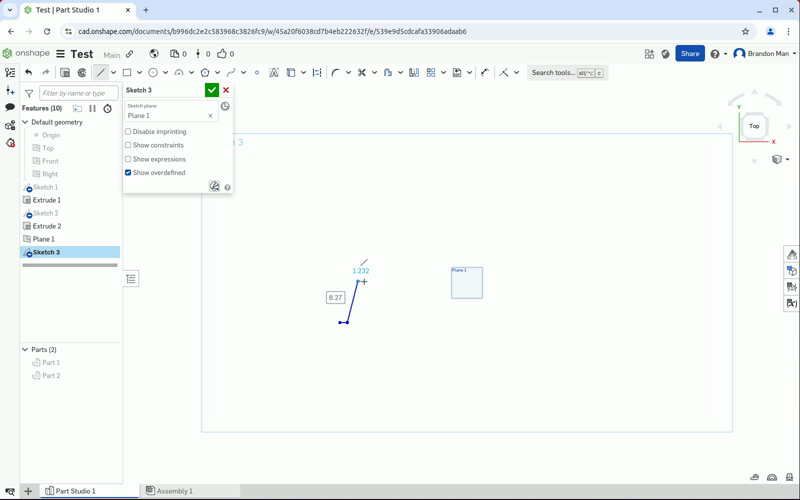
scroll(6)
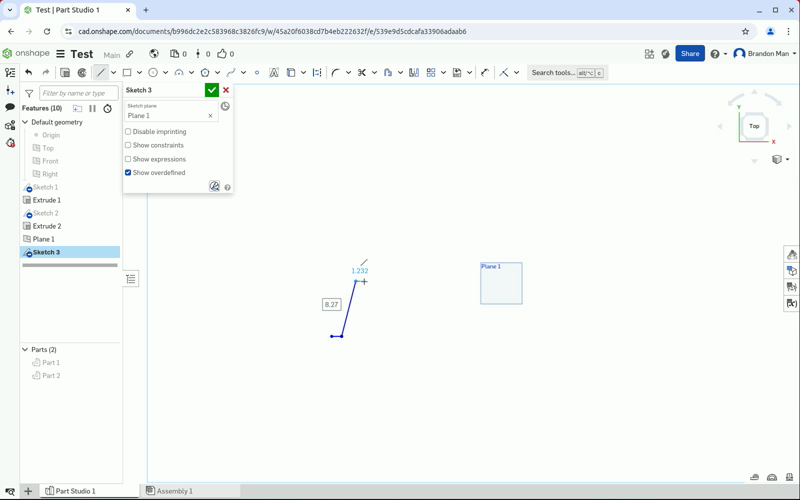
scroll(6)
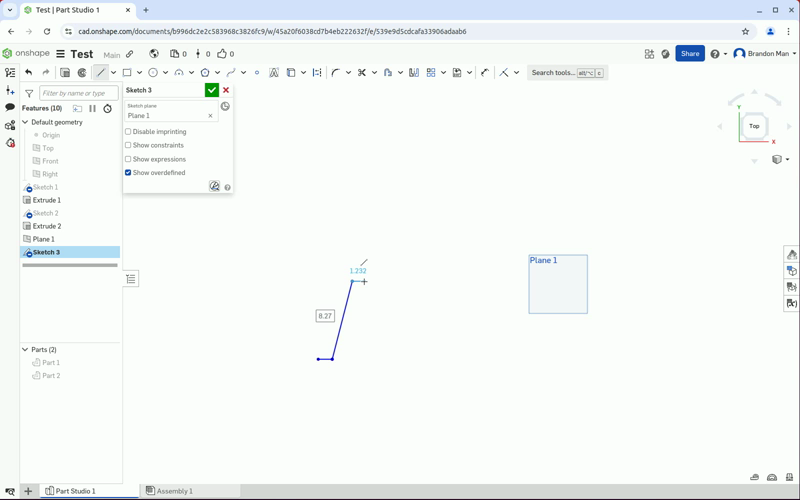
scroll(6)
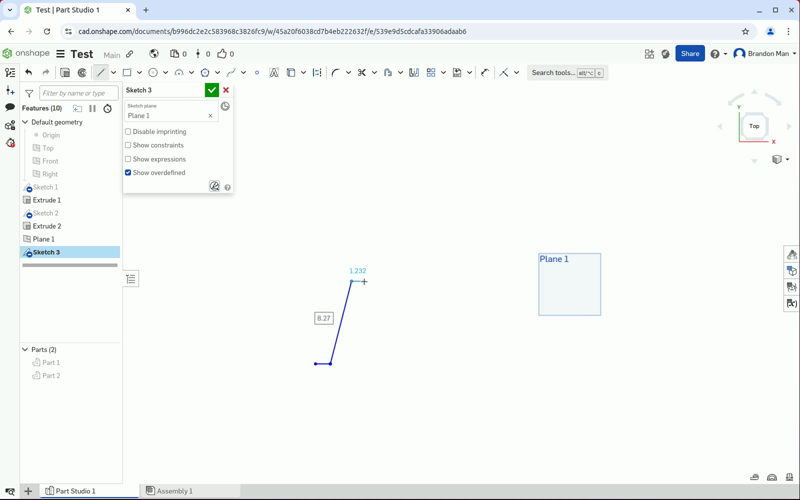
scroll(6)
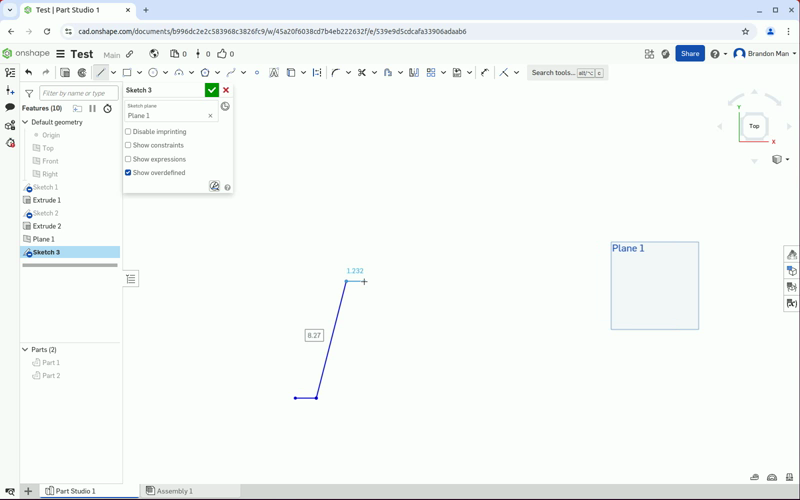
scroll(6)
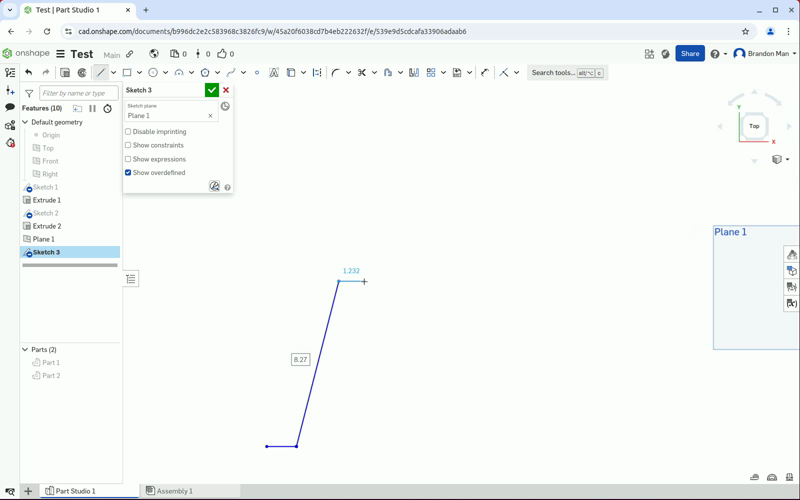
scroll(6)
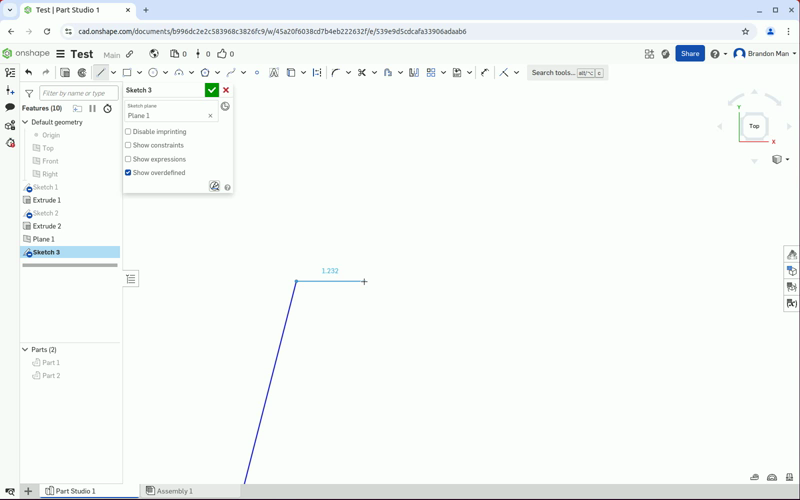
click(364, 281)
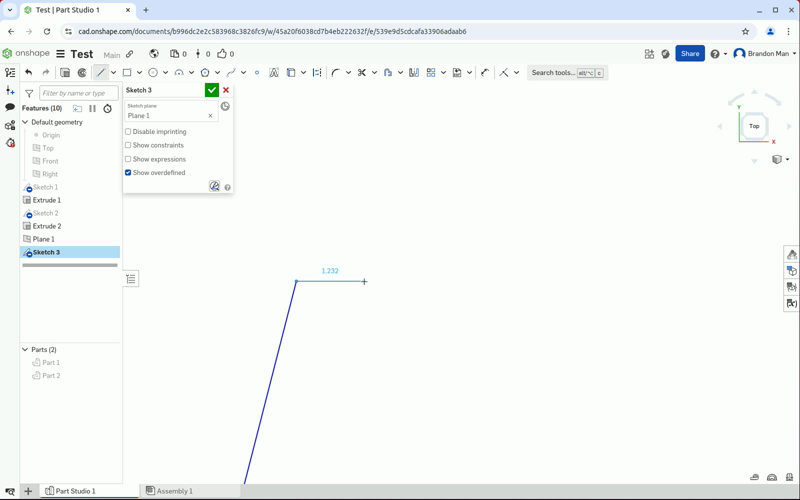
scroll(-6)
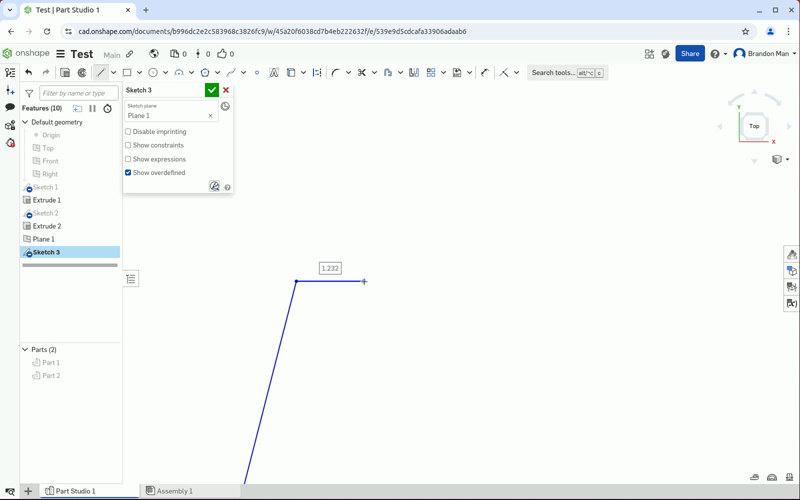
scroll(-6)
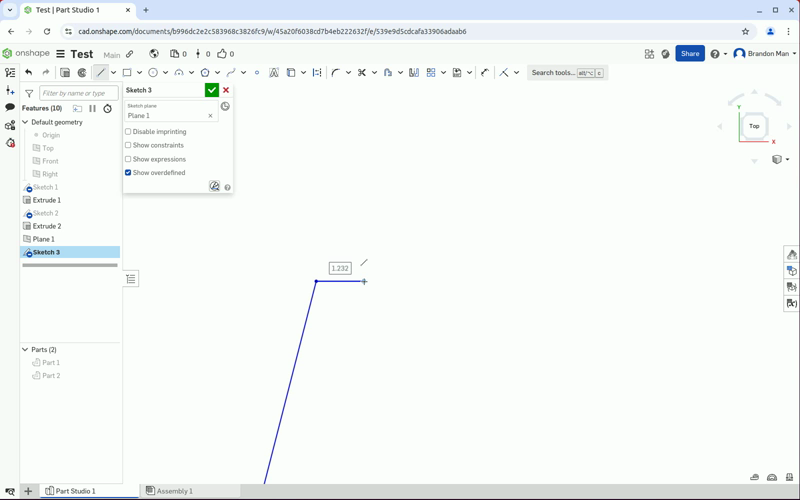
scroll(-6)
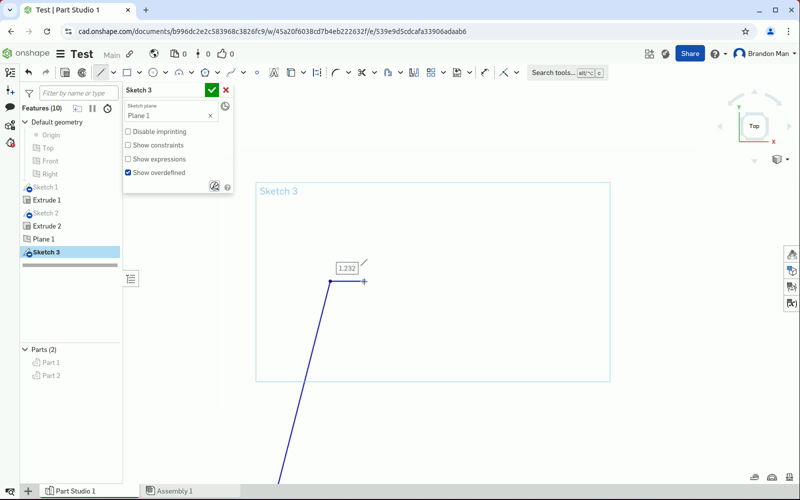
scroll(-6)
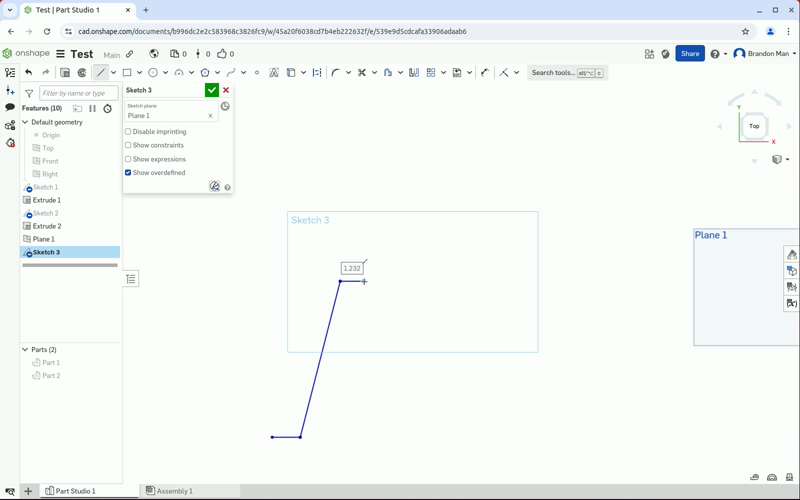
scroll(-6)
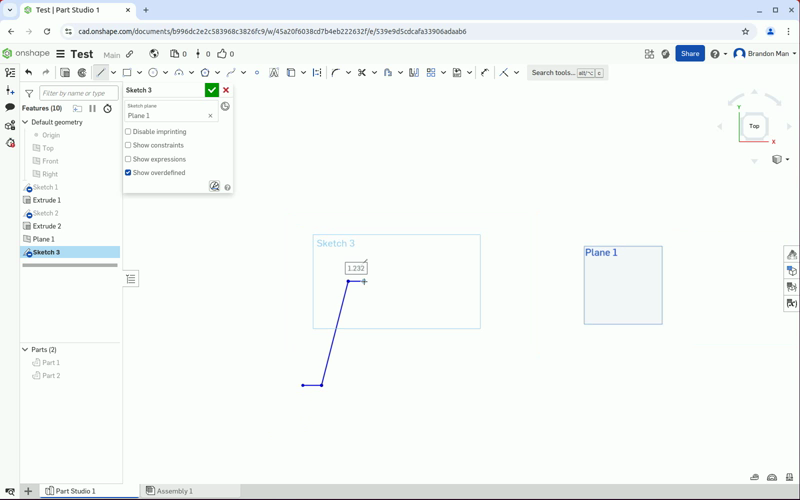
scroll(-6)
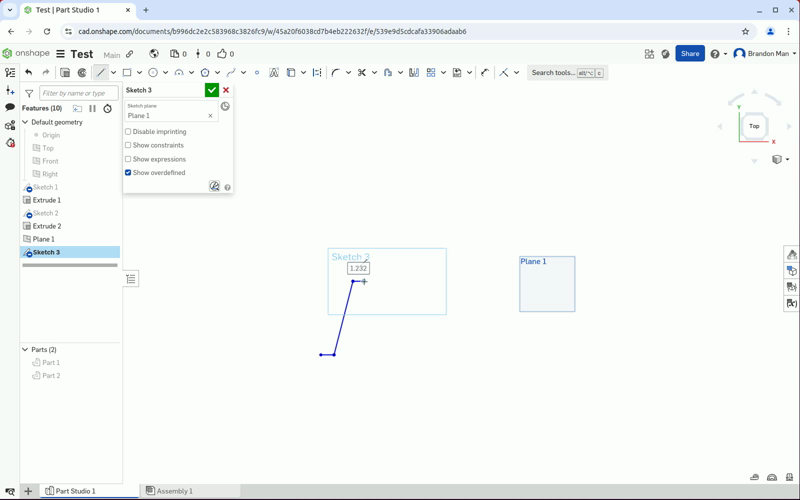
scroll(-6)
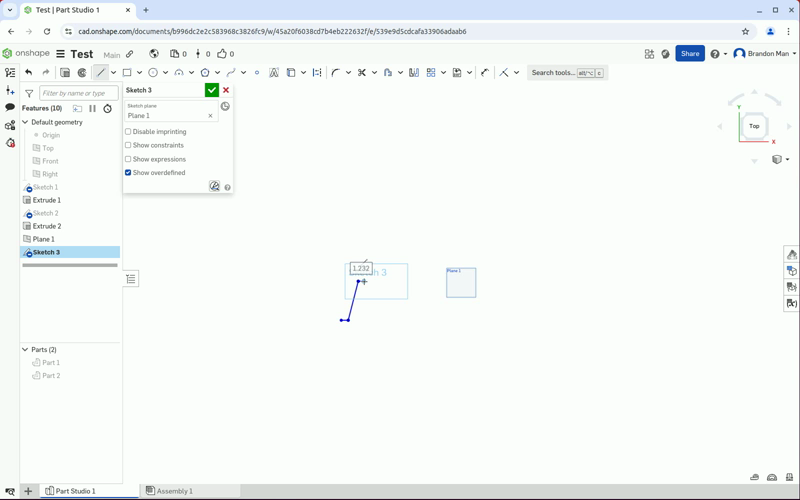
key_up(shift)
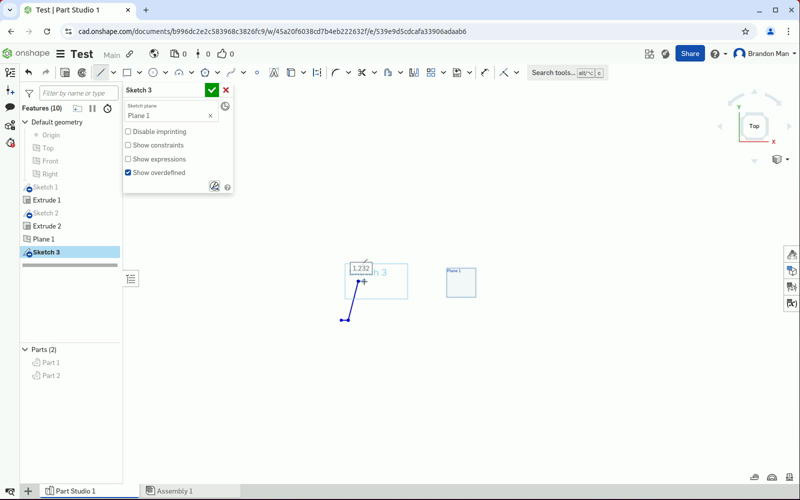
key_down(shift)
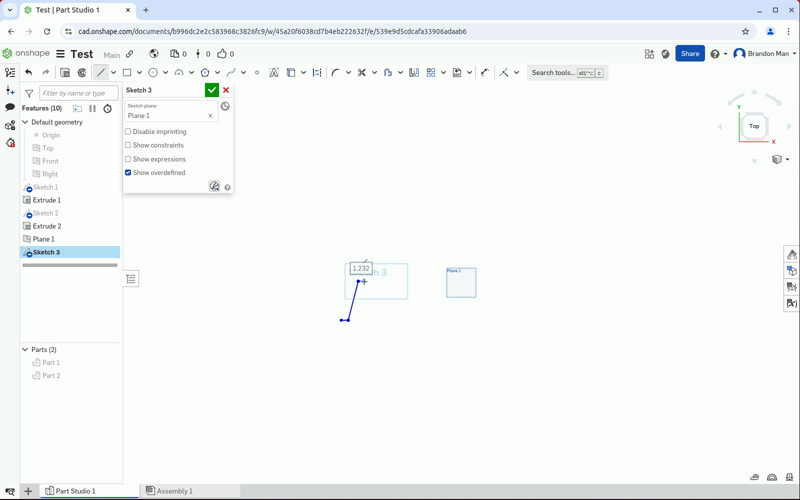
mouse_move(394, 281)
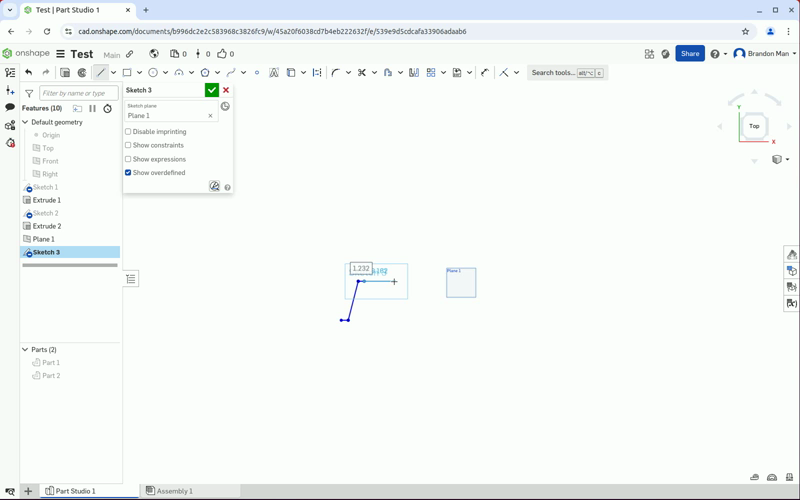
mouse_move(374, 320)
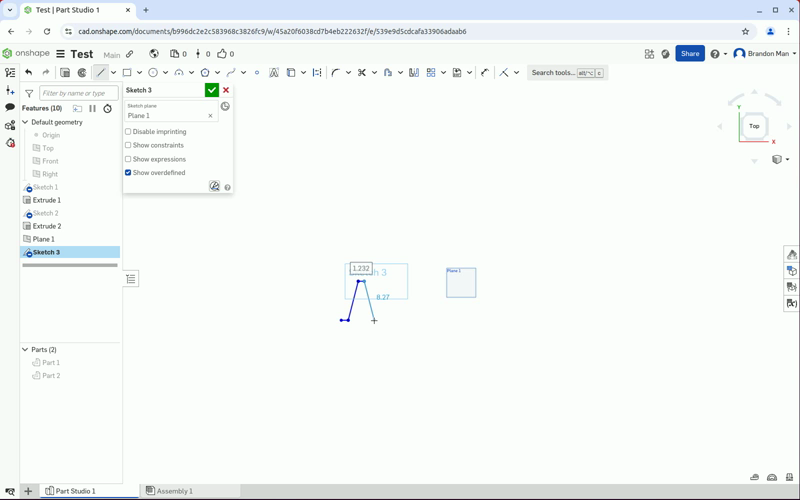
click(374, 320)
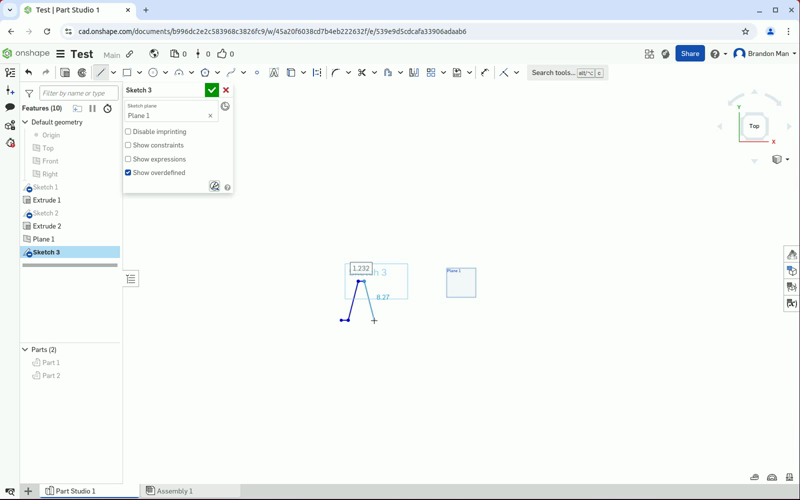
key_up(shift)
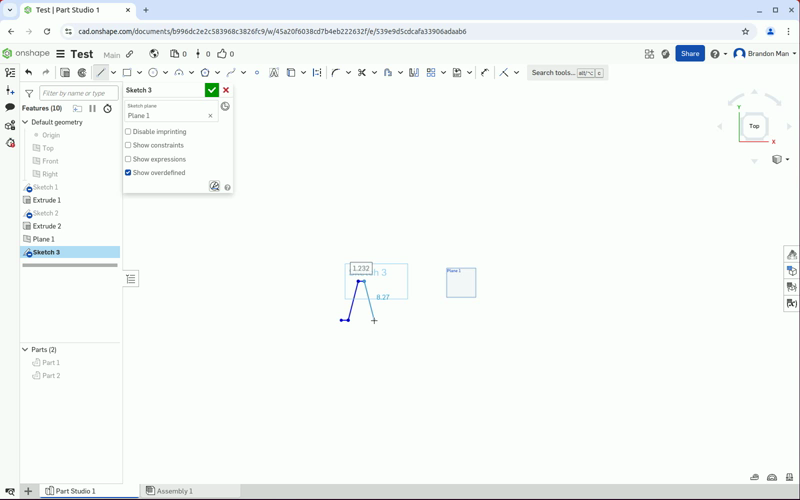
key_down(shift)
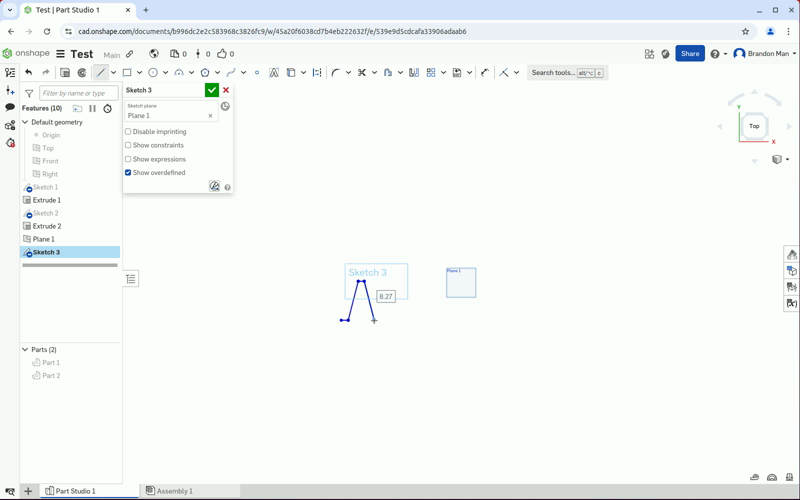
mouse_move(404, 320)
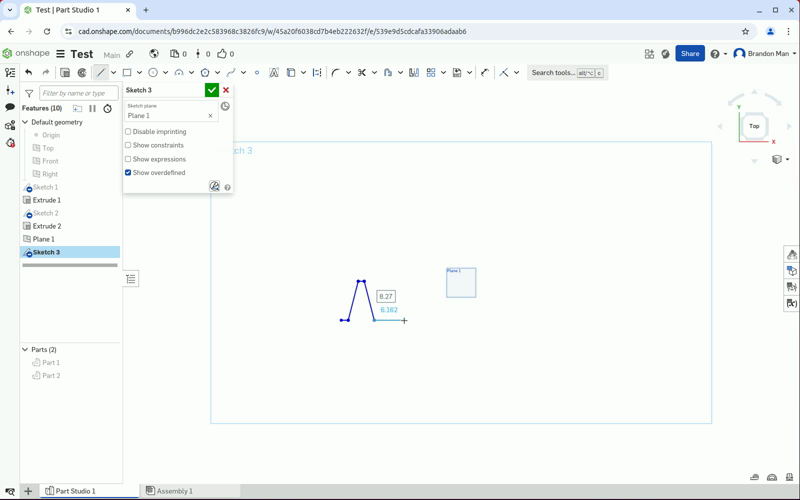
mouse_move(383, 320)
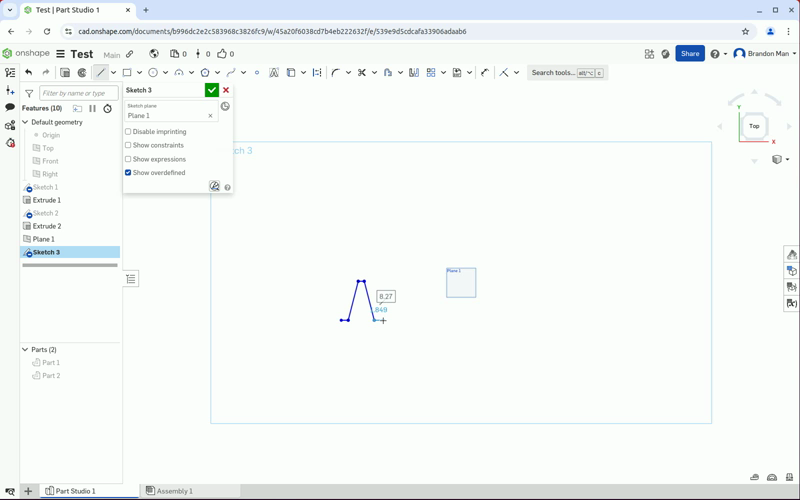
click(383, 320)
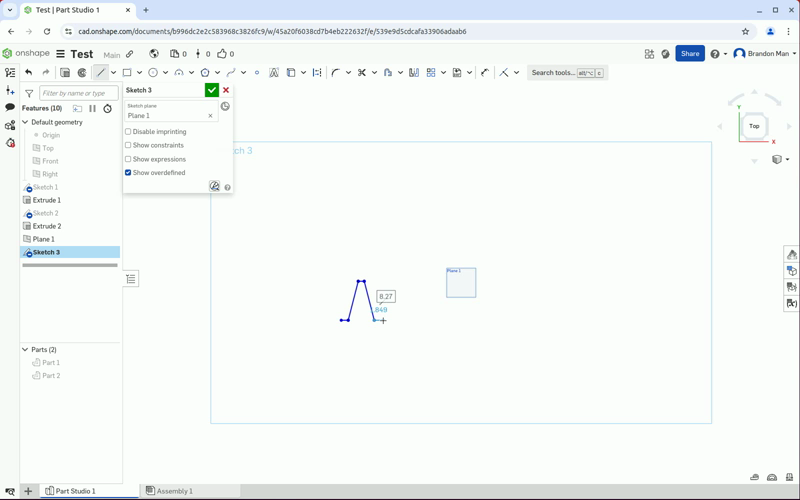
key_up(shift)
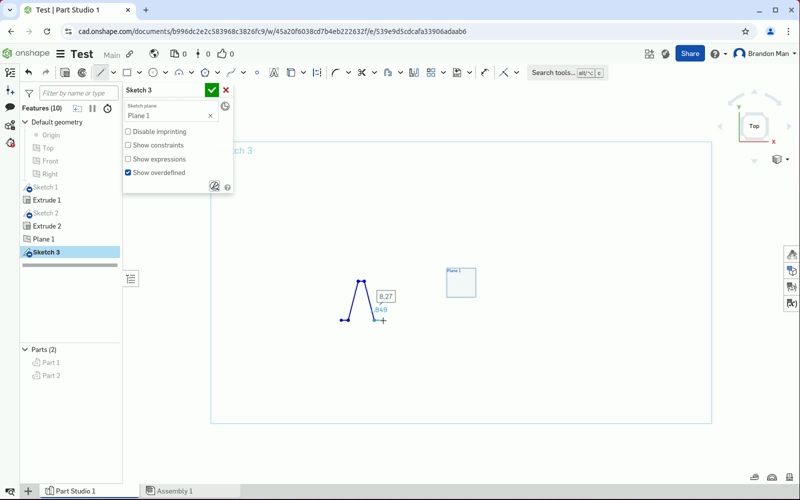
key_down(shift)
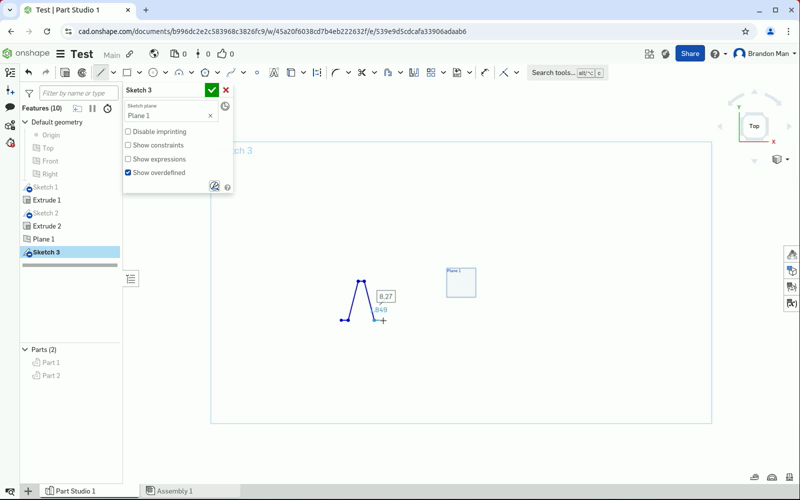
mouse_move(383, 247)
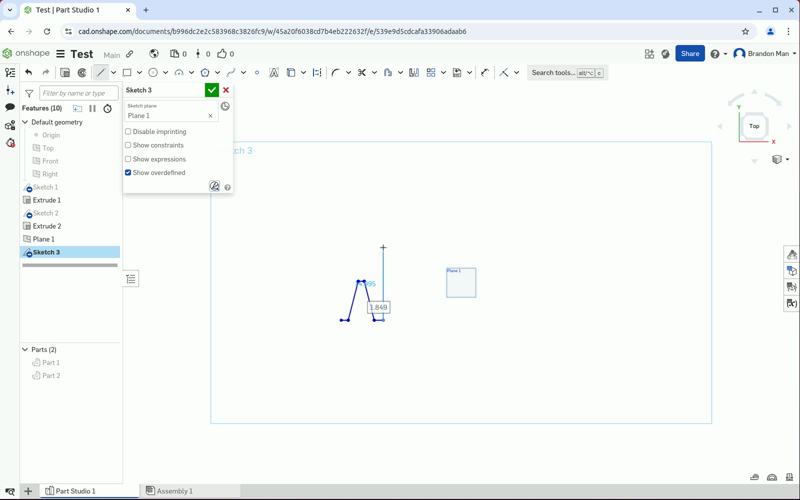
click(383, 247)
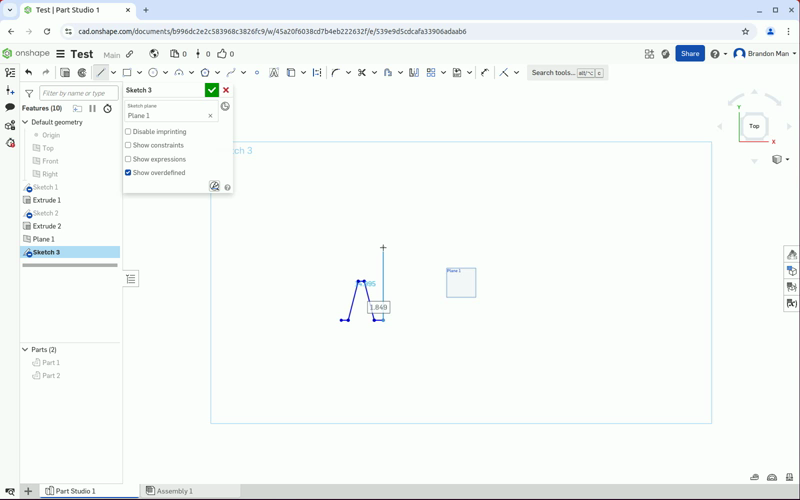
key_up(shift)
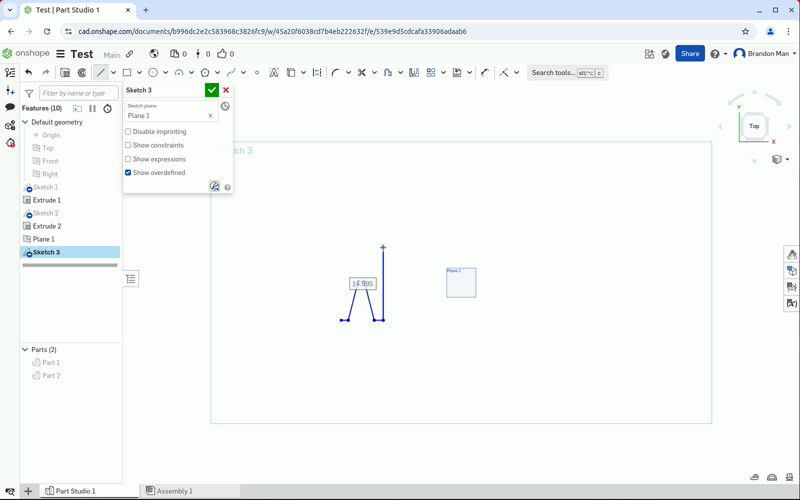
key_down(shift)
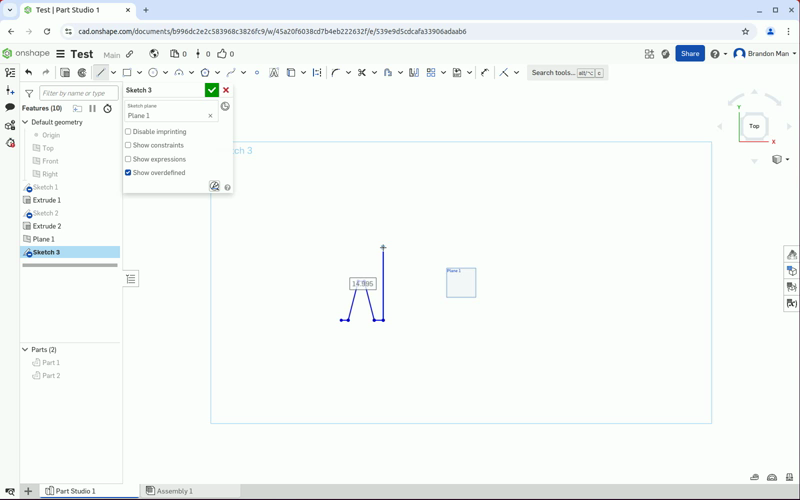
mouse_move(413, 247)
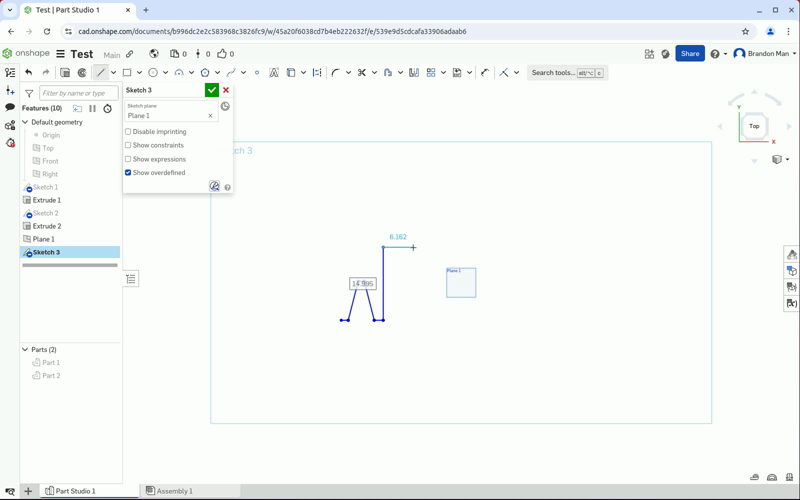
mouse_move(341, 247)
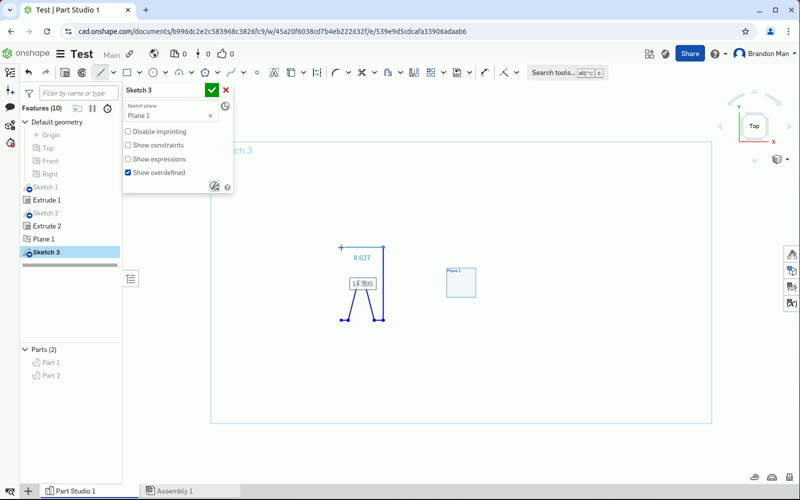
click(341, 247)
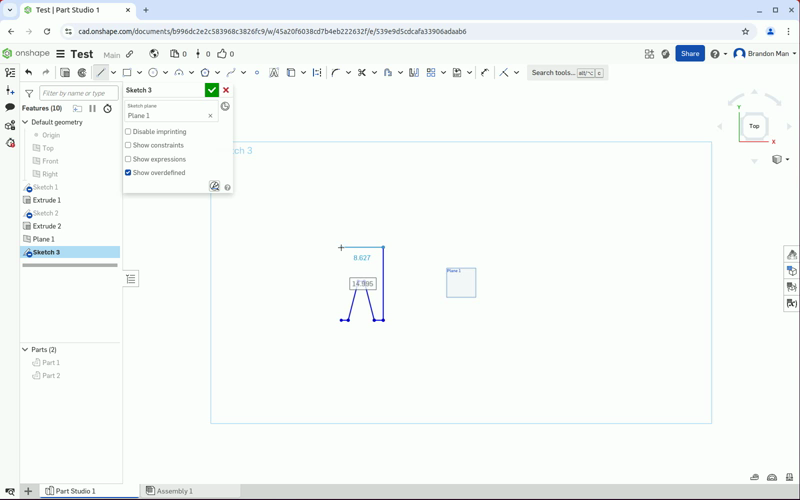
key_up(shift)
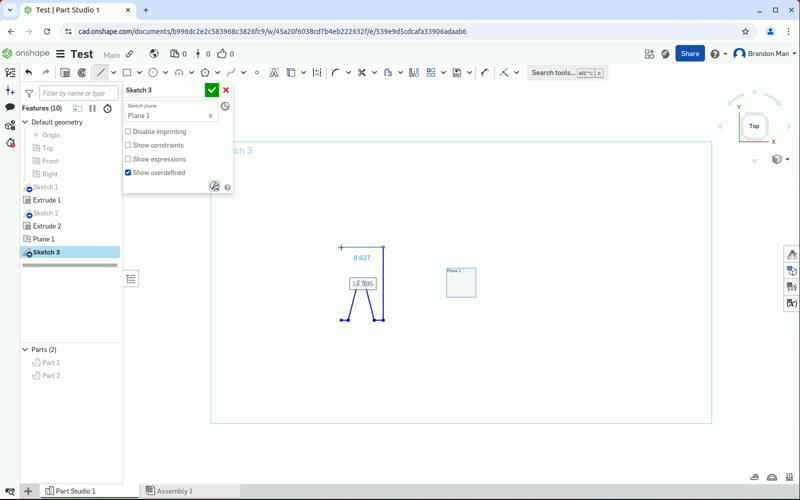
key_down(shift)
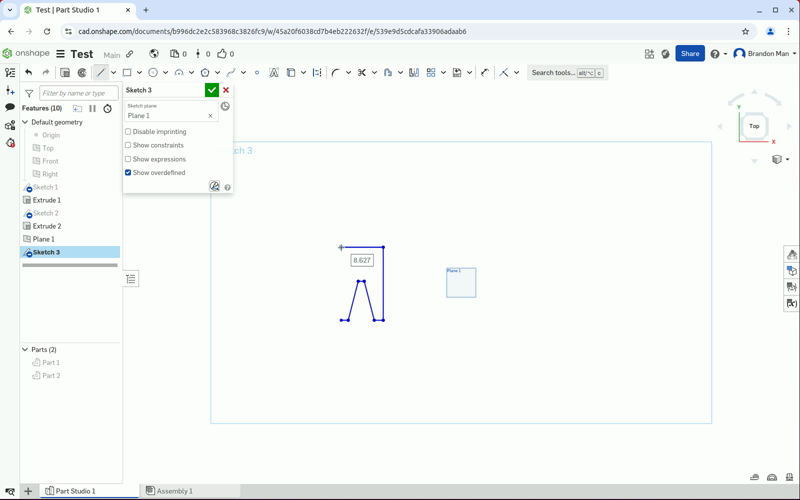
mouse_move(341, 320)
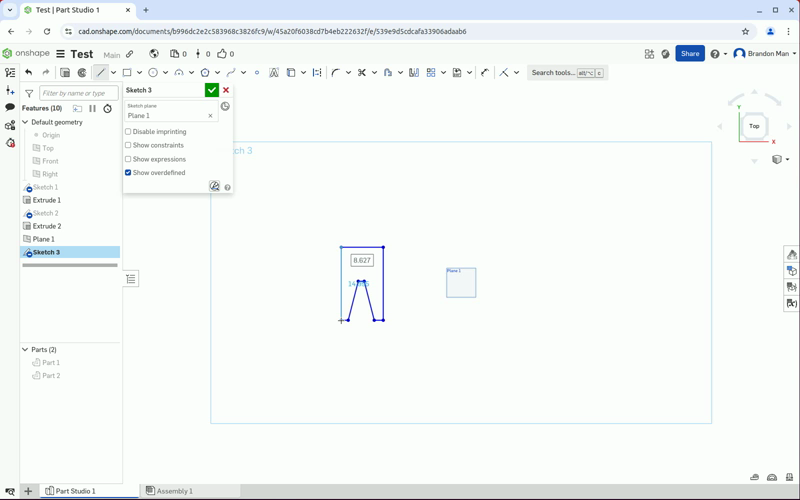
key_up(shift)
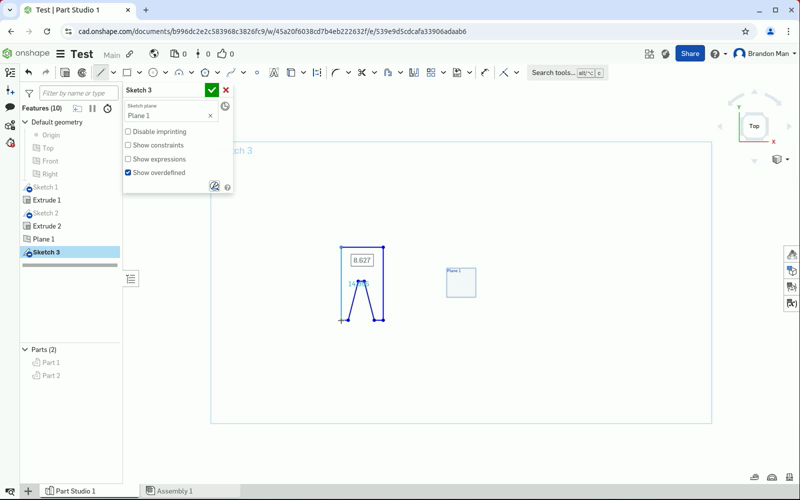
click(341, 320)
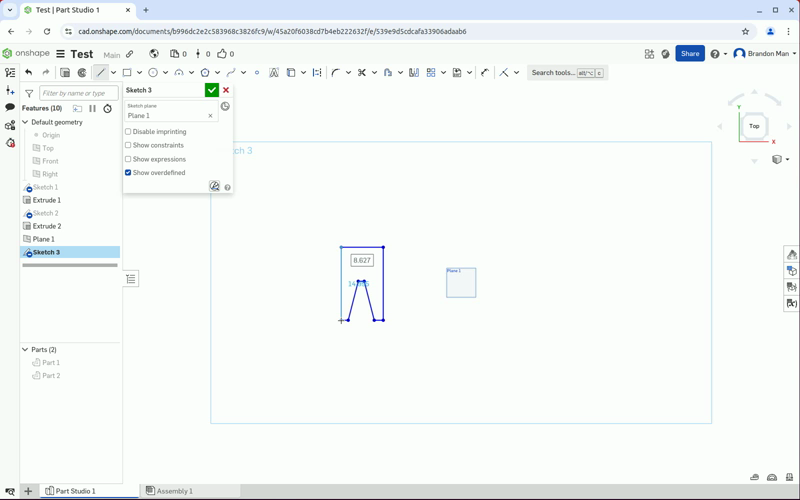
key(esc)
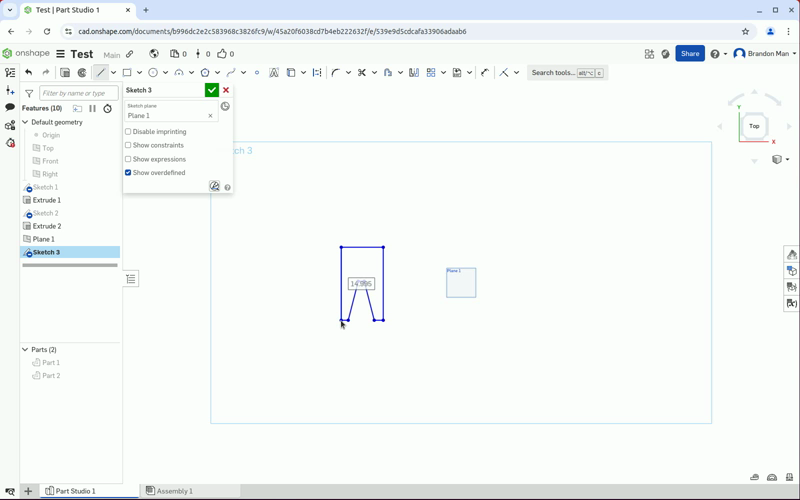
mouse_move(379, 282)
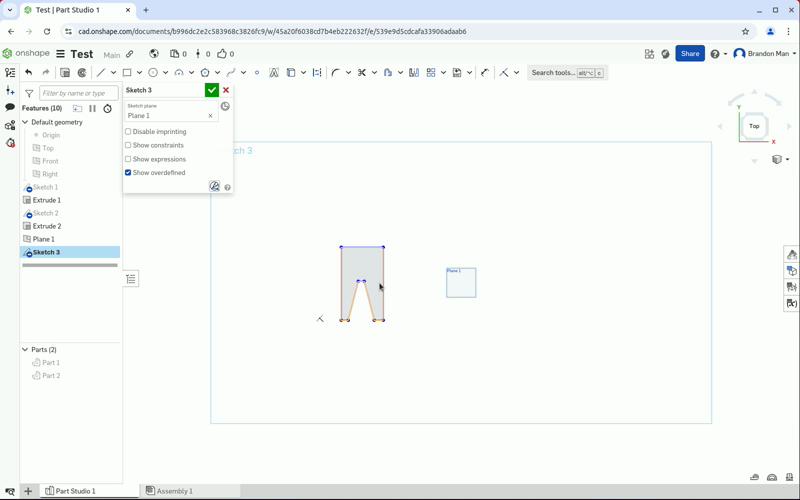
click(379, 282)
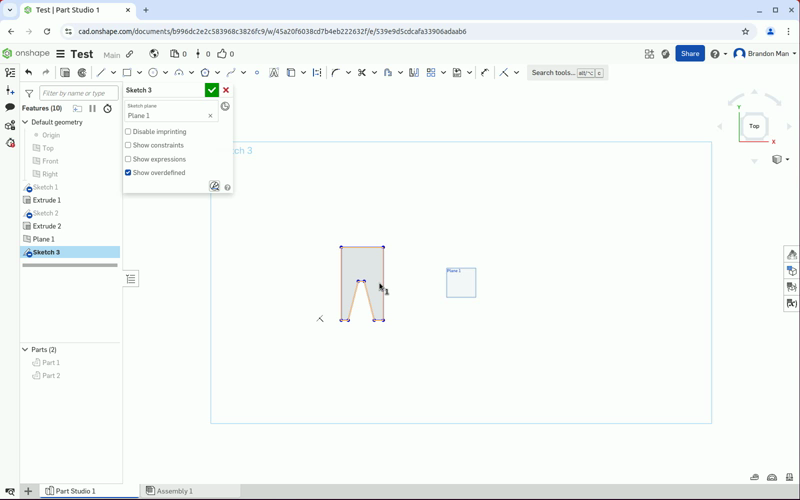
mouse_move(73, 352)
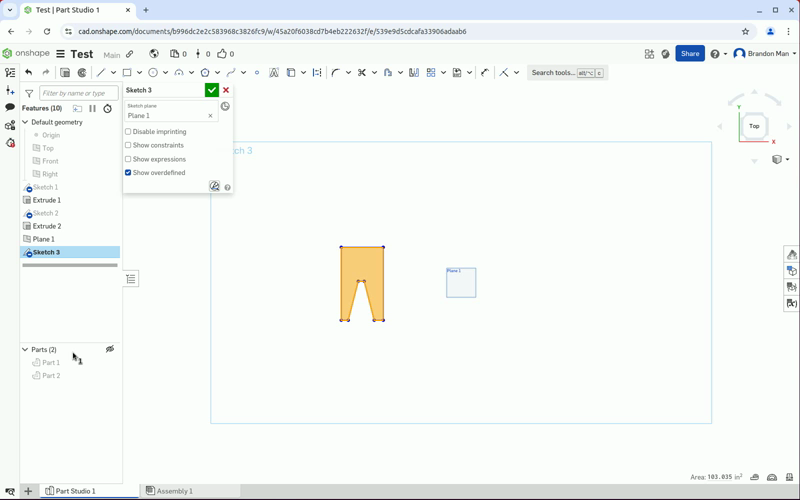
key(shift+y)
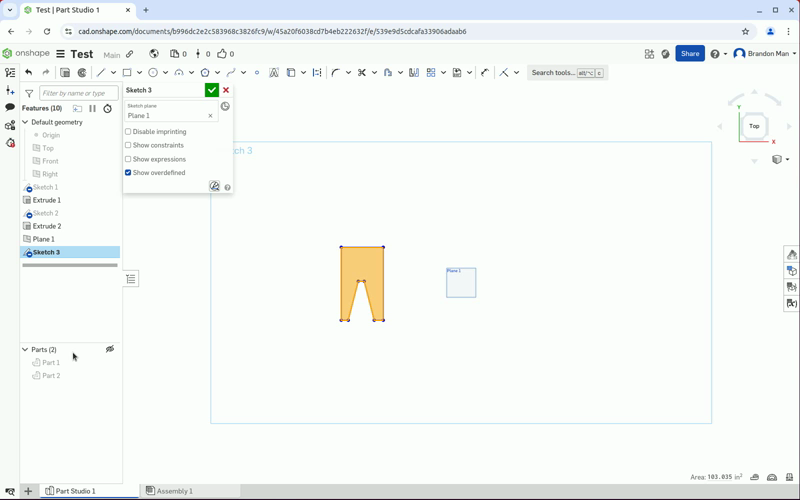
key(shift+e)
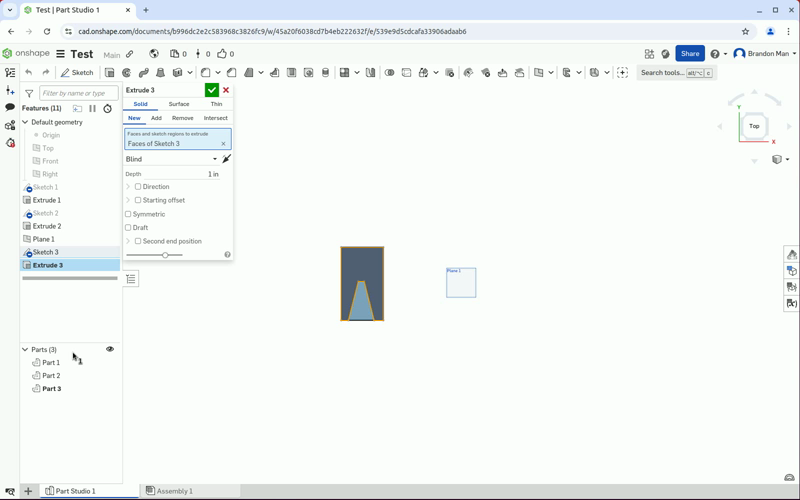
mouse_move(143, 106)
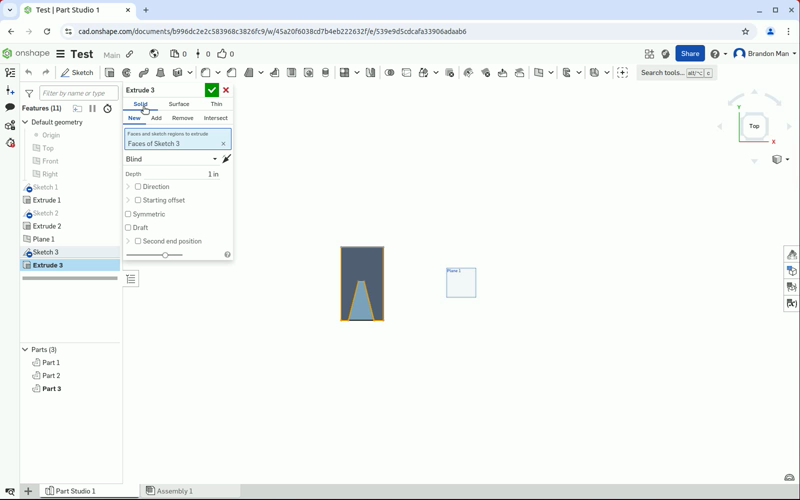
click(143, 106)
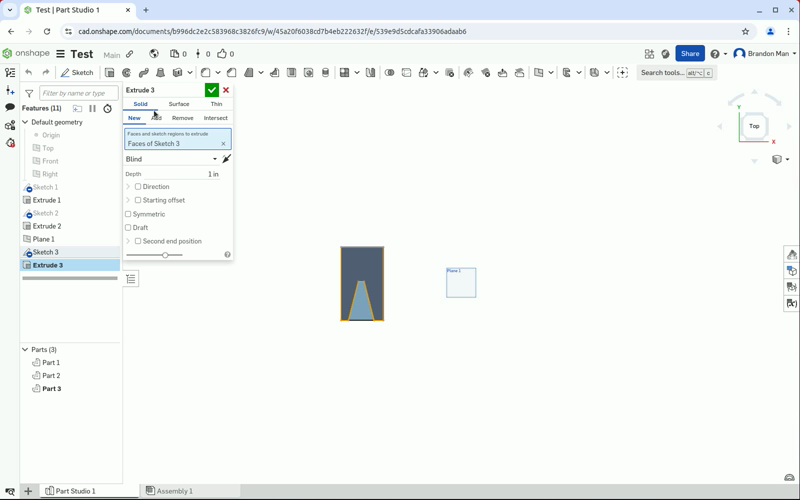
mouse_move(186, 120)
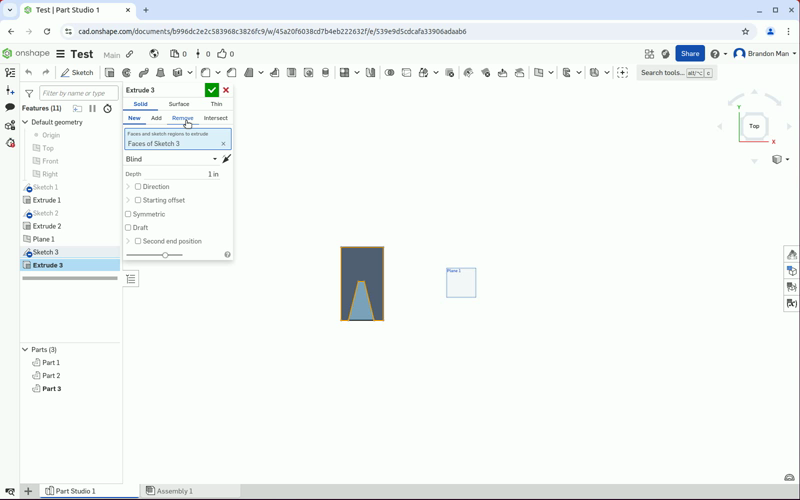
click(186, 120)
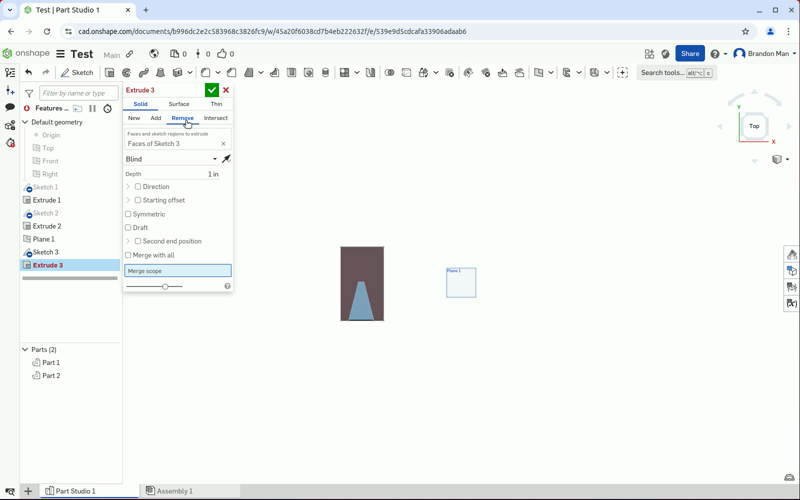
key(tab, 4)
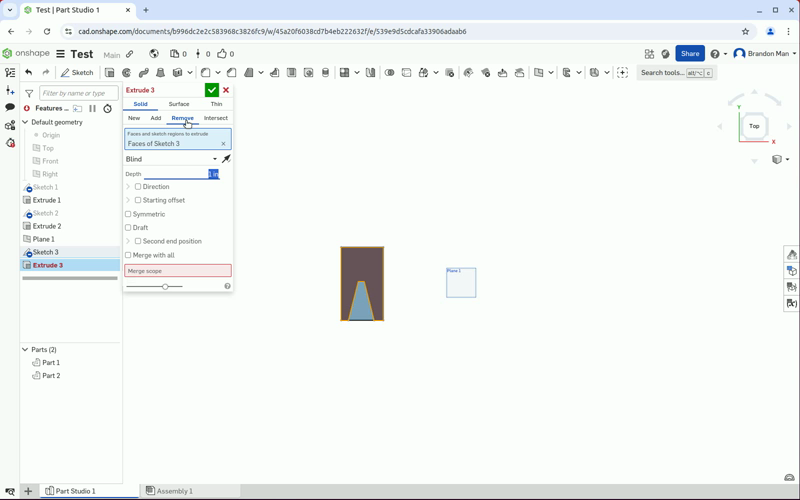
text(5.777)
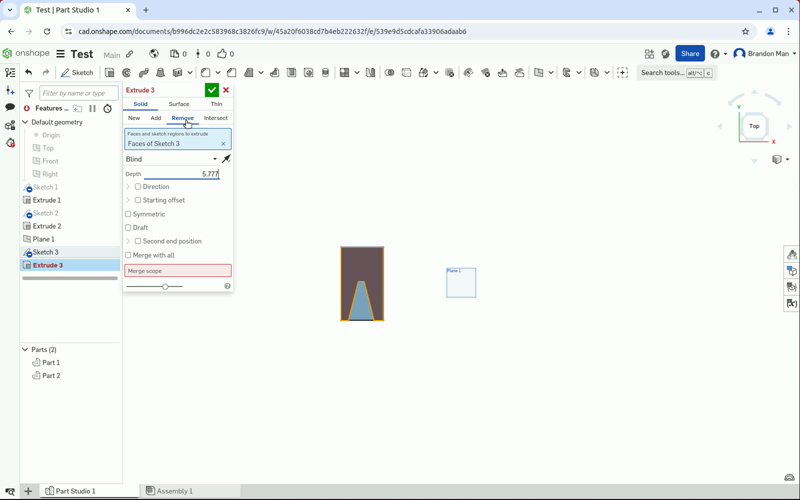
key(tab, 6)
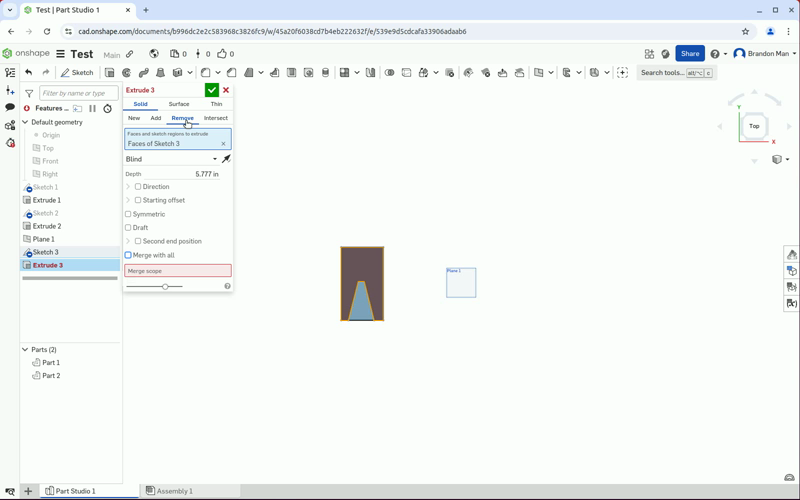
key(space)
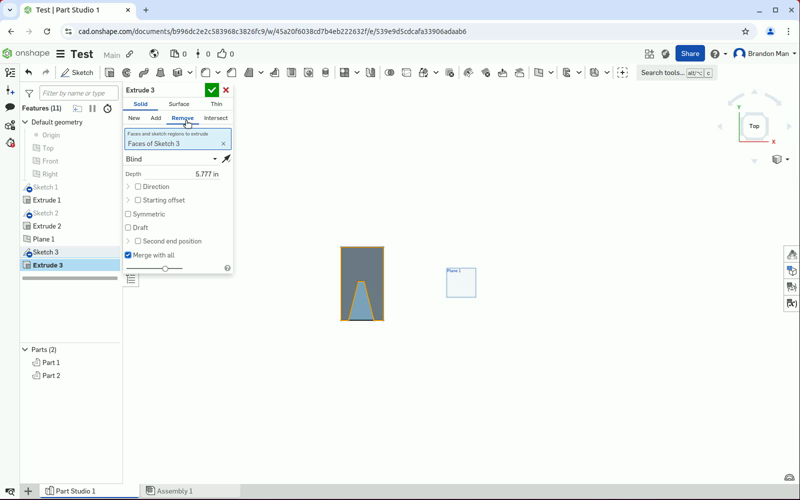
key(enter)
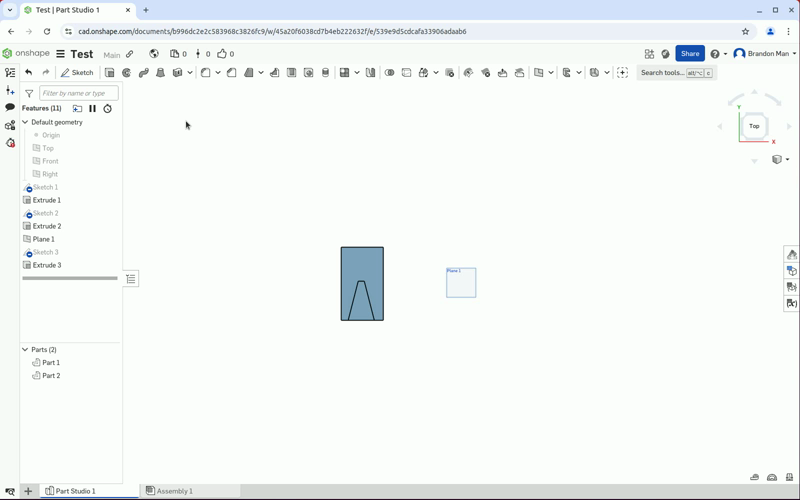
key(shift+h)
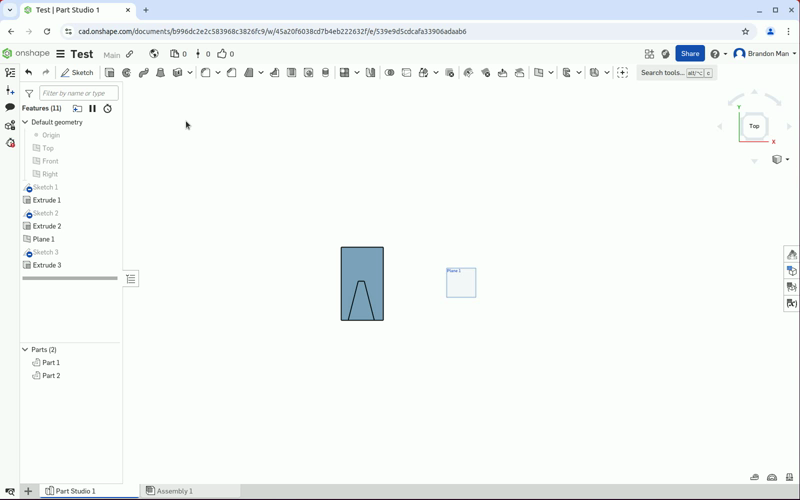
key(shift+h)
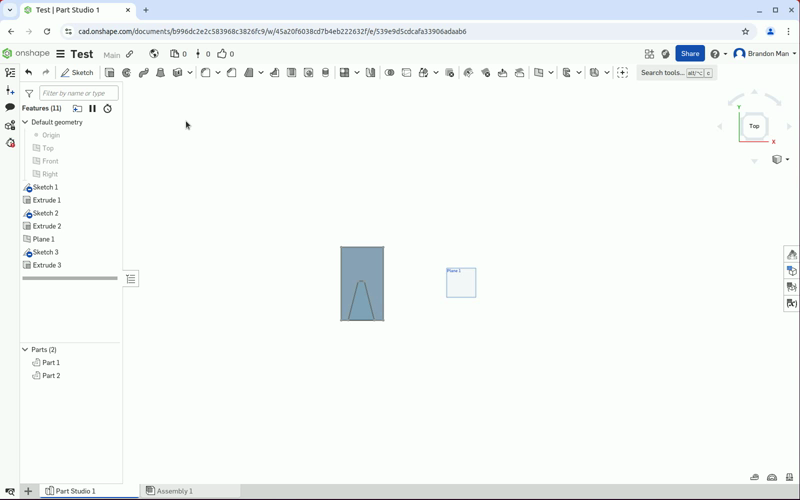
key(shift+7)
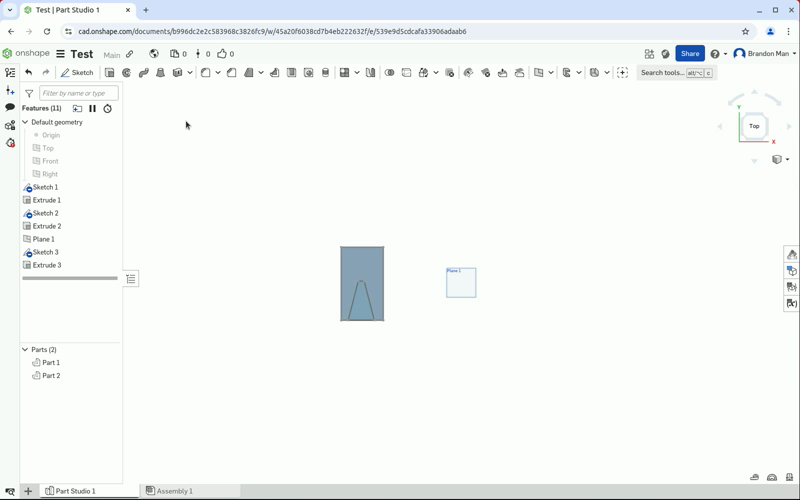
key(up, 3)
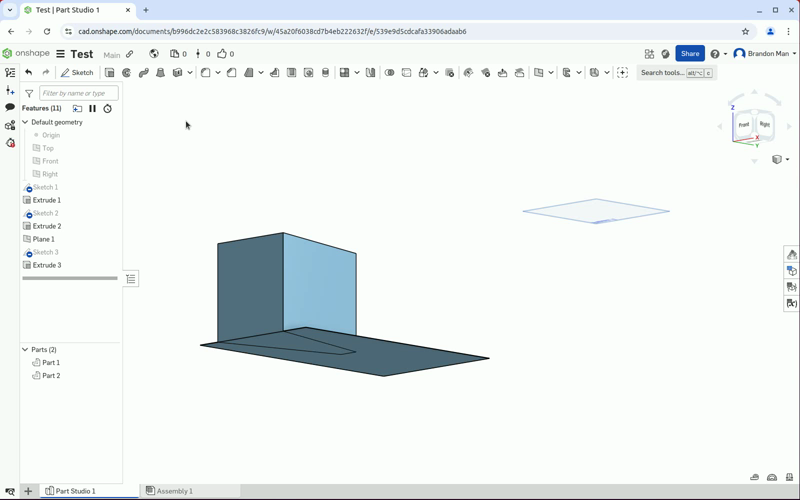
key(left, 3)
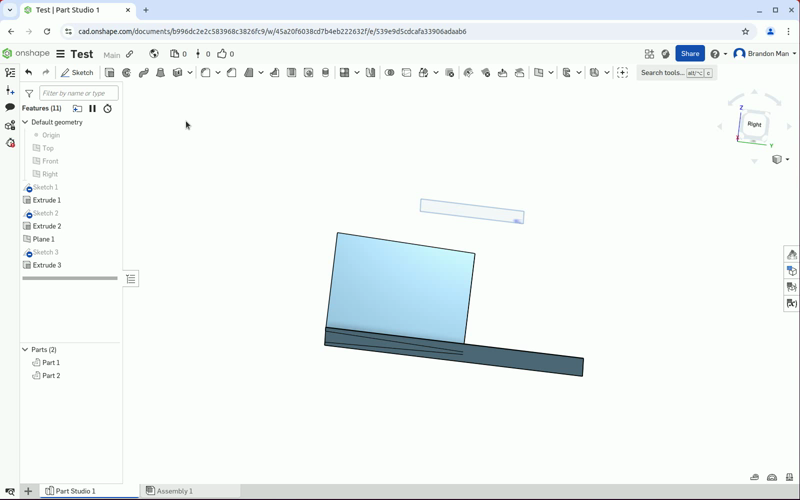
key(right, 3)
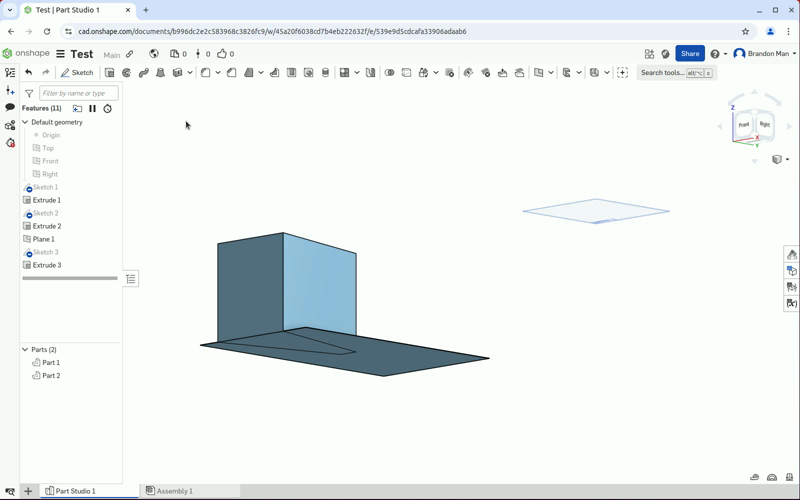
key(down, 3)
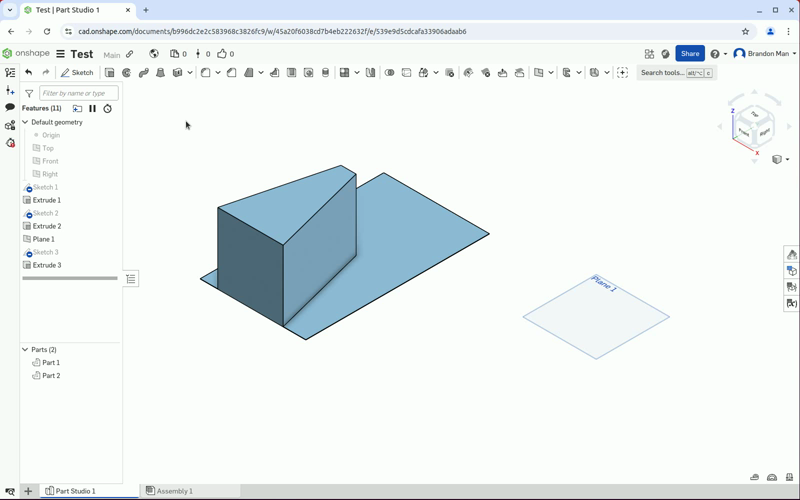
mouse_move(73, 189)
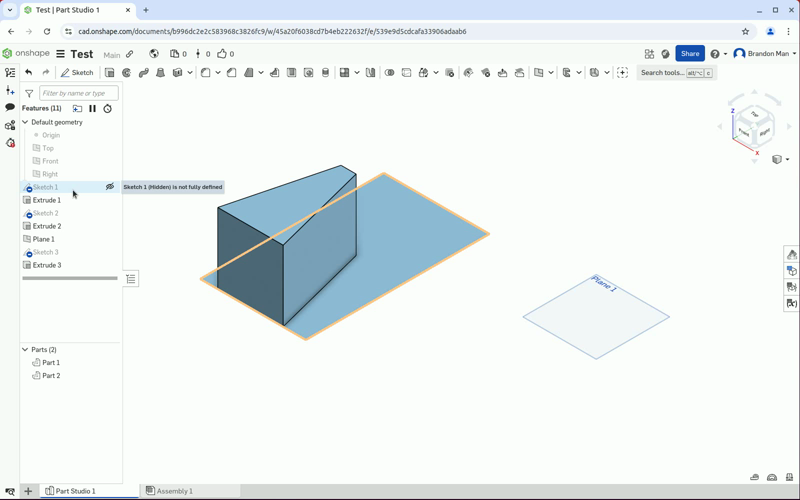
click(73, 189)